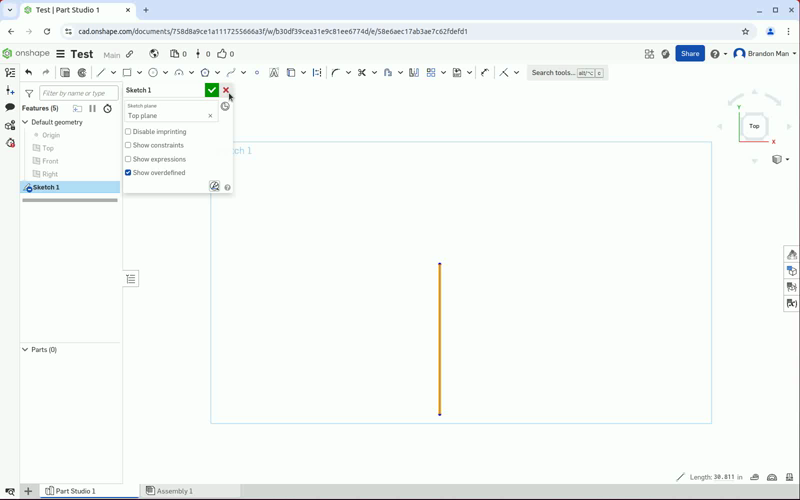
key(shift+h)
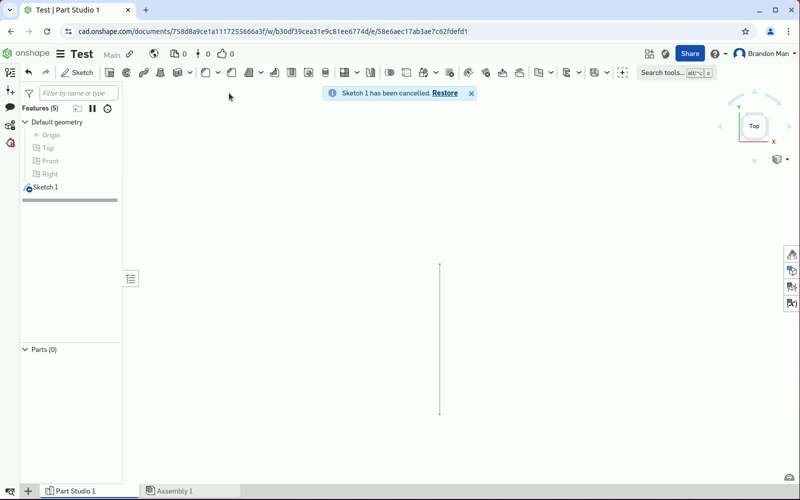
key(shift+s)
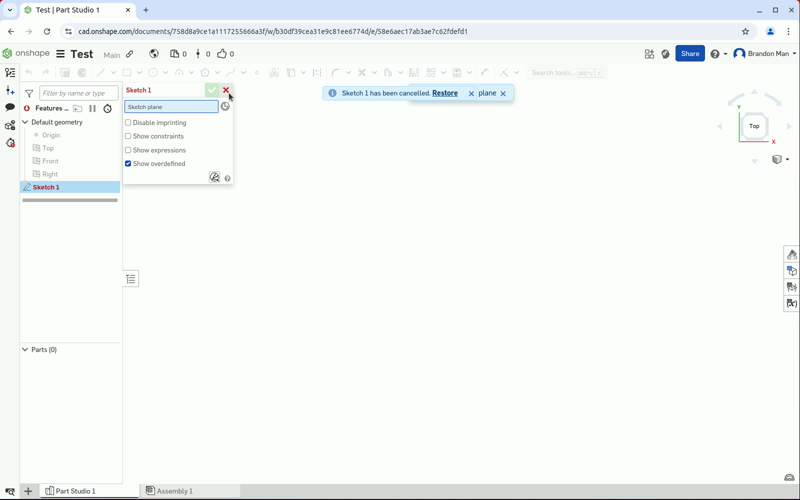
mouse_move(73, 150)
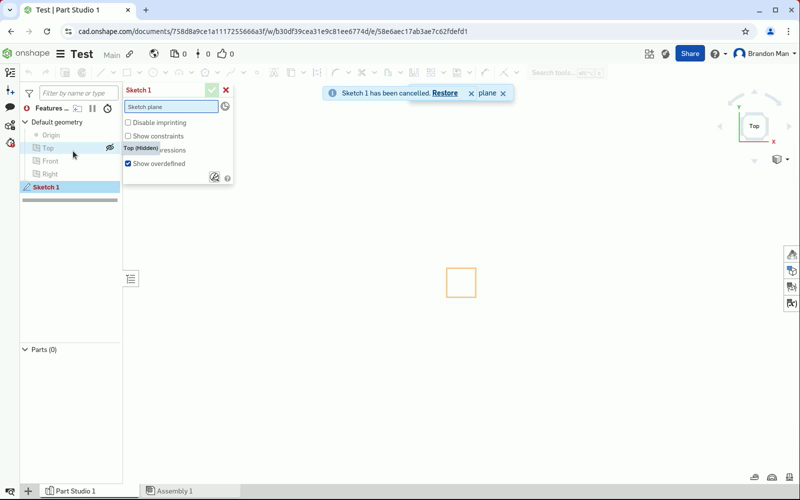
click(73, 150)
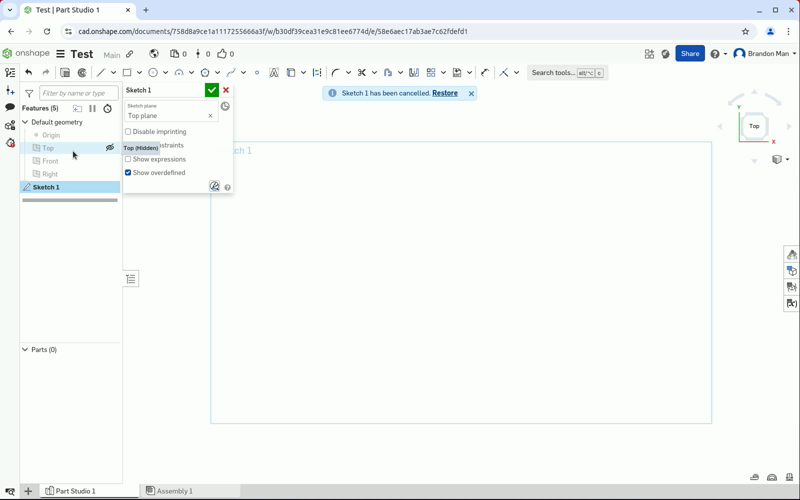
mouse_move(73, 352)
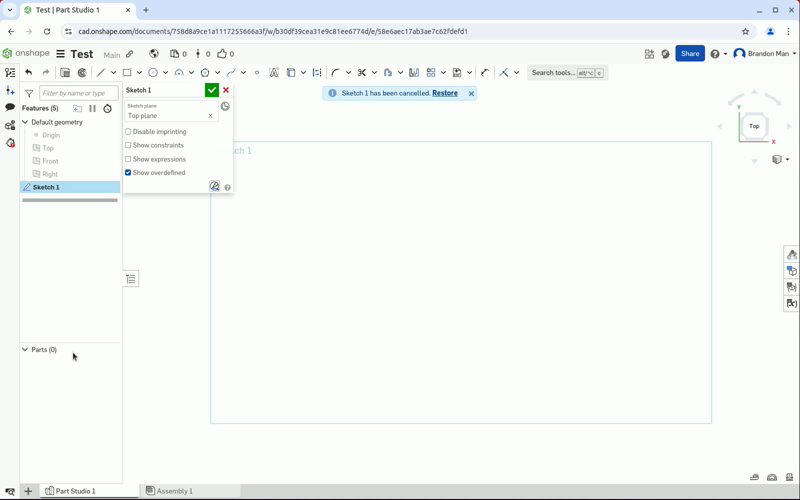
key(y)
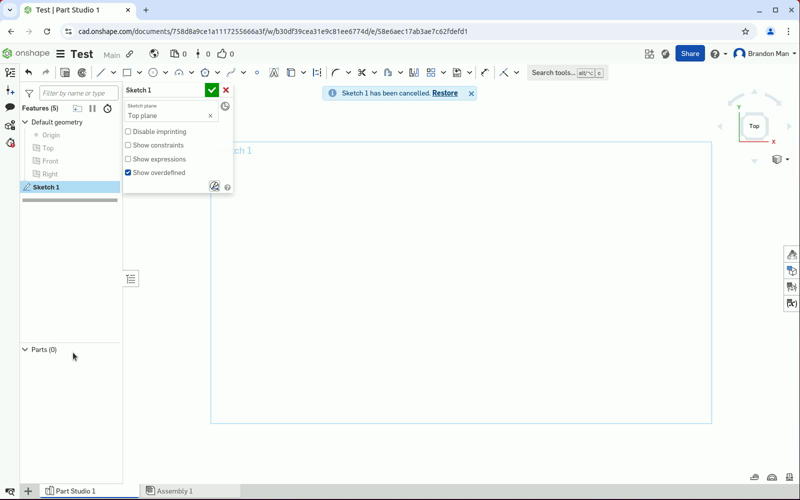
key(l)
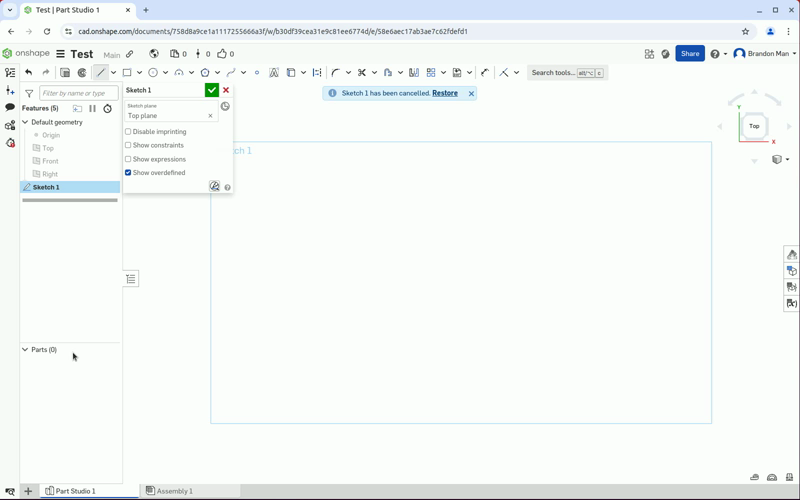
key_down(shift)
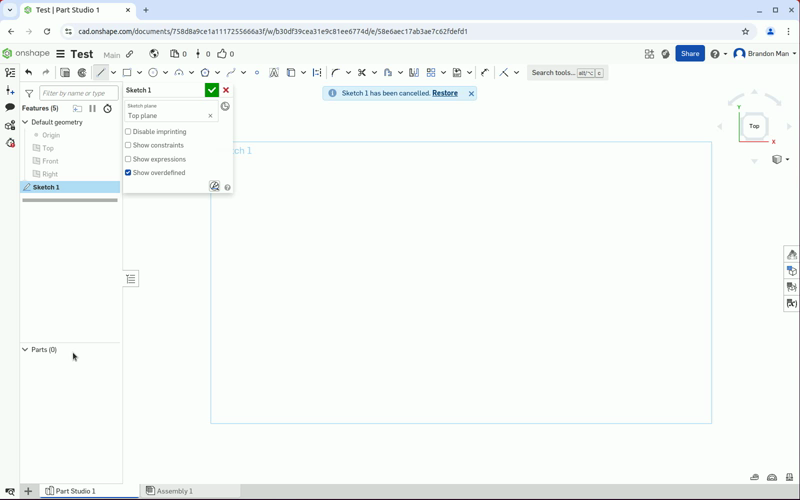
mouse_move(386, 321)
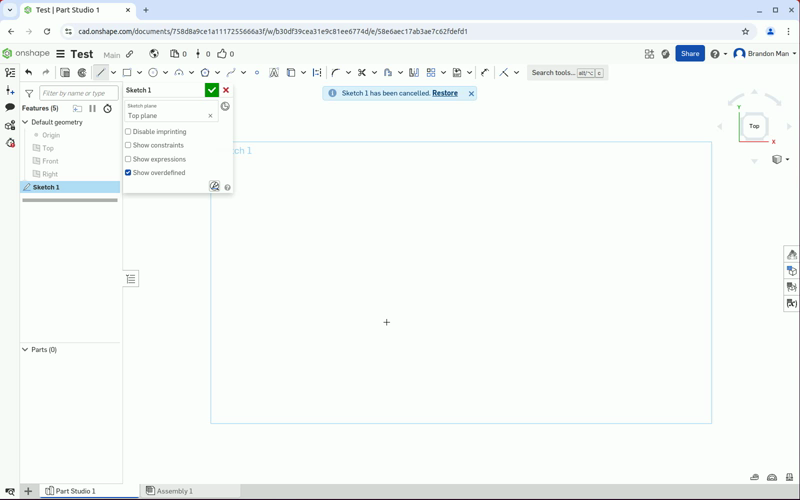
click(386, 321)
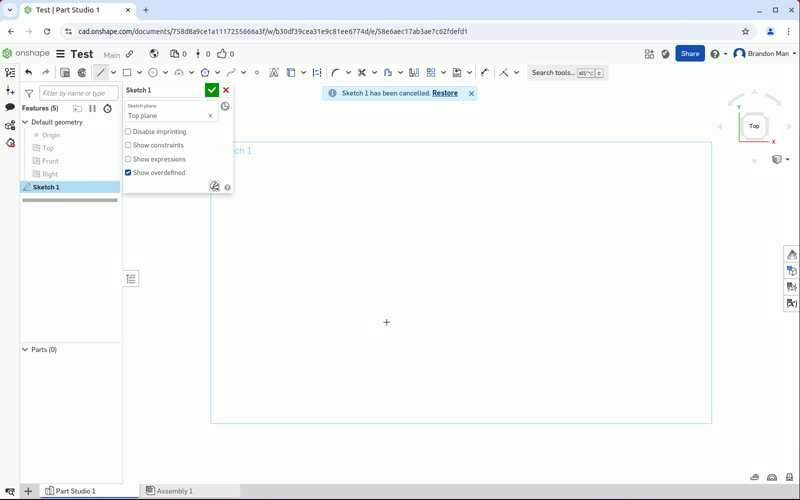
key_up(shift)
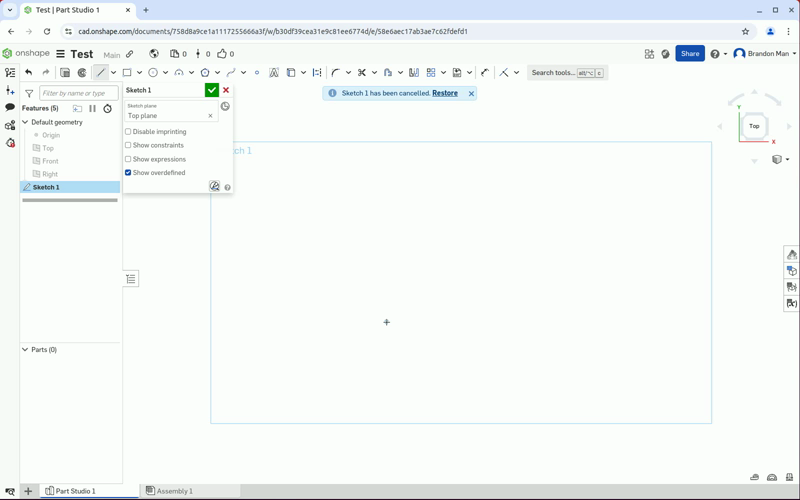
key_down(shift)
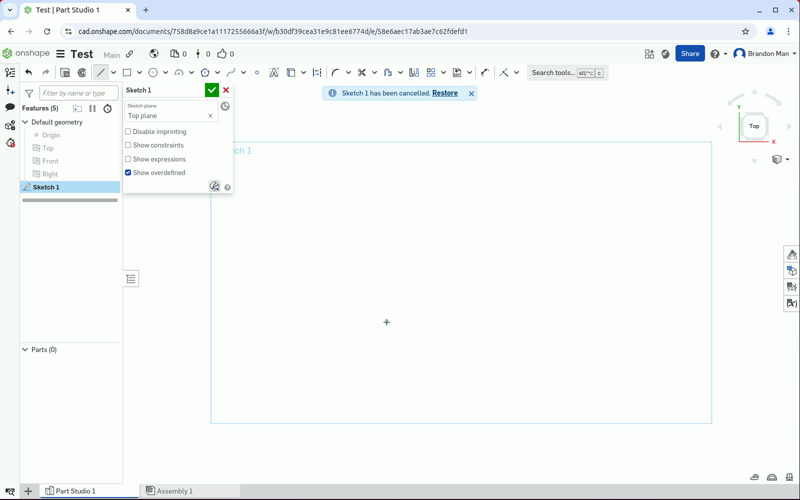
mouse_move(417, 321)
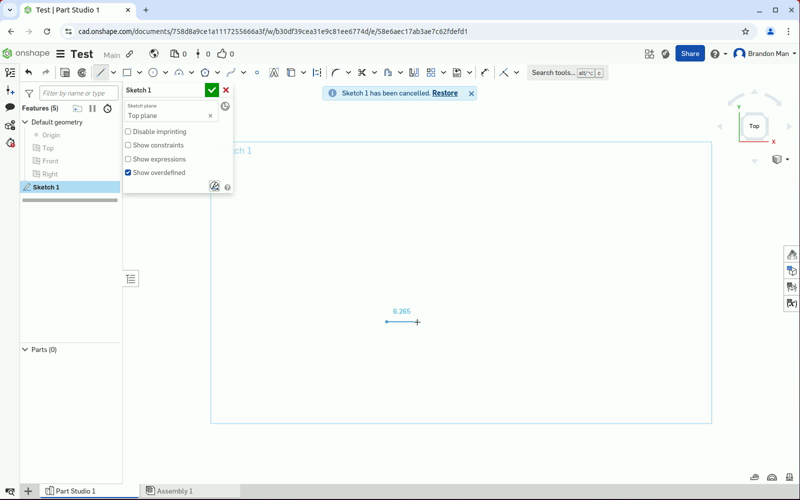
mouse_move(386, 298)
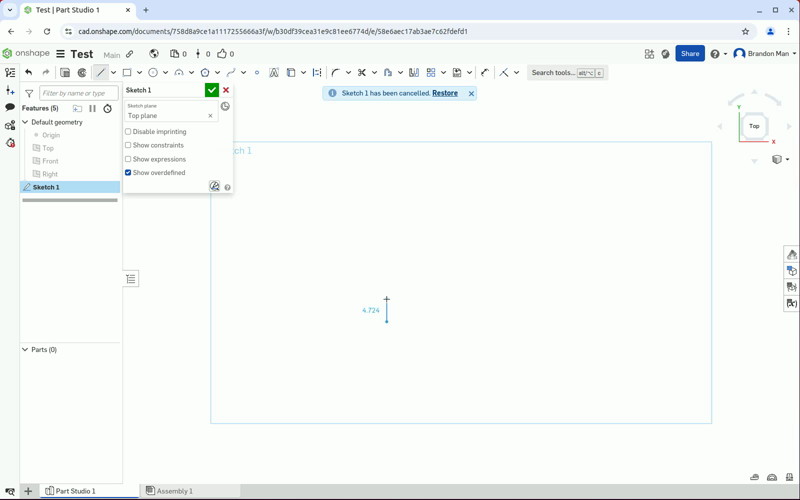
click(386, 298)
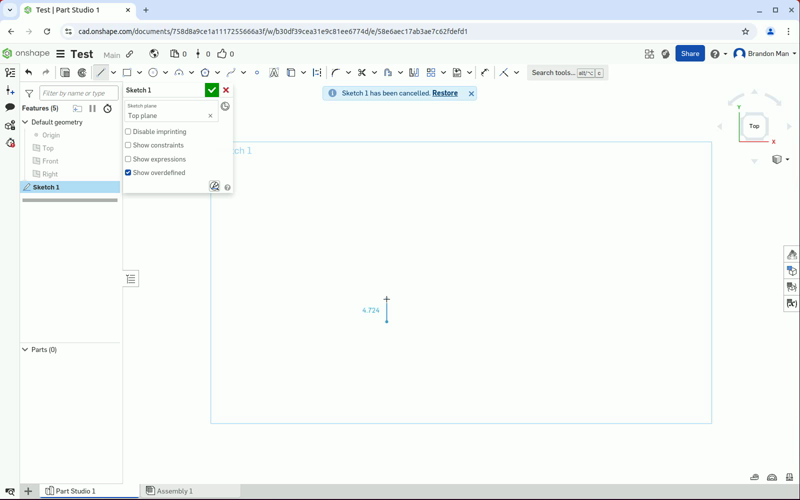
key_up(shift)
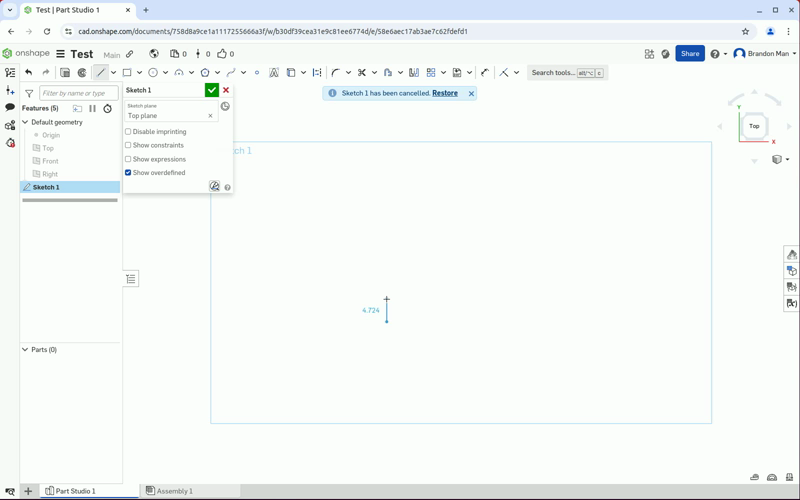
key(esc)
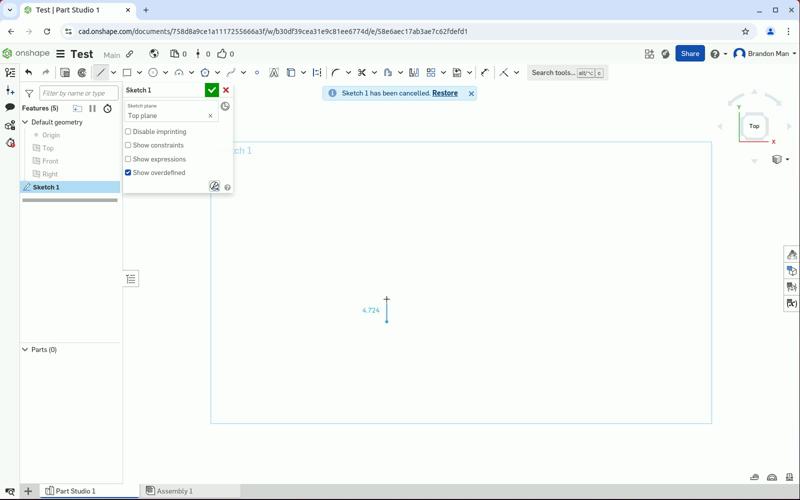
key(a)
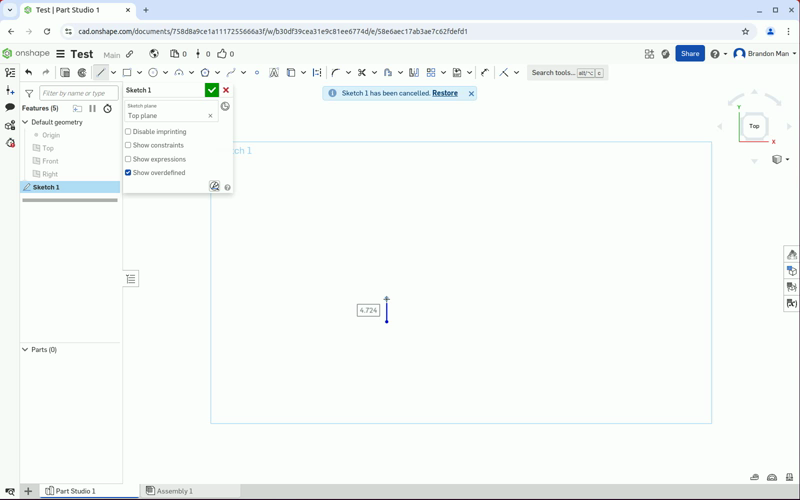
mouse_move(386, 298)
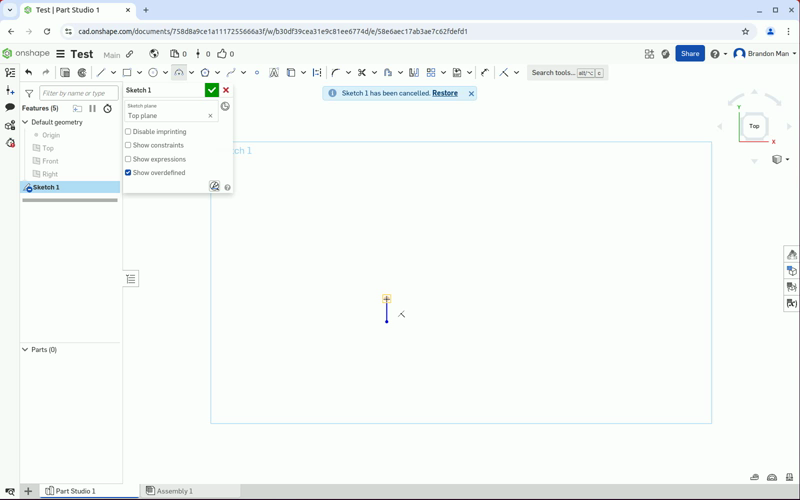
click(386, 298)
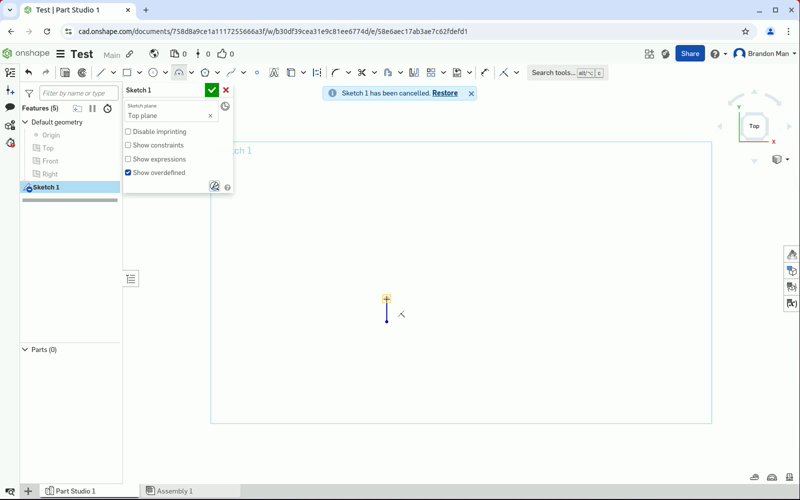
key_down(shift)
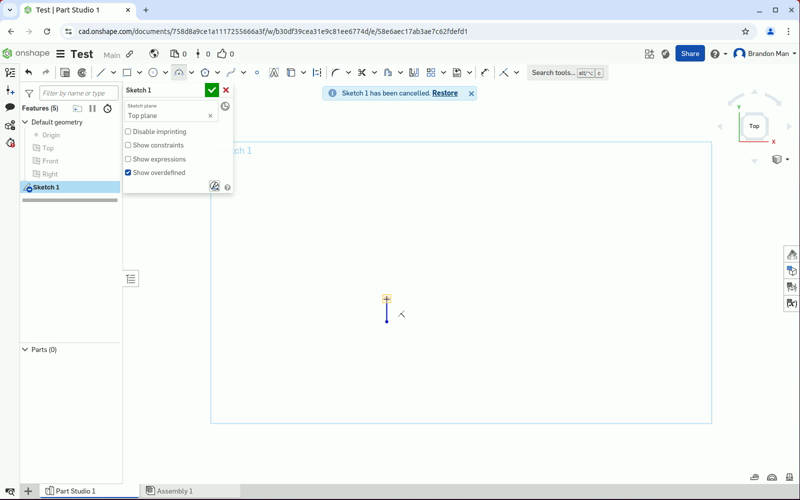
mouse_move(386, 267)
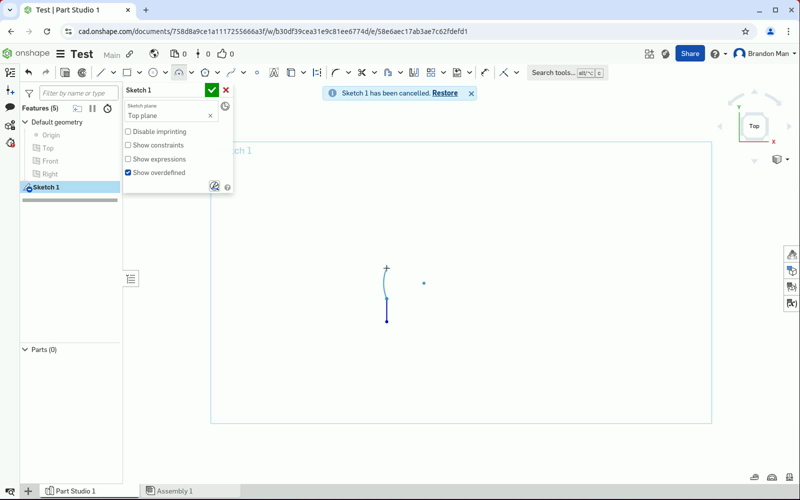
click(386, 267)
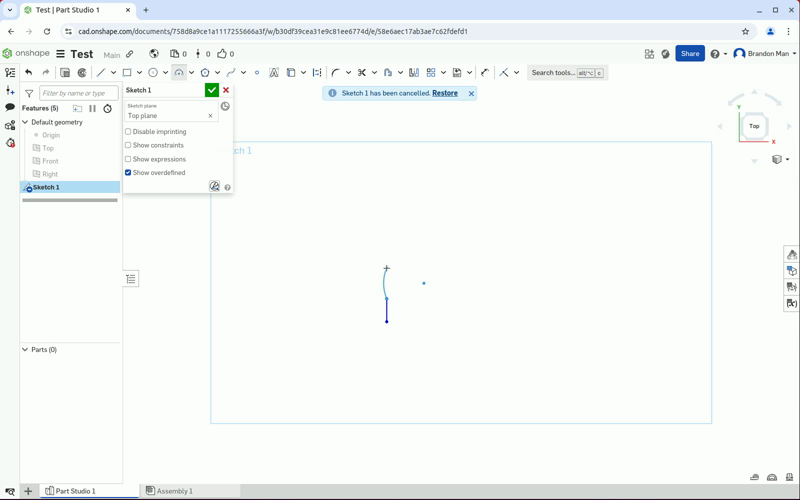
mouse_move(371, 283)
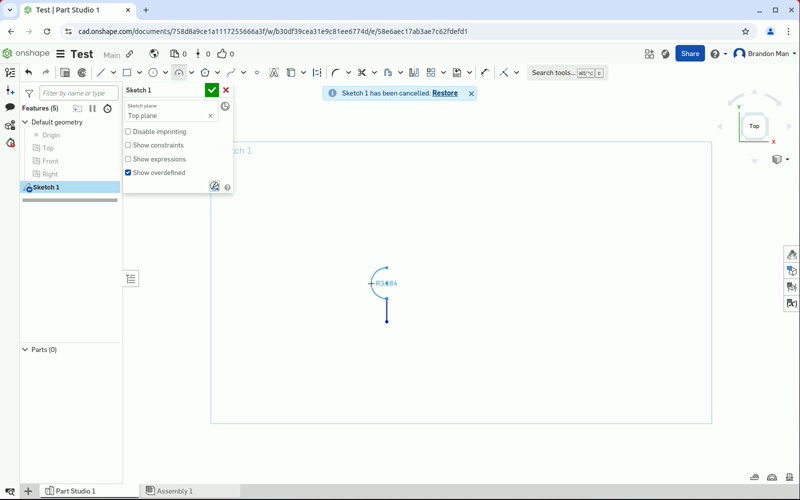
click(371, 283)
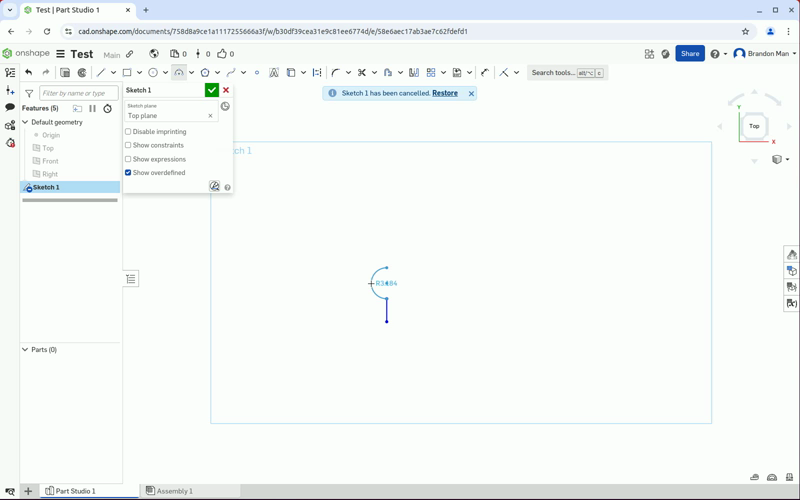
key_up(shift)
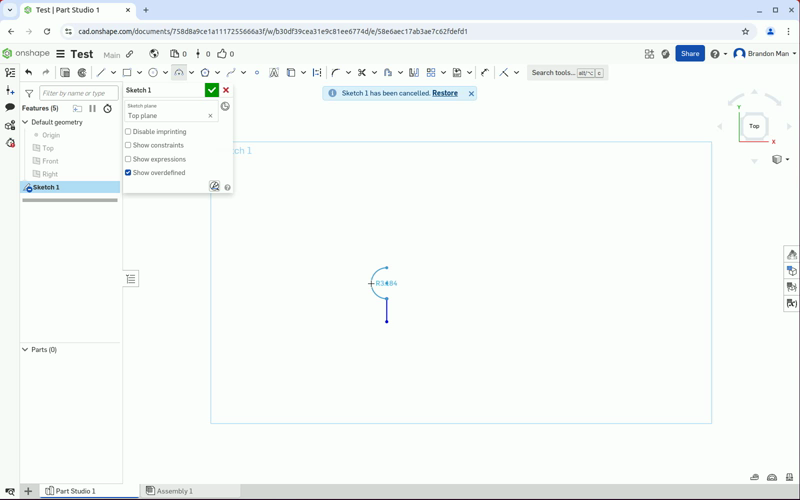
key(esc)
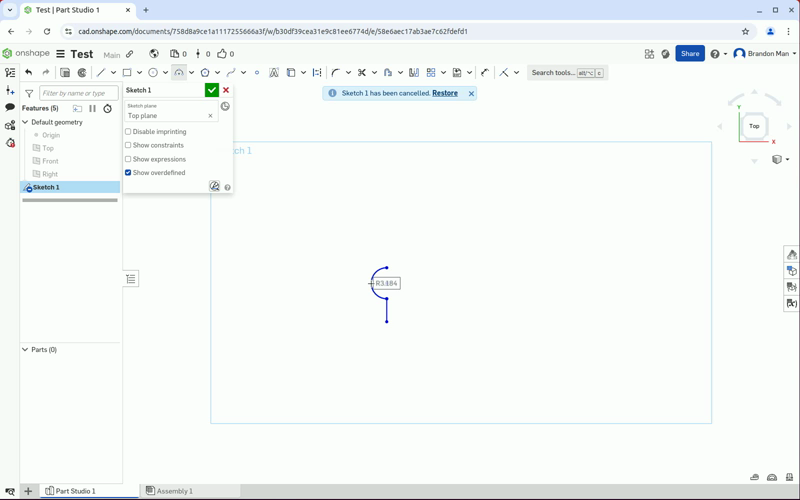
key(l)
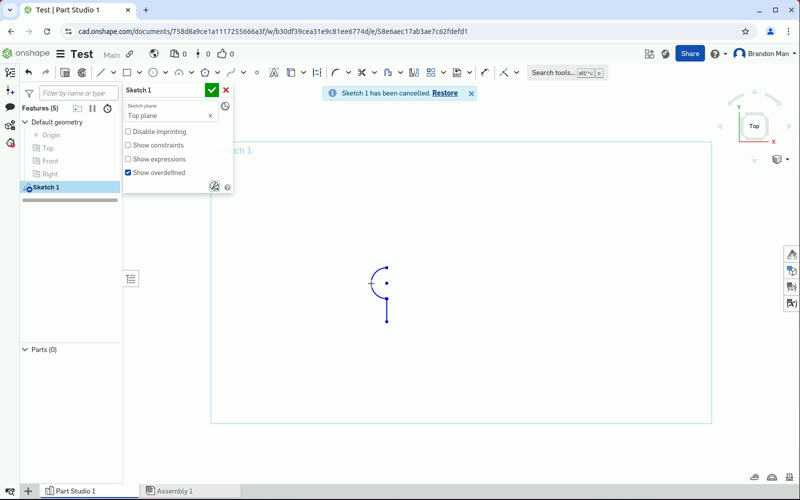
mouse_move(386, 267)
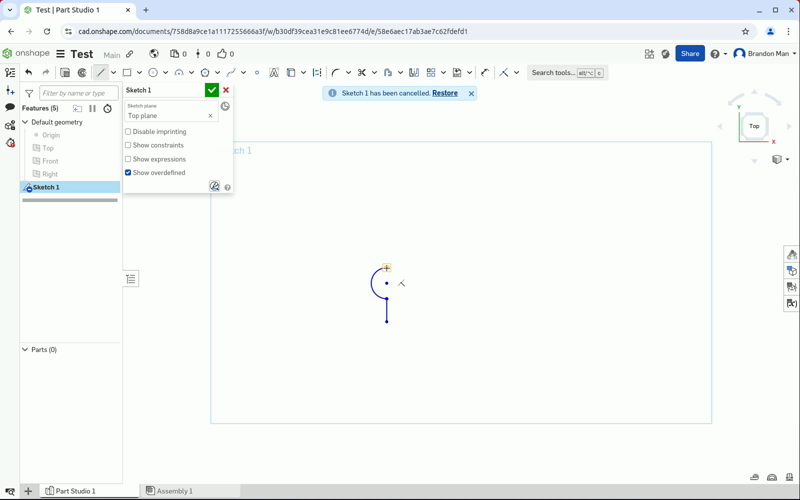
click(386, 267)
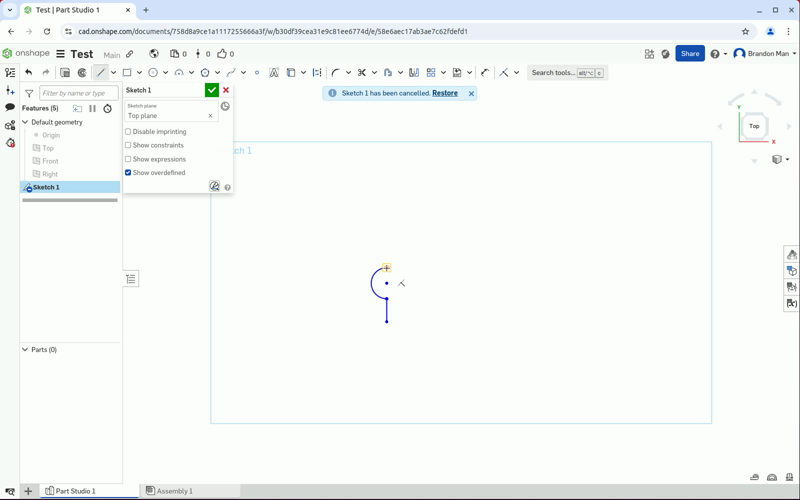
key_down(shift)
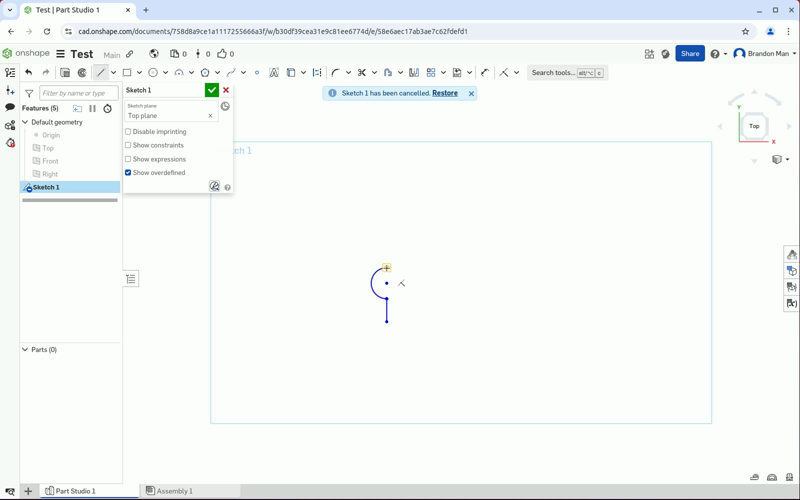
mouse_move(417, 267)
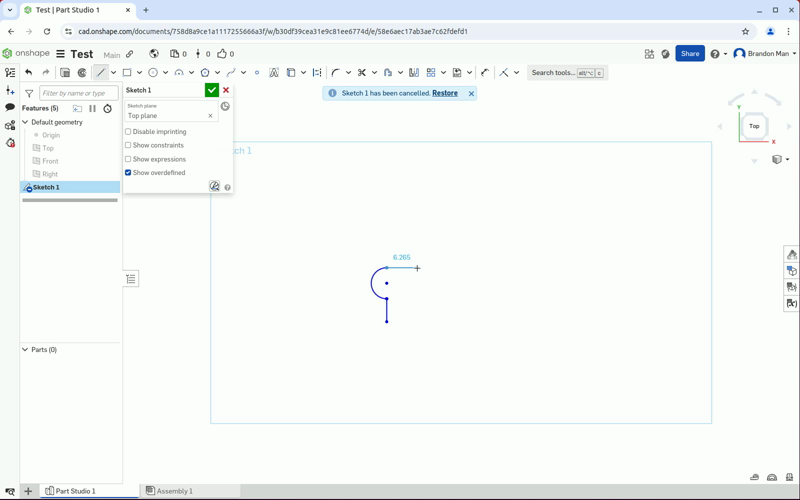
mouse_move(386, 243)
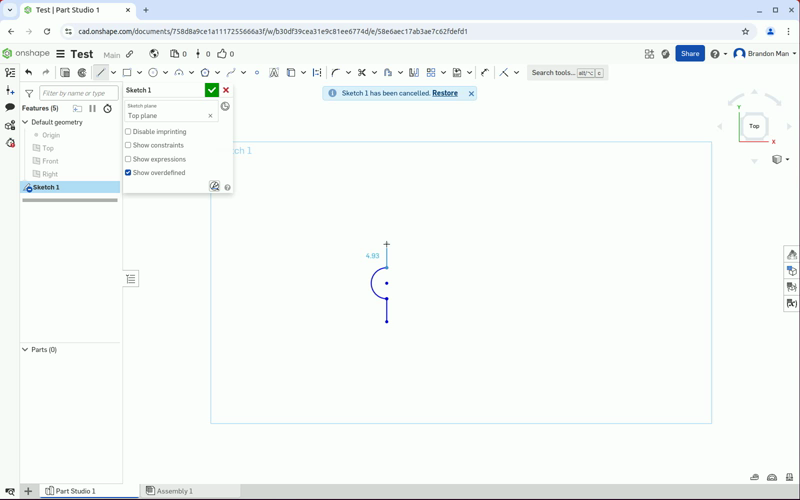
click(386, 243)
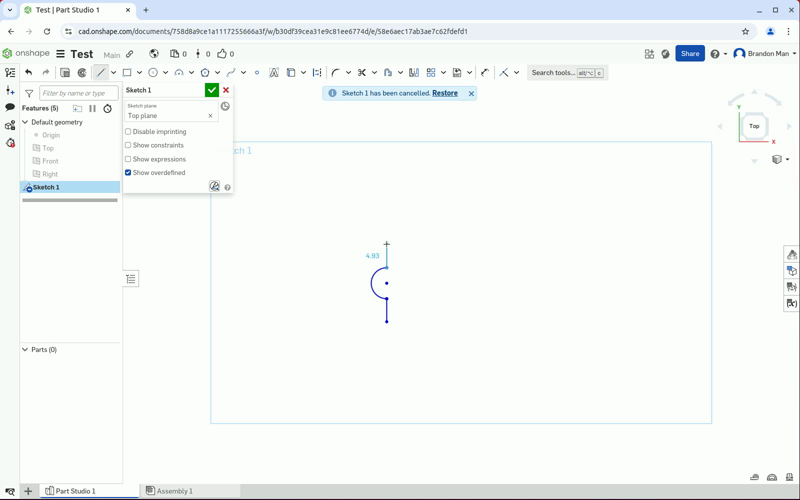
key_up(shift)
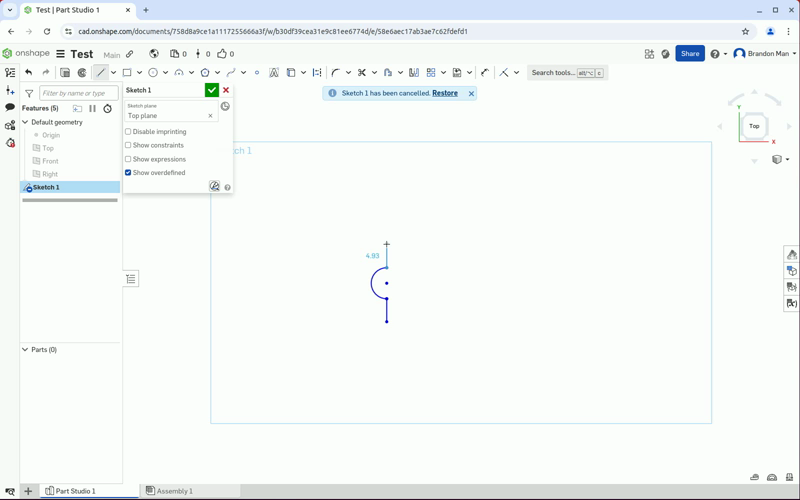
key(esc)
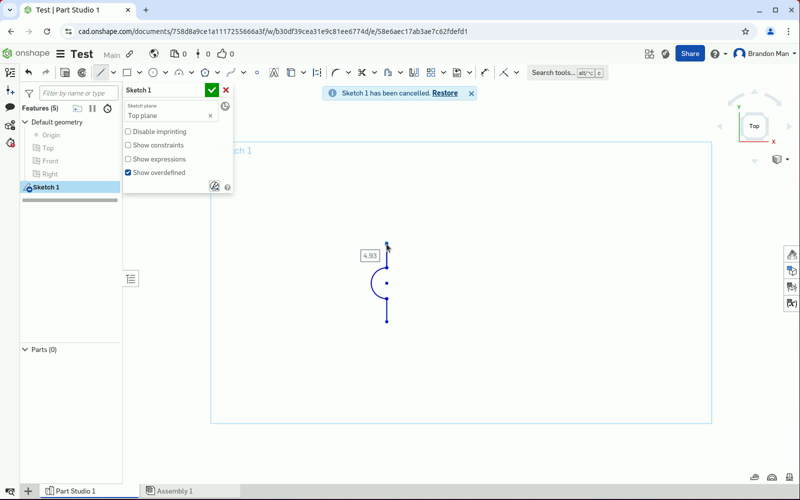
key(a)
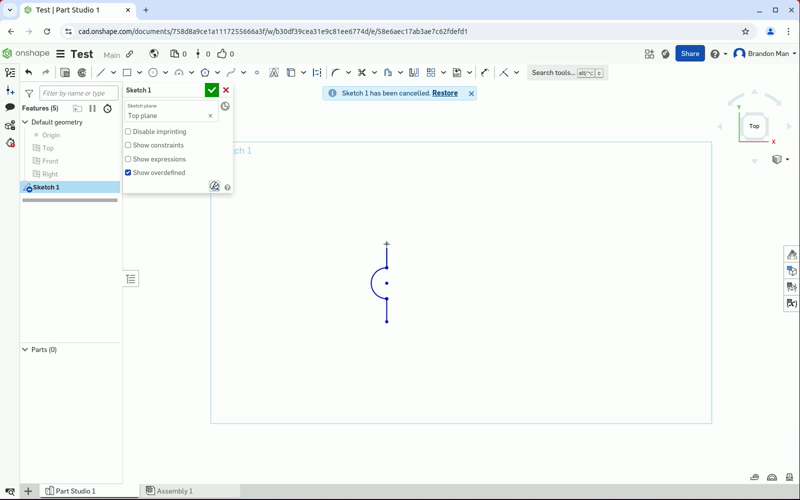
mouse_move(386, 243)
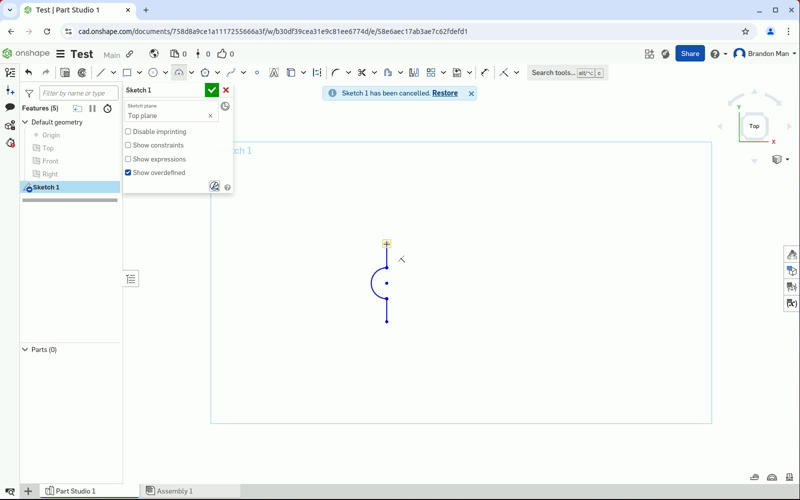
click(386, 243)
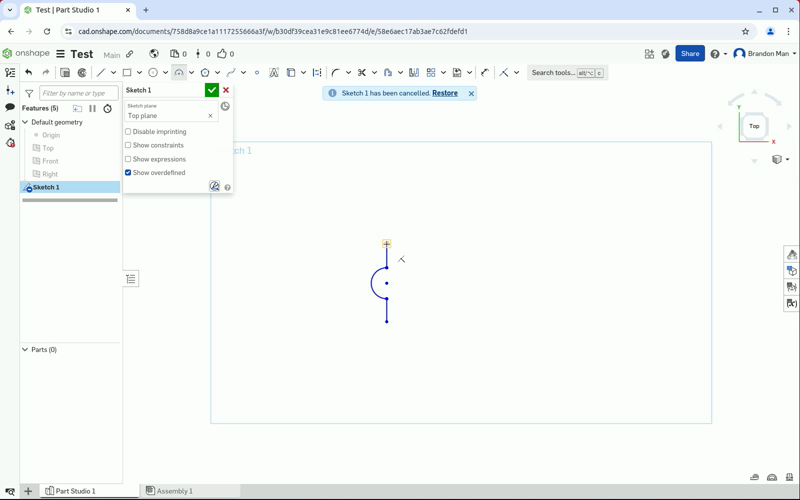
mouse_move(386, 321)
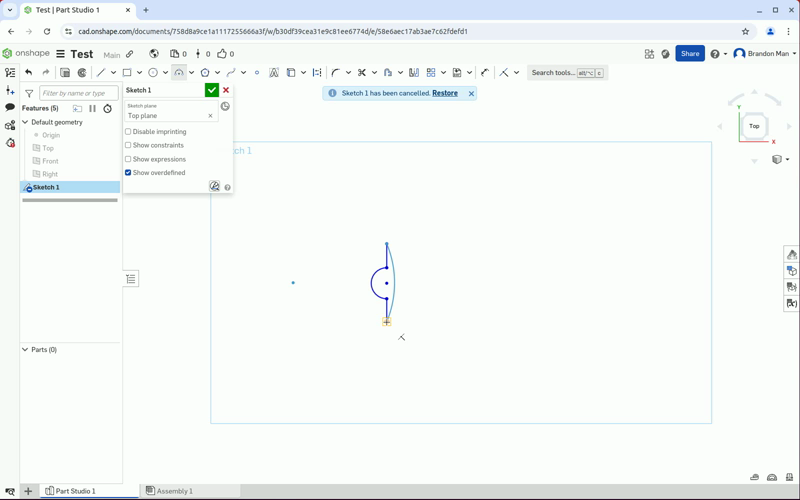
click(386, 321)
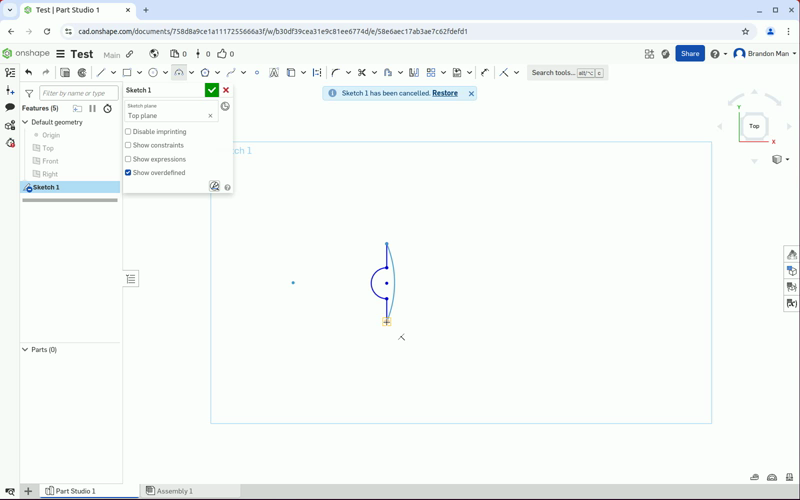
key_down(shift)
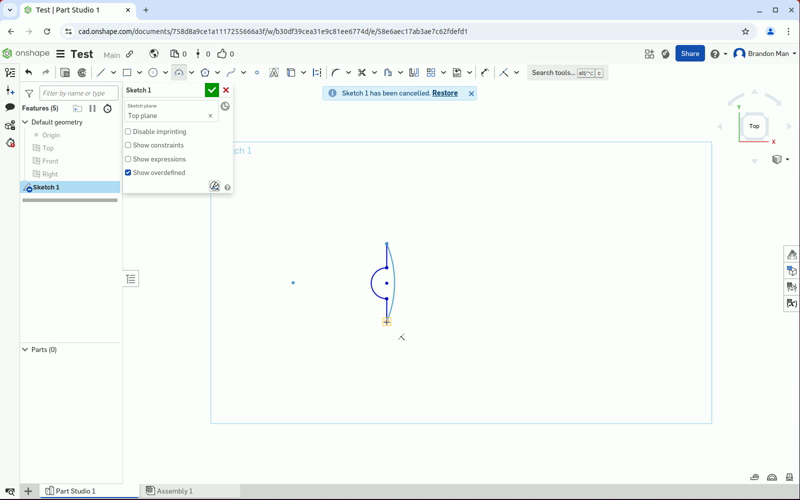
mouse_move(348, 282)
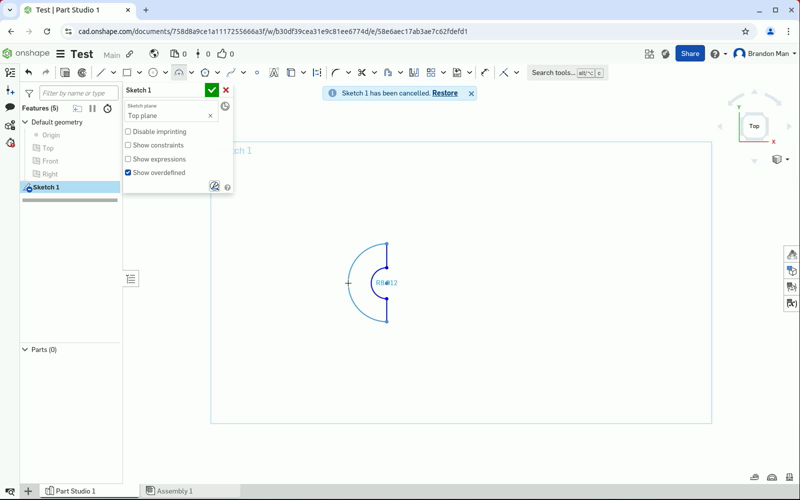
click(348, 282)
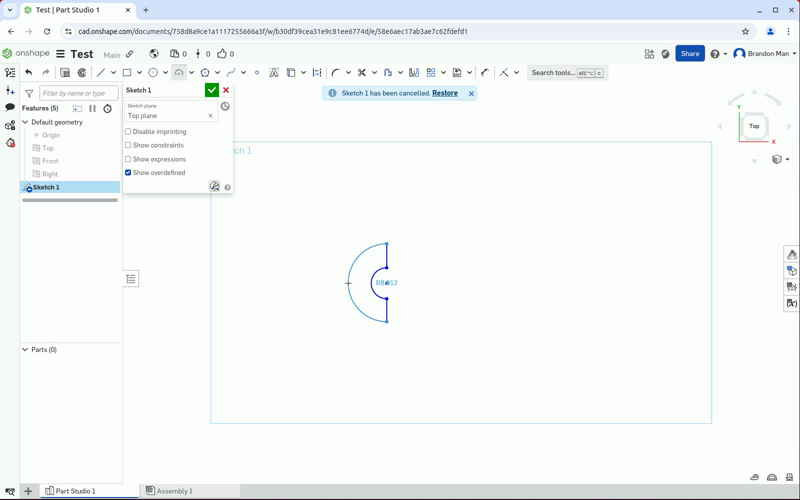
key_up(shift)
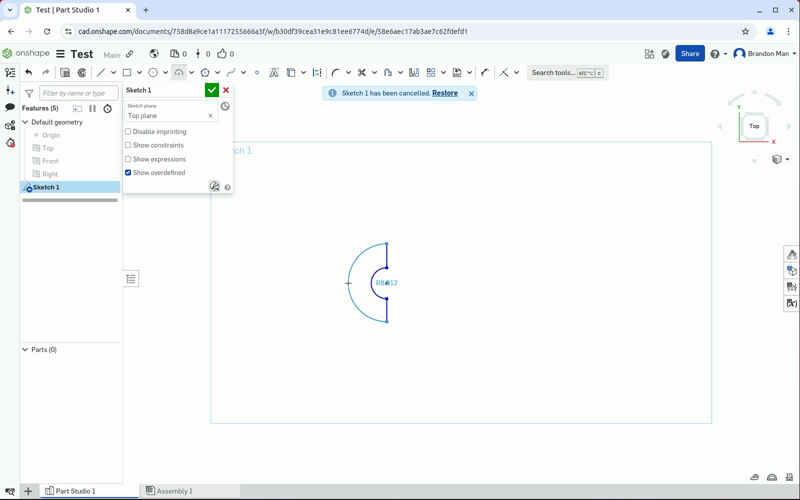
key(esc)
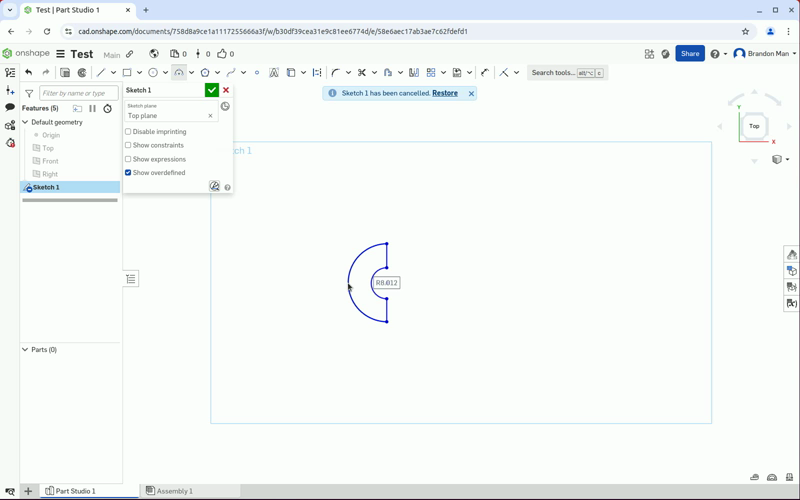
mouse_move(357, 291)
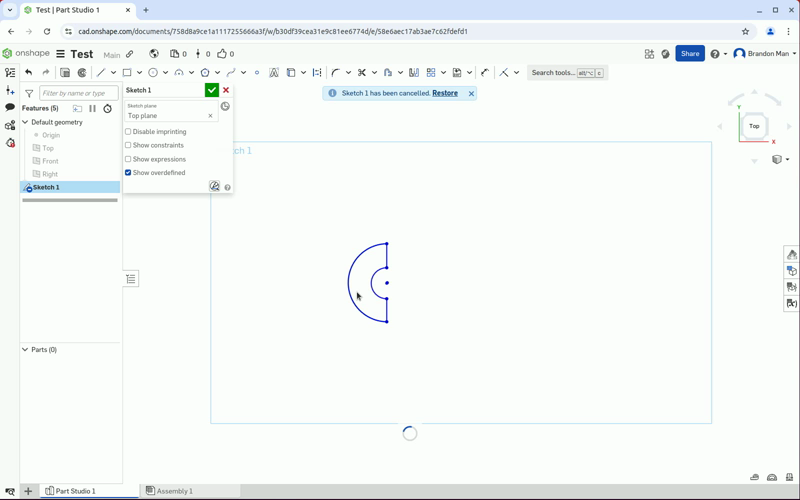
scroll(6)
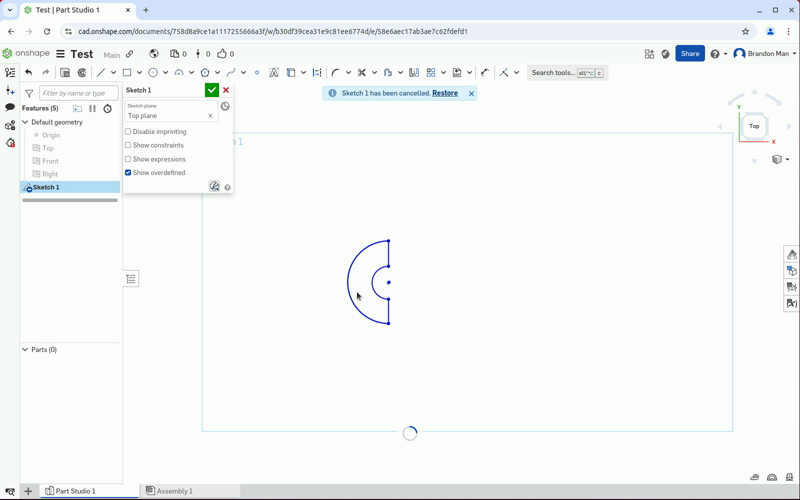
scroll(6)
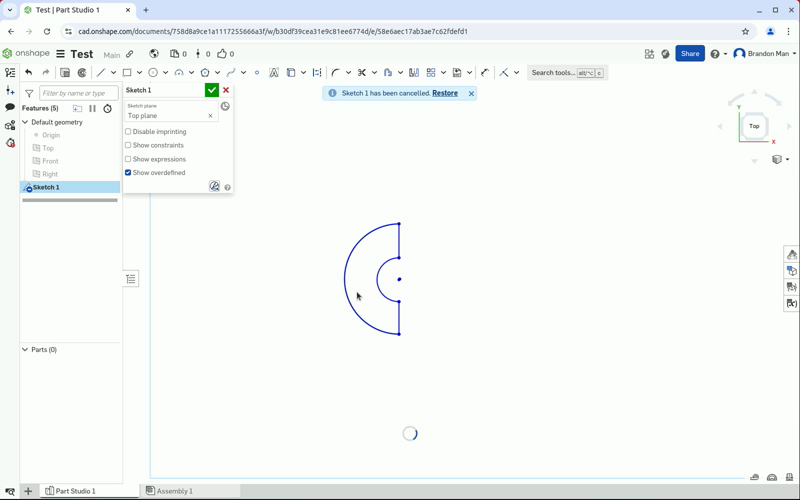
scroll(6)
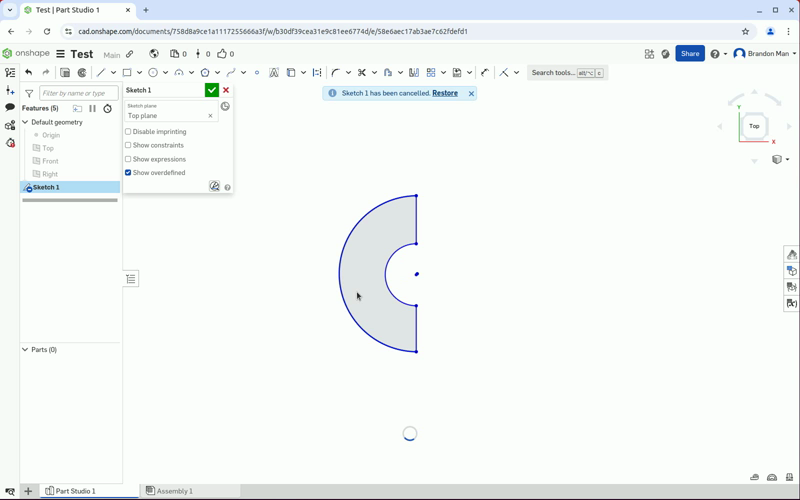
scroll(6)
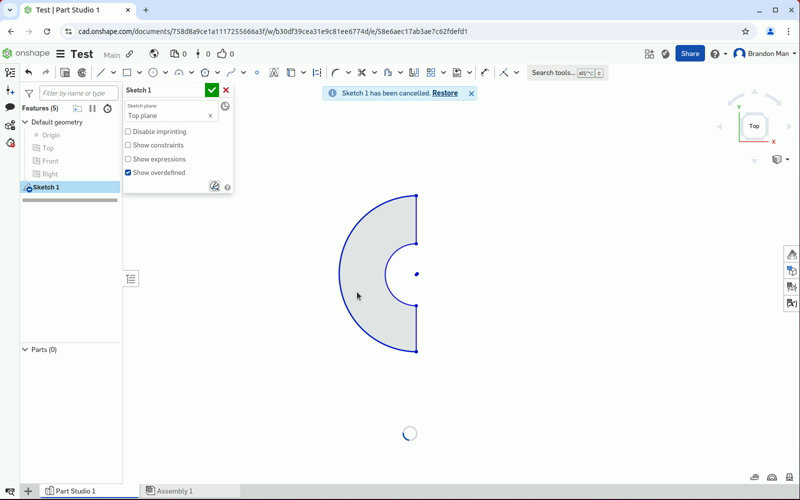
scroll(6)
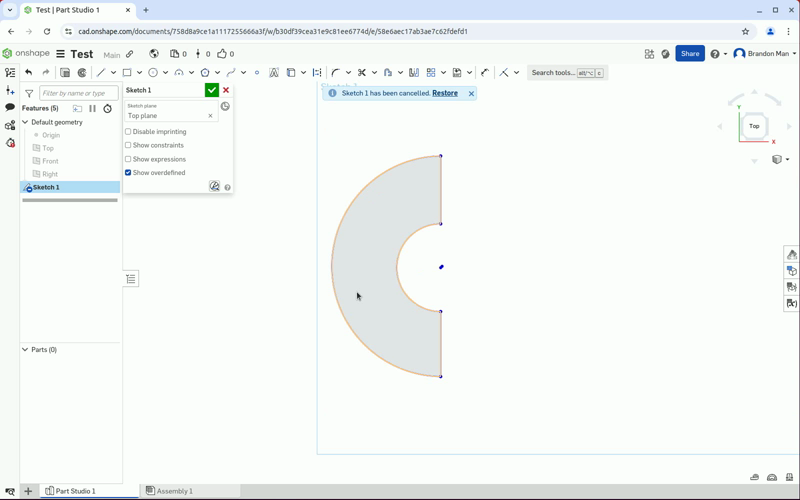
scroll(6)
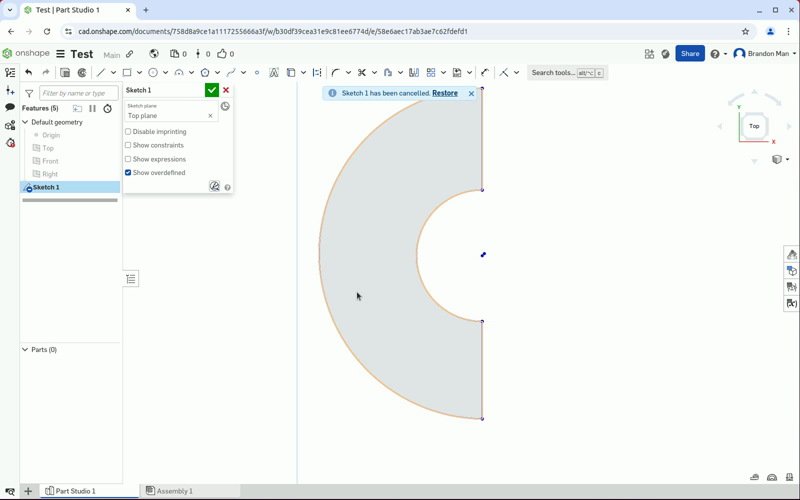
scroll(6)
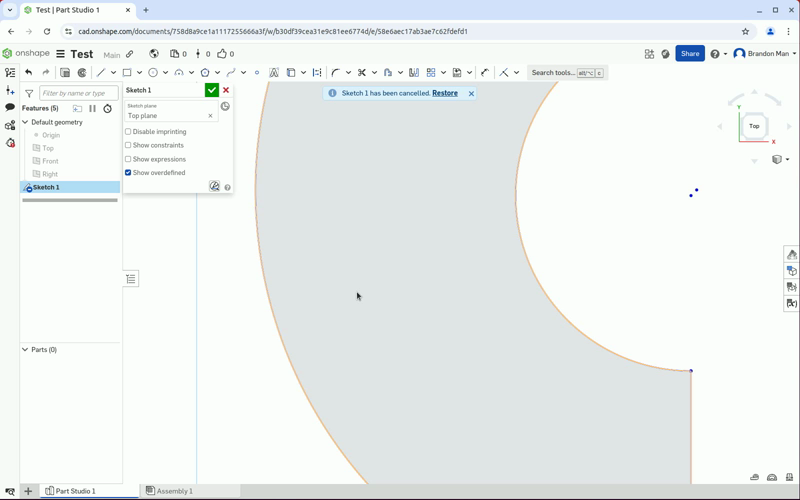
click(357, 291)
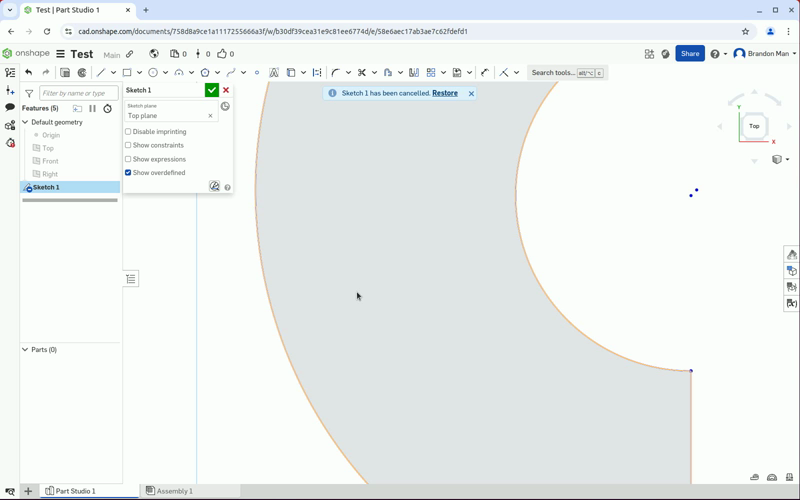
scroll(-6)
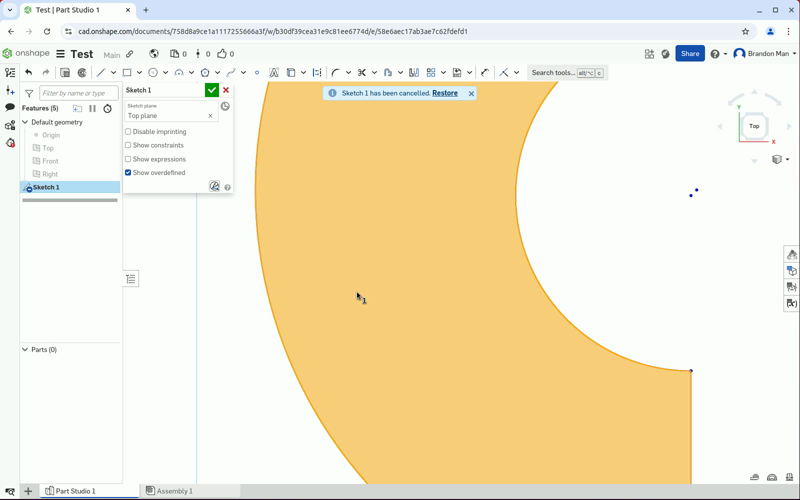
scroll(-6)
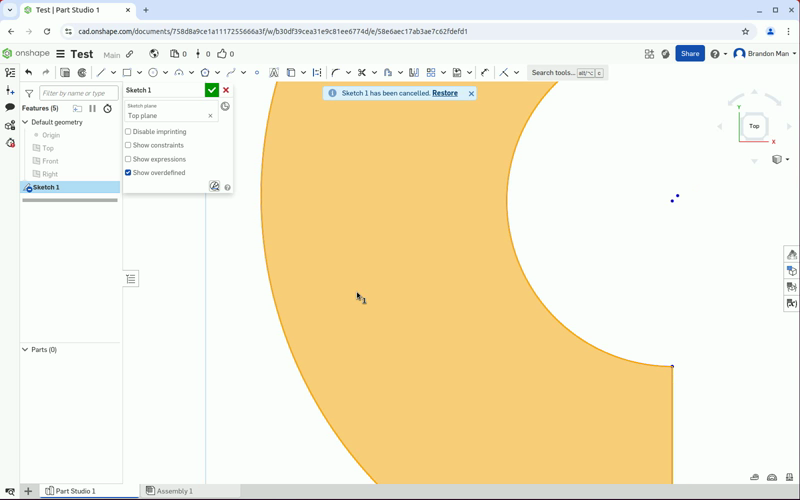
scroll(-6)
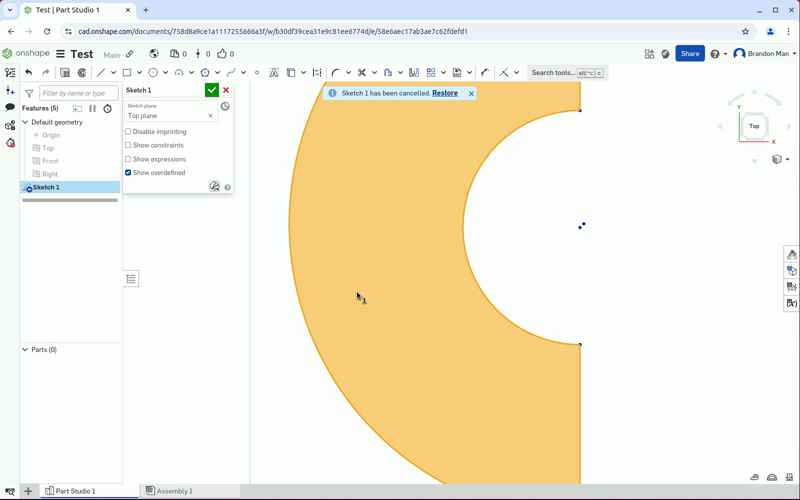
scroll(-6)
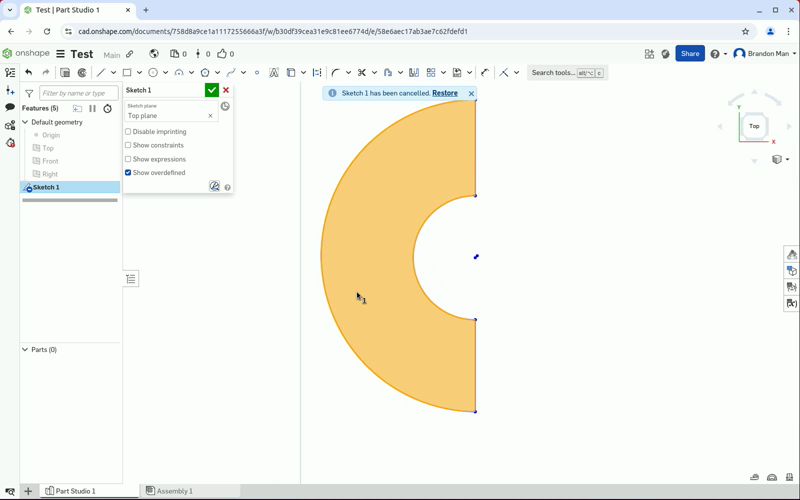
scroll(-6)
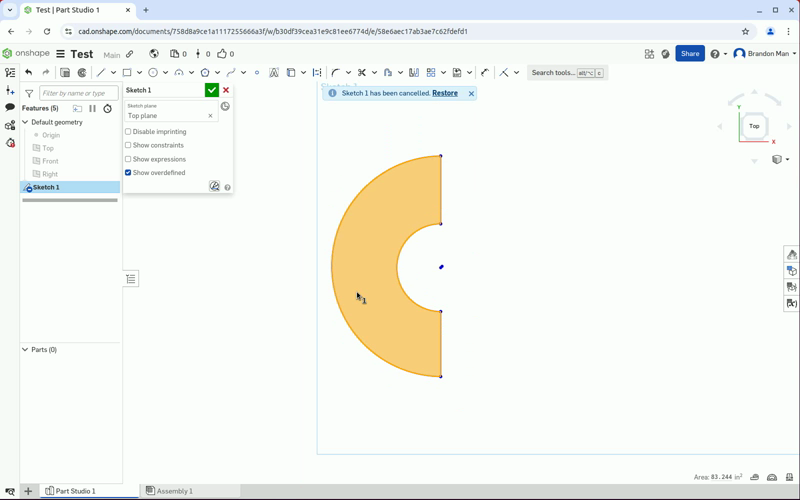
scroll(-6)
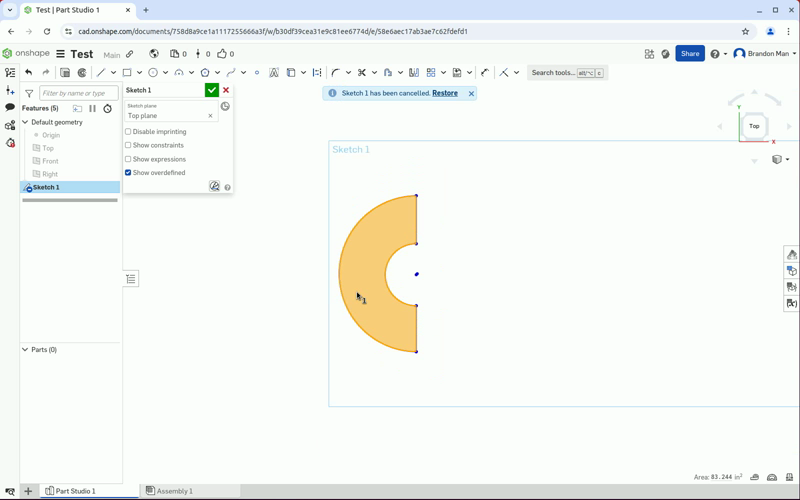
scroll(-6)
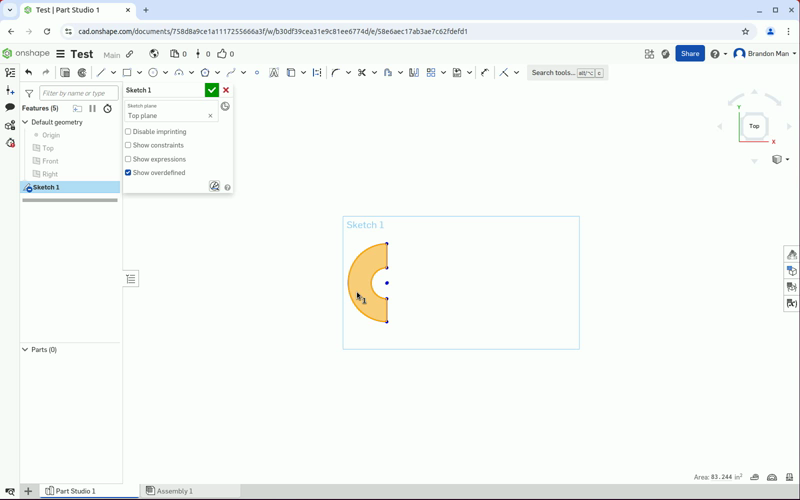
mouse_move(73, 352)
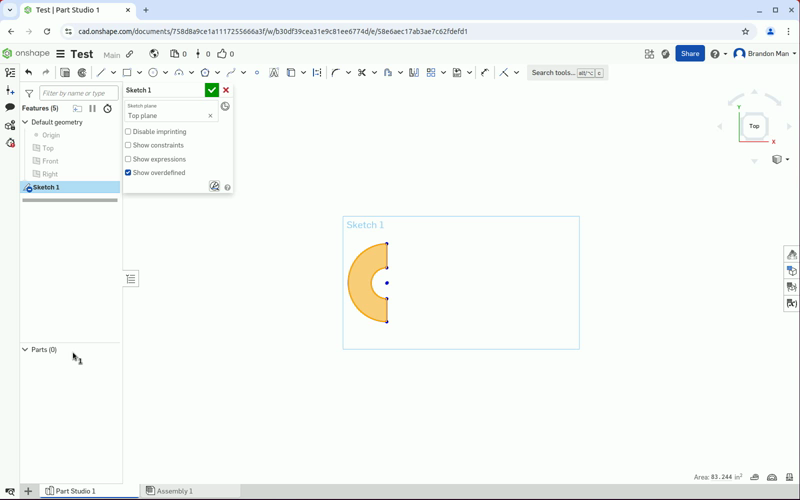
key(shift+y)
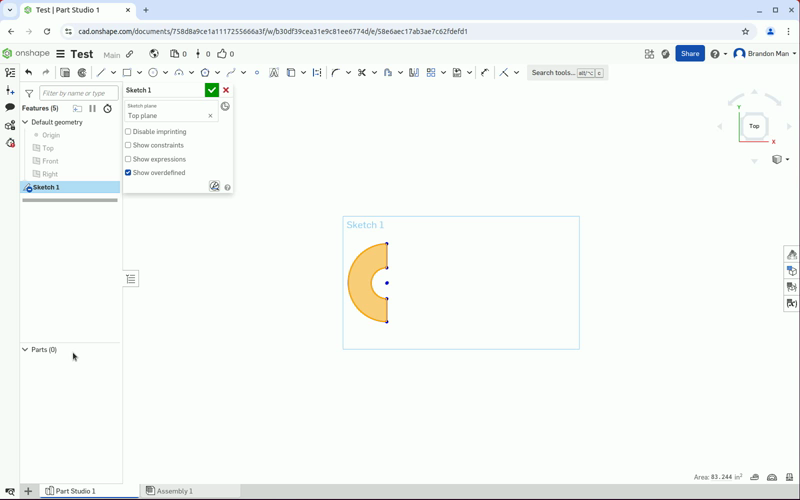
key(shift+e)
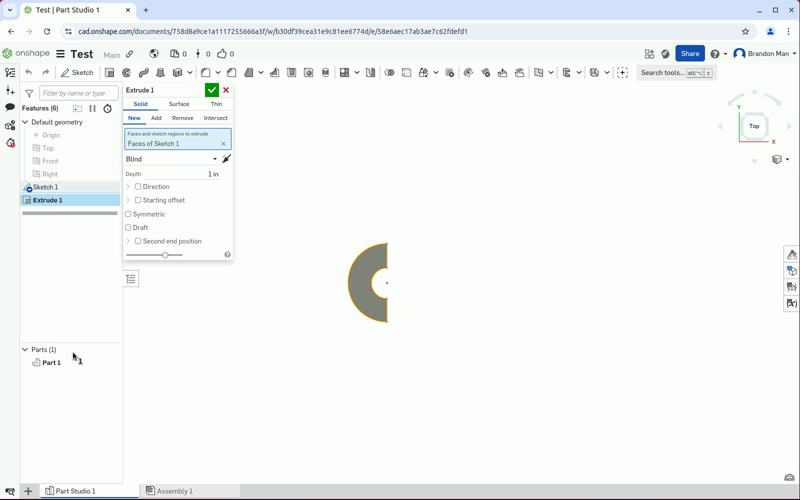
mouse_move(143, 106)
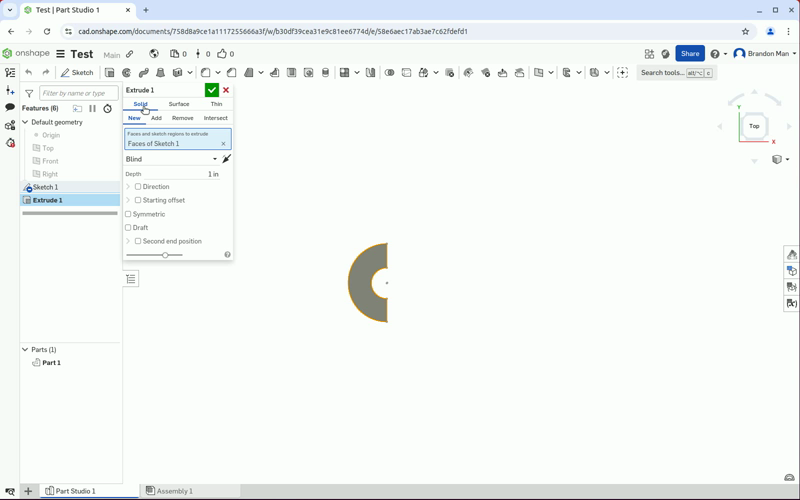
click(143, 106)
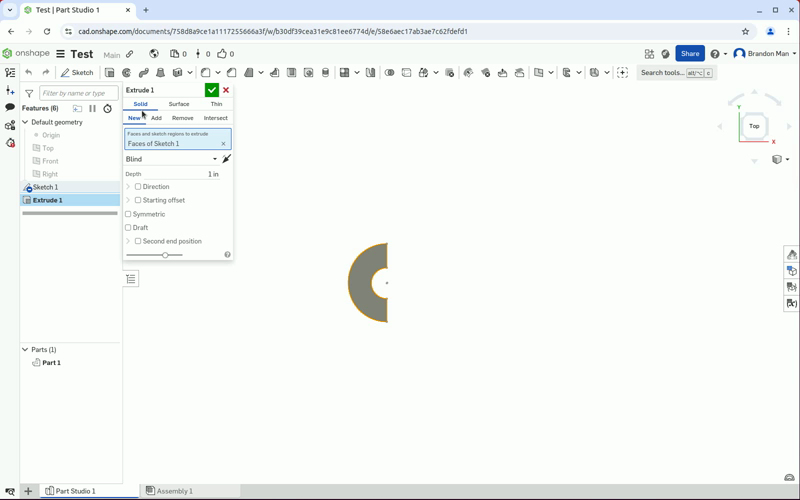
mouse_move(137, 120)
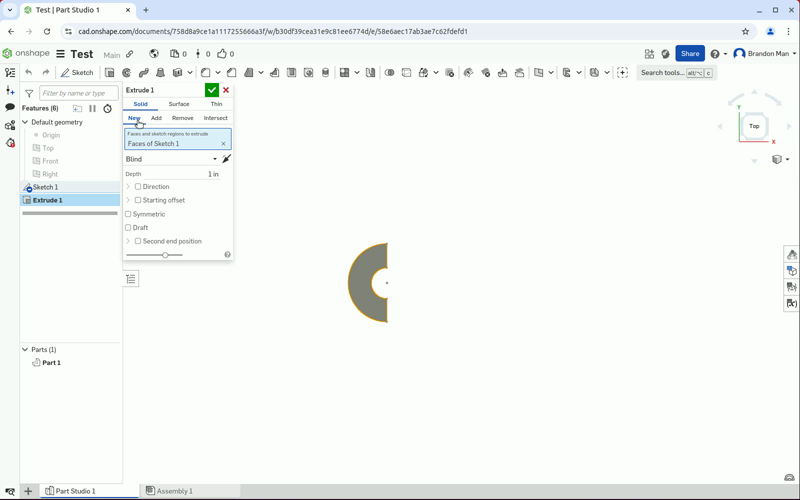
click(137, 120)
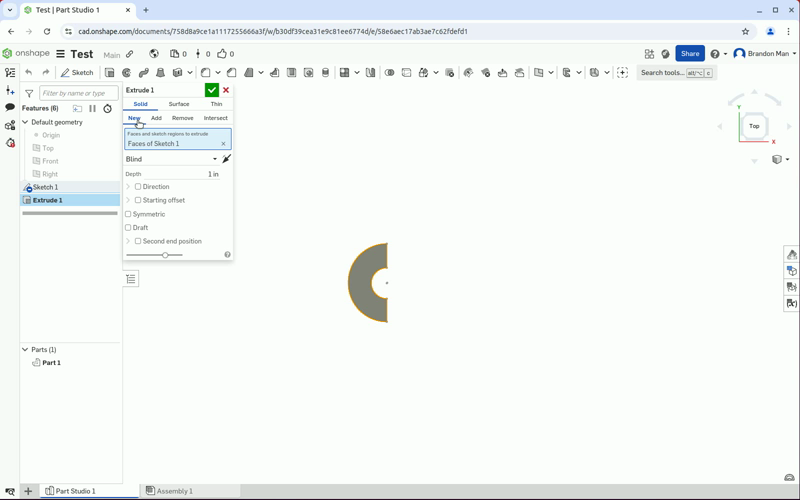
key(tab, 4)
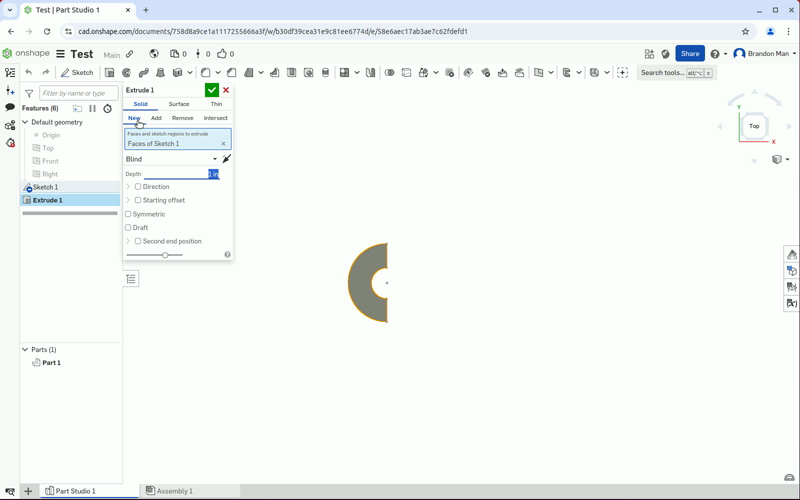
text(12.036)
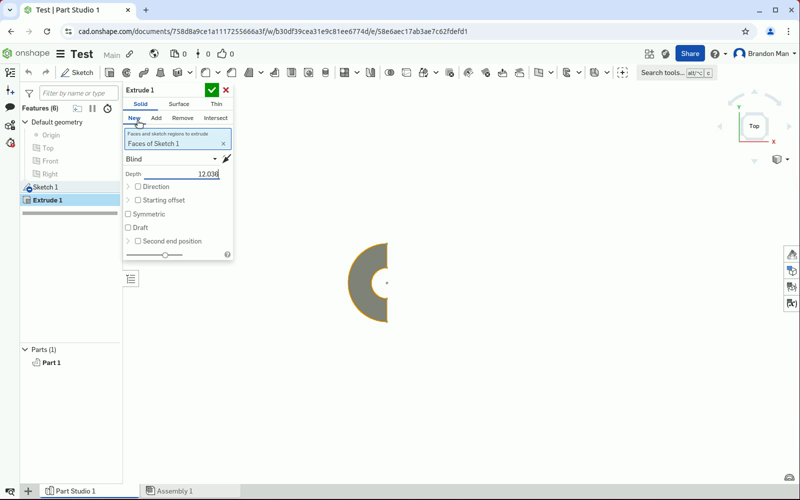
key(enter)
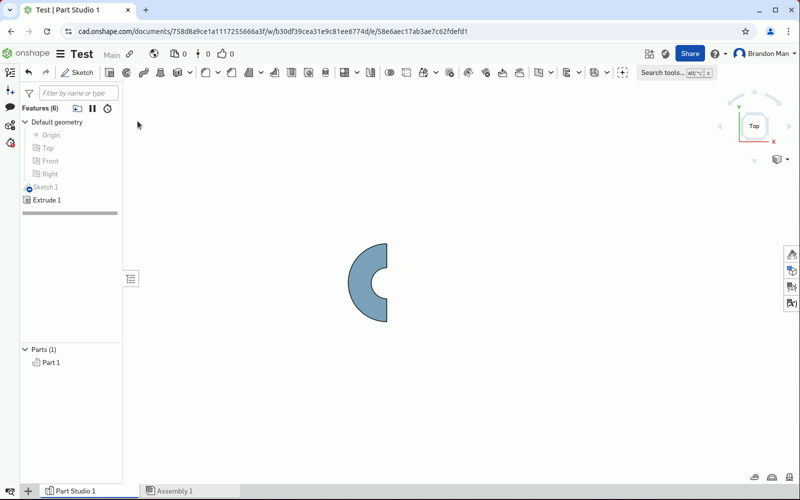
key(shift+h)
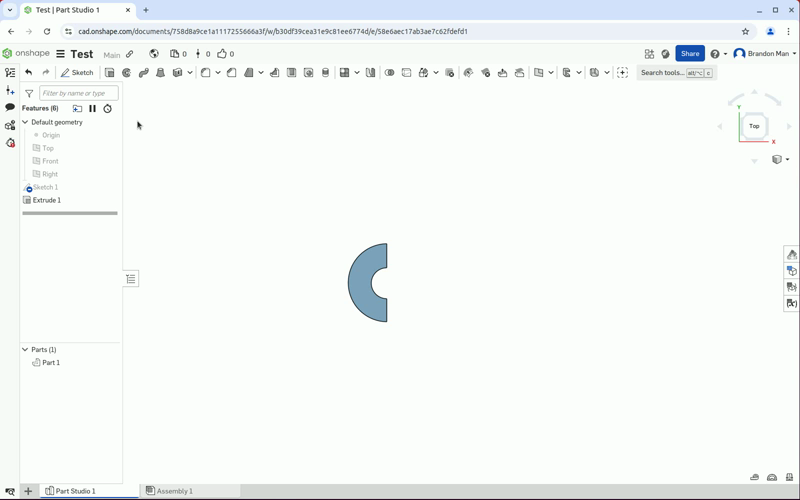
key(shift+h)
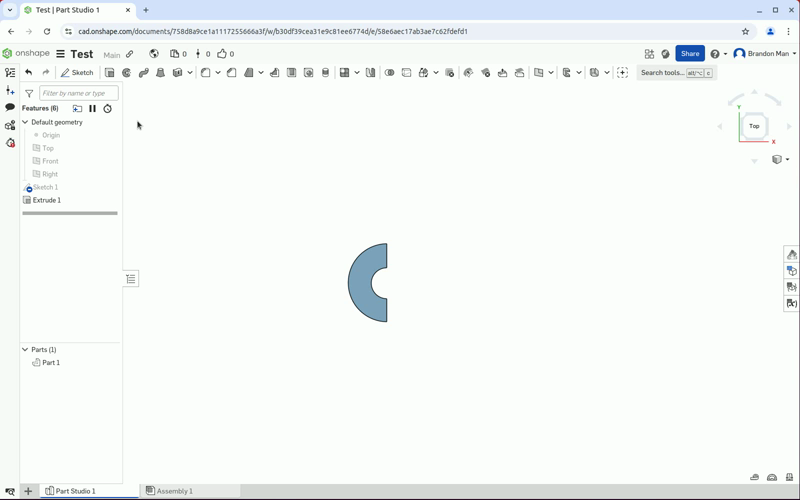
mouse_move(73, 189)
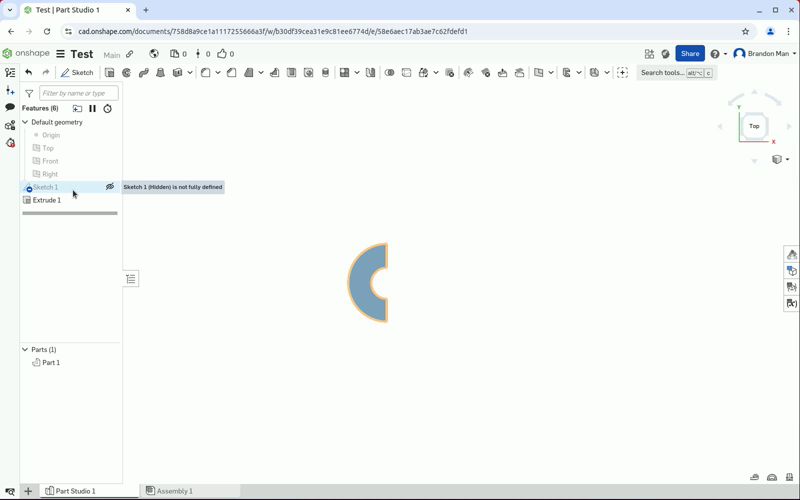
click(73, 189)
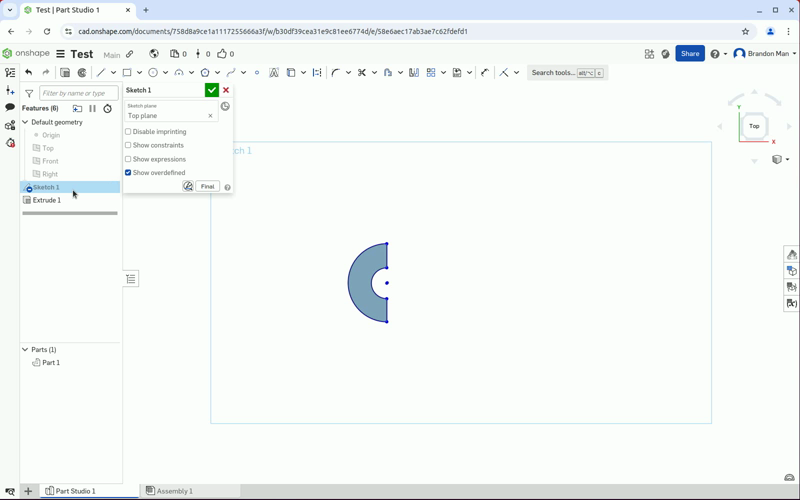
mouse_move(229, 92)
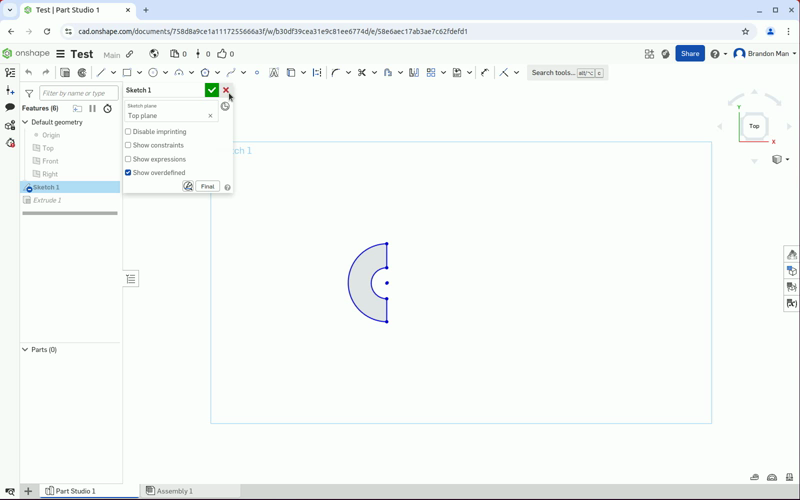
click(229, 92)
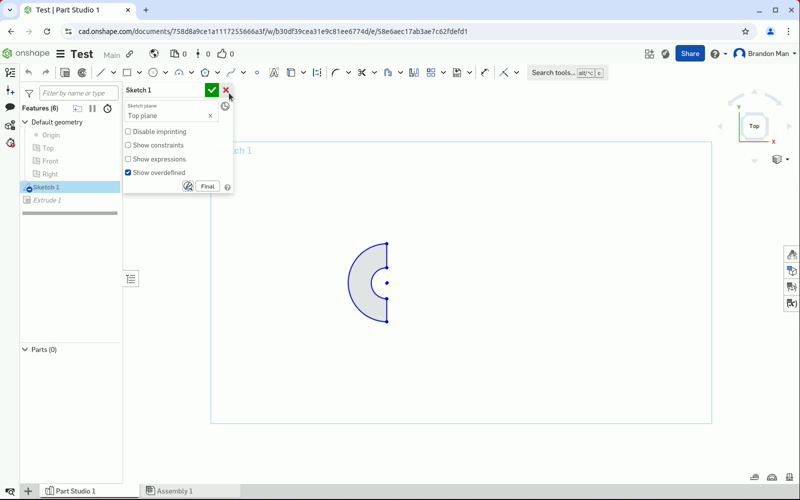
key(shift+s)
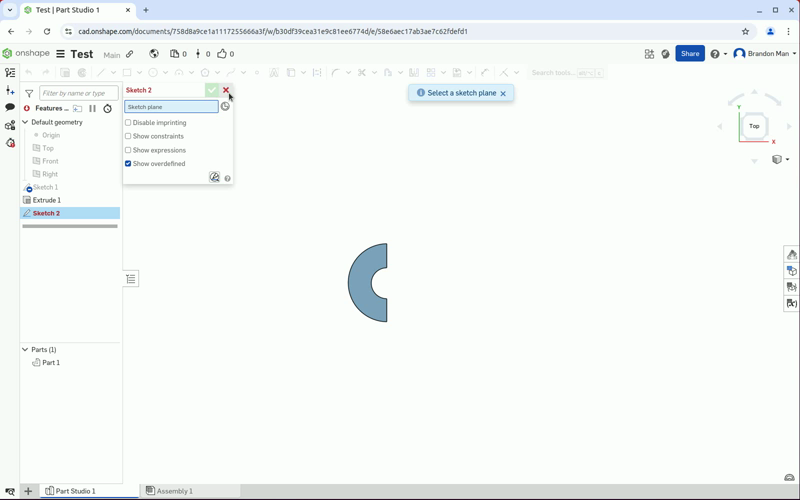
mouse_move(73, 150)
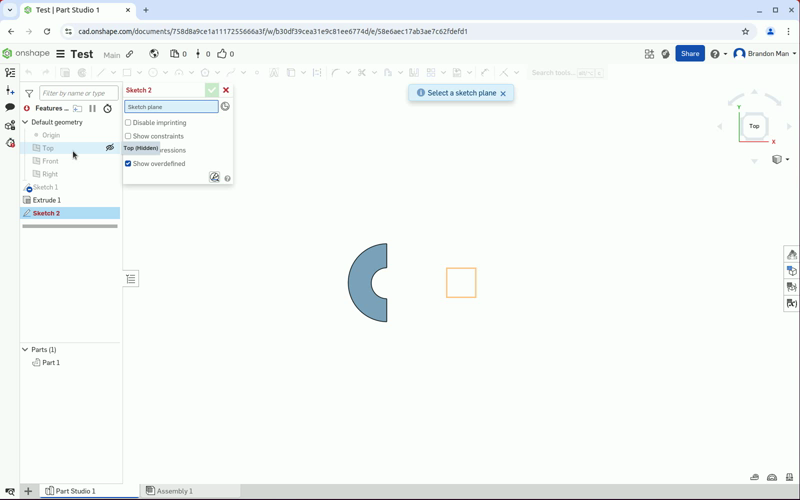
click(73, 150)
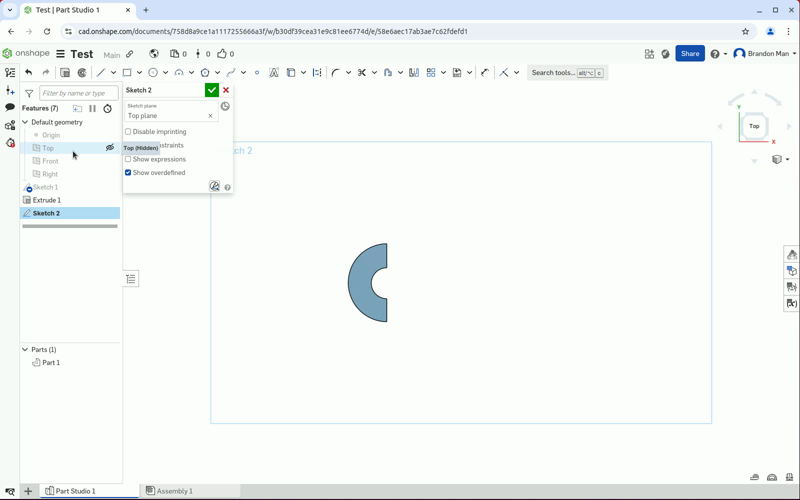
mouse_move(73, 352)
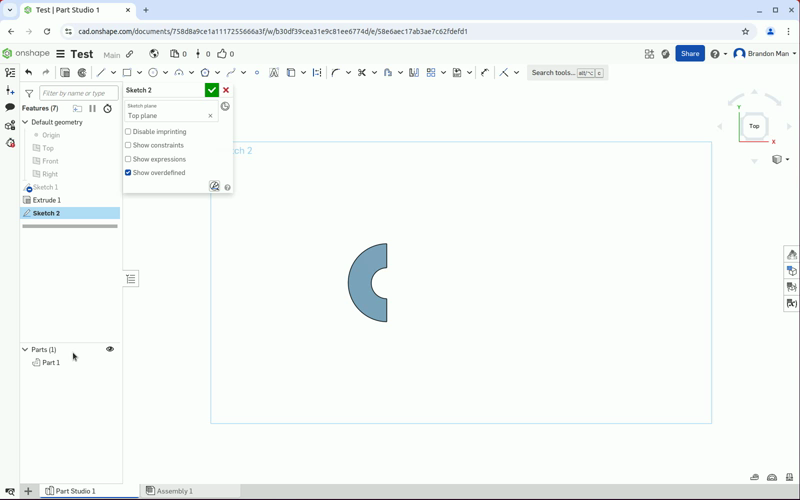
key(y)
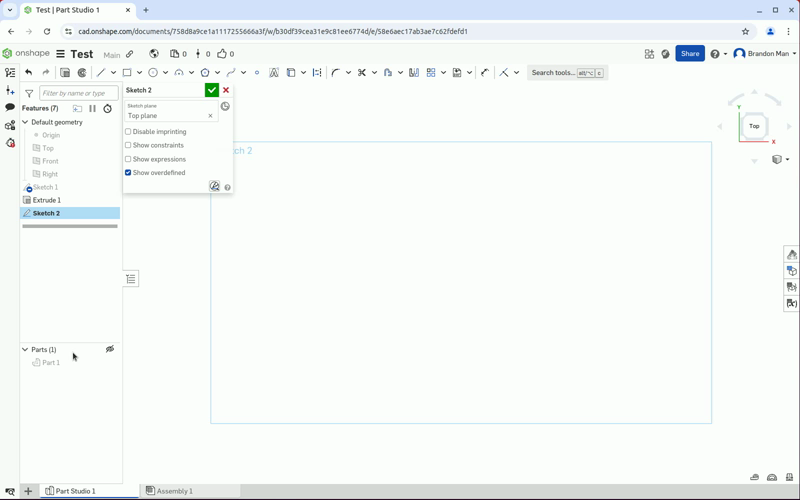
key(a)
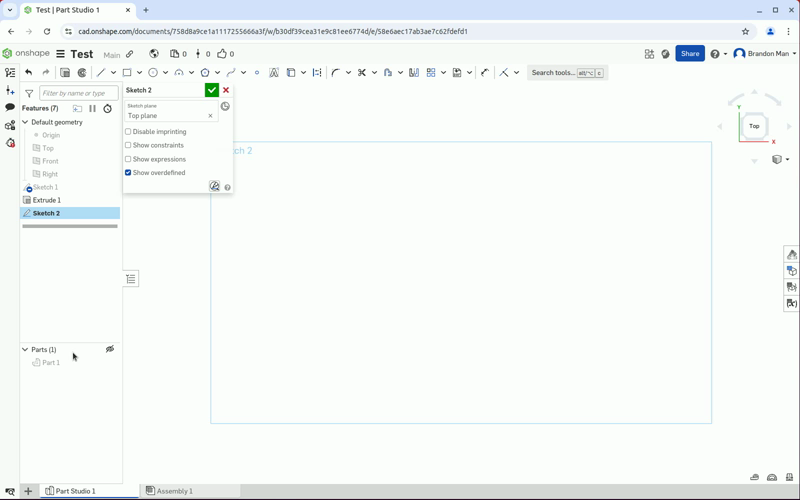
key_down(shift)
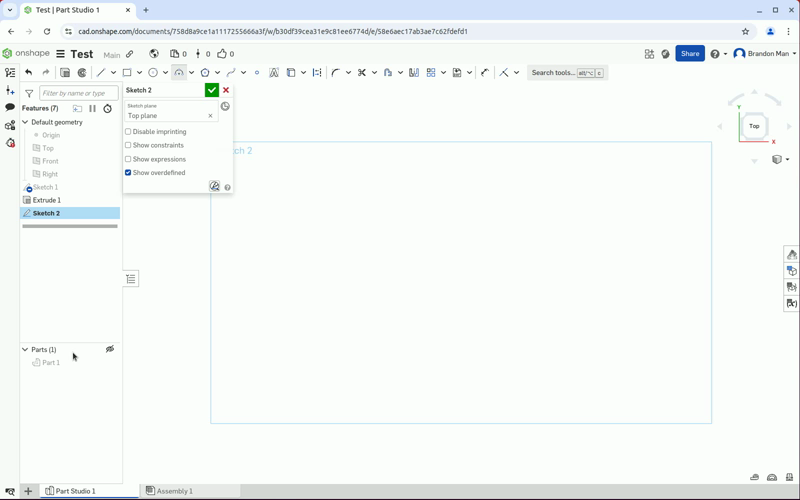
mouse_move(386, 321)
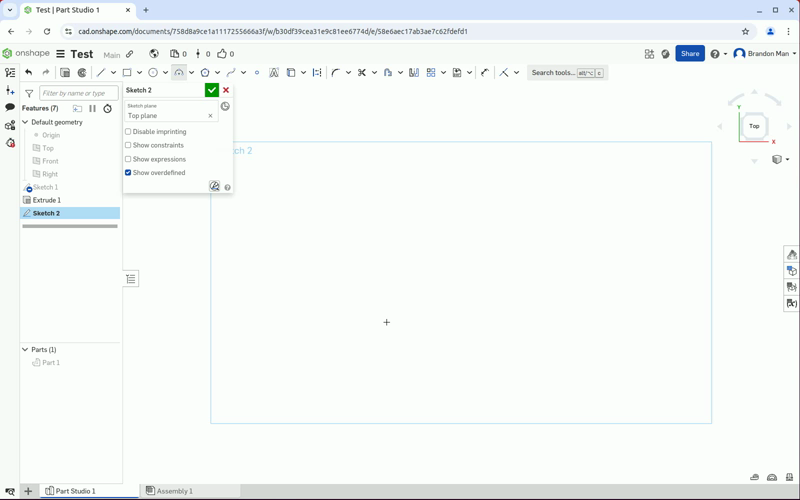
click(386, 321)
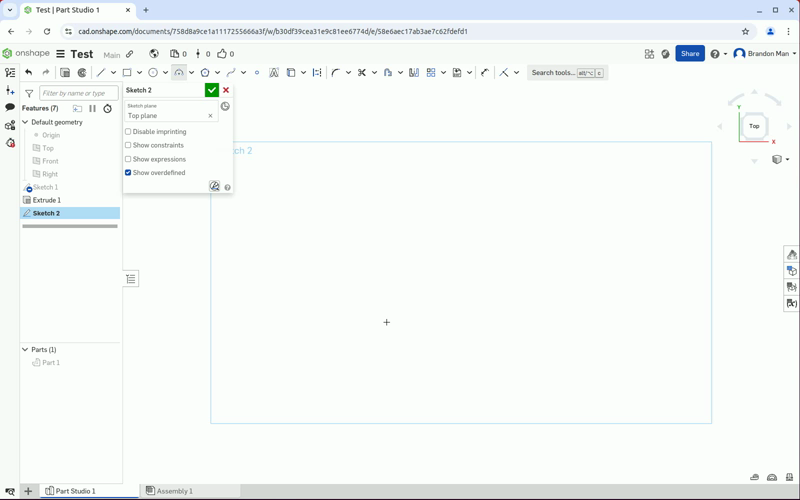
key_up(shift)
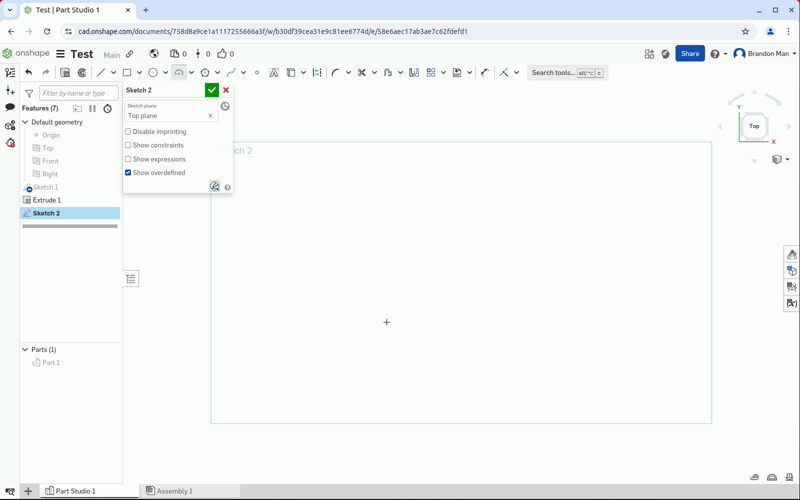
key_down(shift)
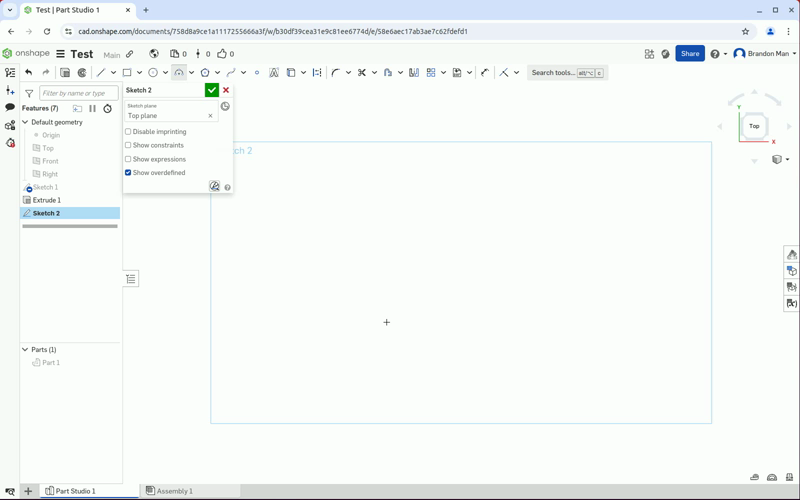
mouse_move(386, 243)
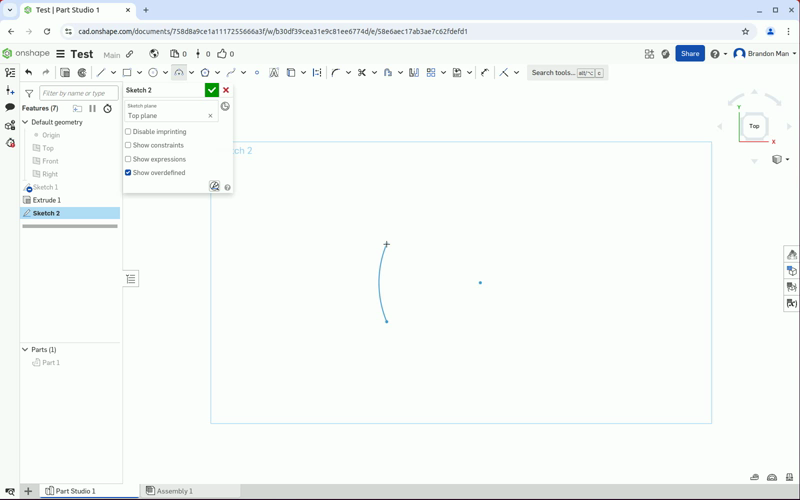
click(386, 243)
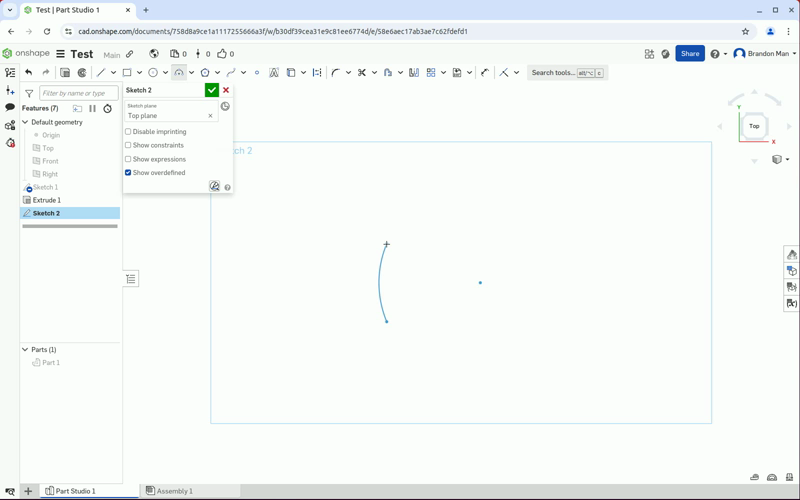
mouse_move(425, 282)
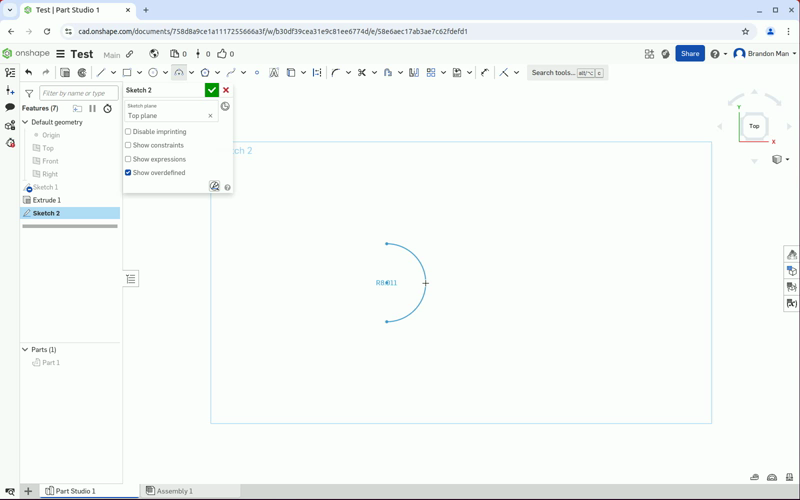
click(425, 282)
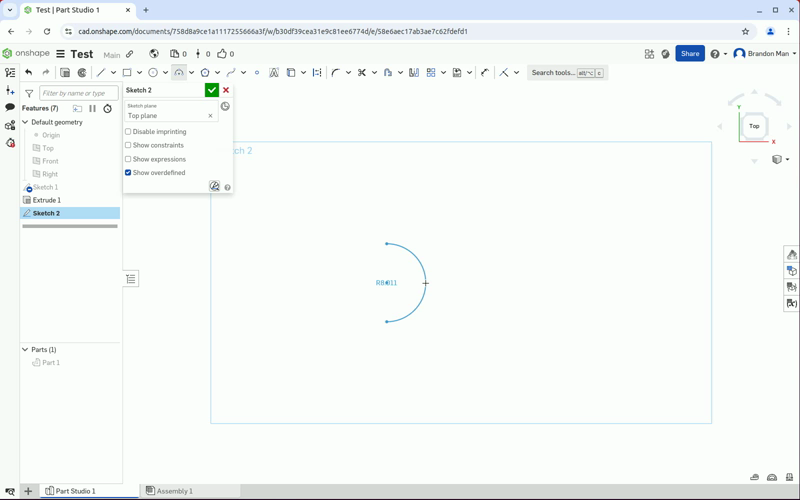
key_up(shift)
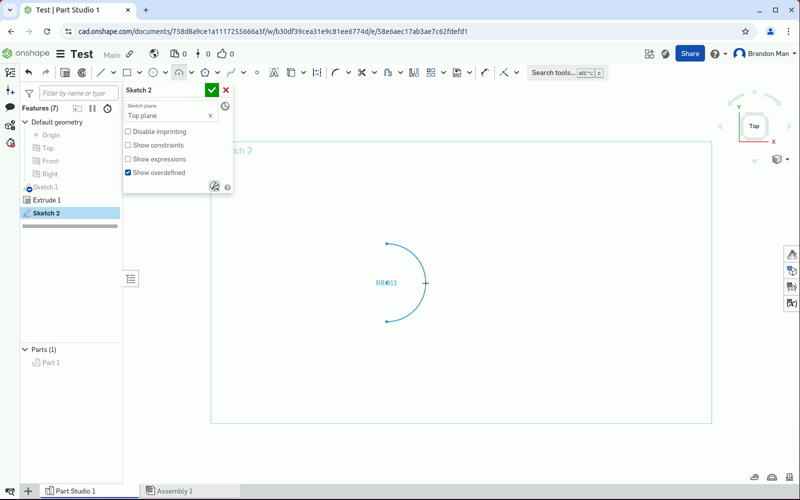
key(esc)
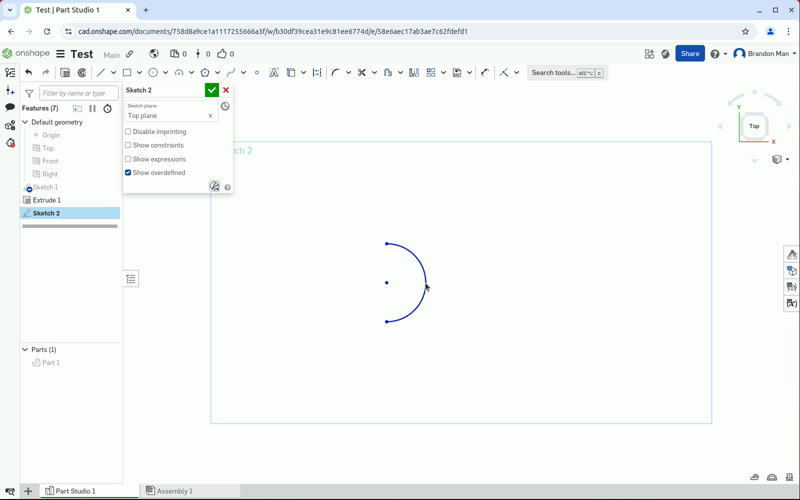
key(l)
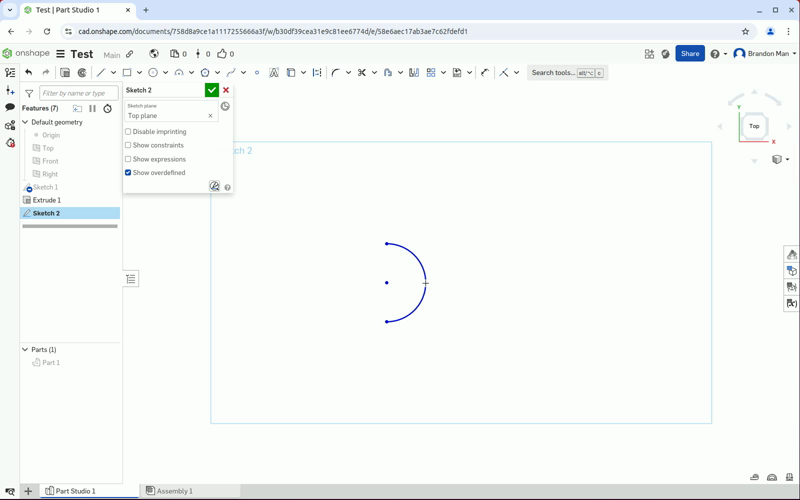
mouse_move(386, 243)
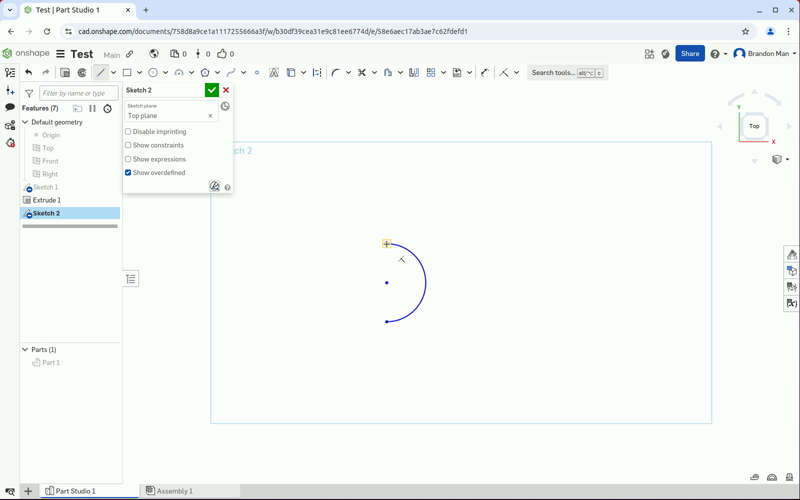
click(386, 243)
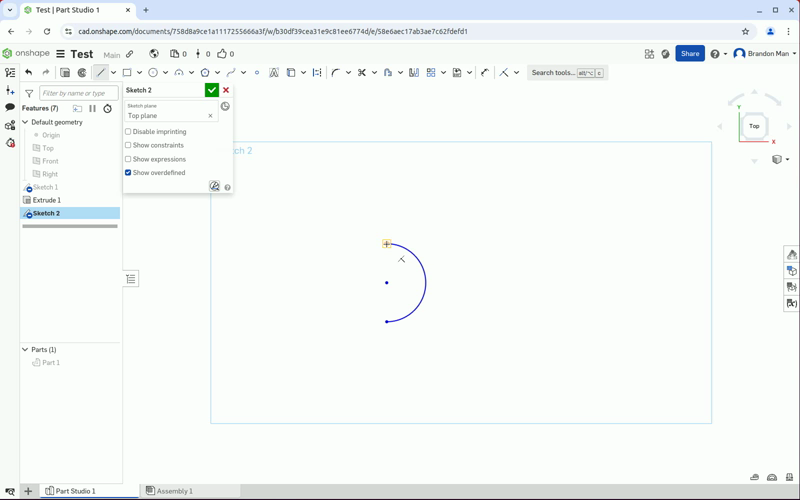
key_down(shift)
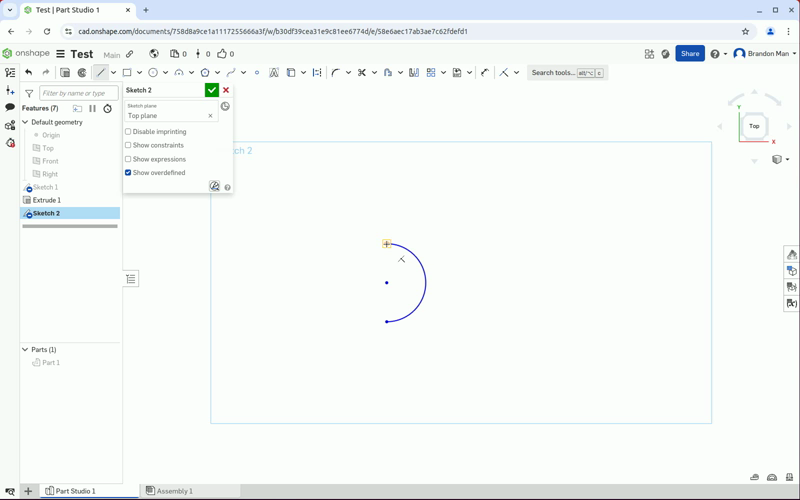
mouse_move(417, 243)
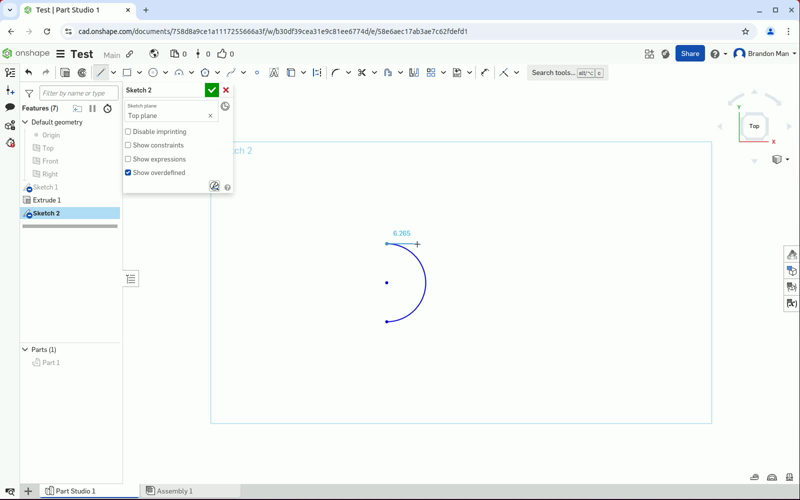
mouse_move(386, 267)
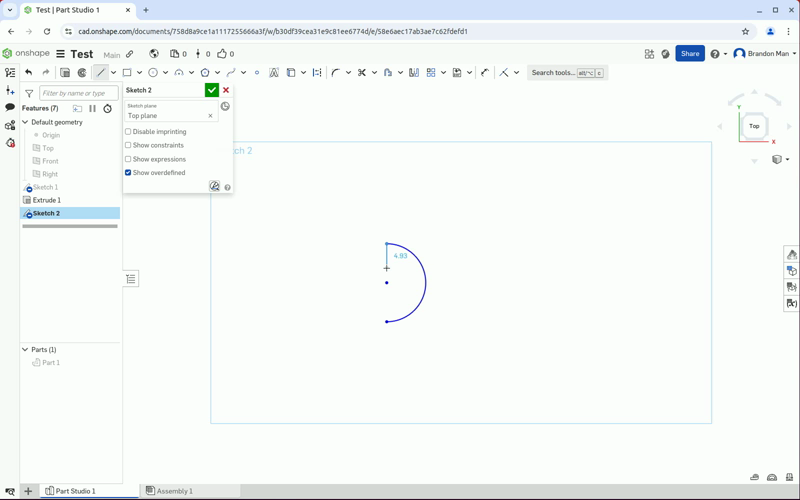
click(386, 267)
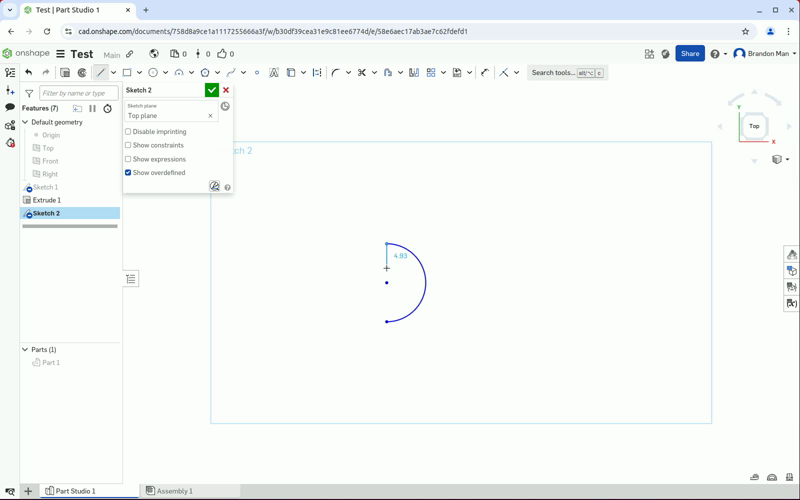
key_up(shift)
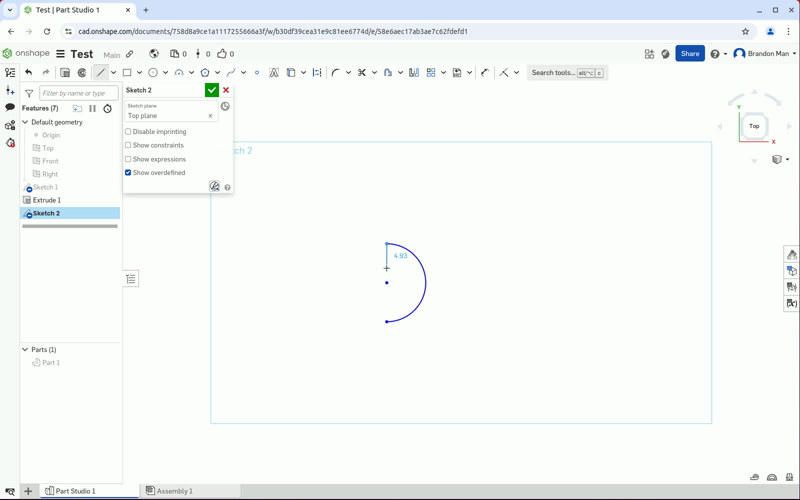
key(esc)
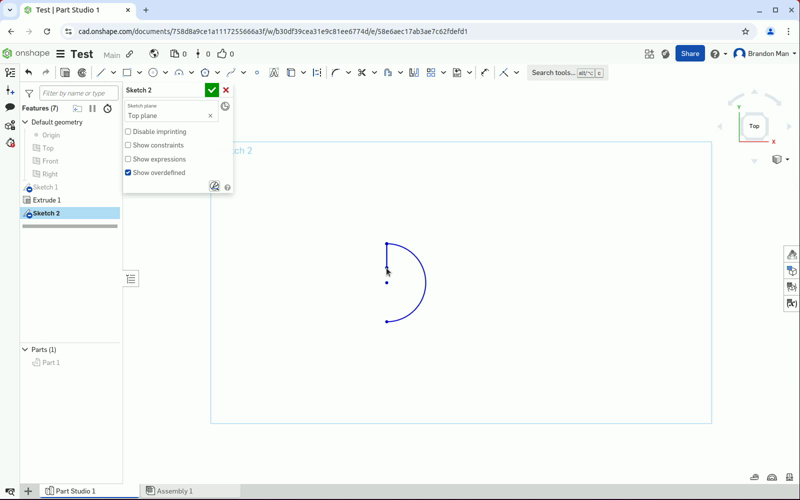
key(a)
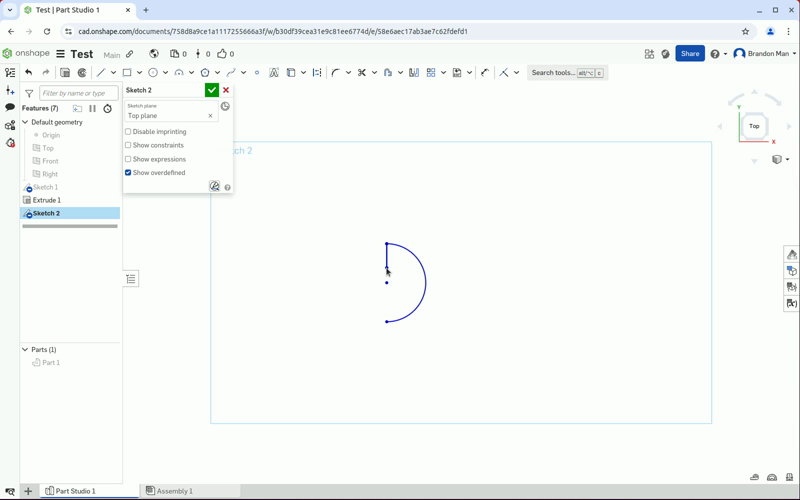
mouse_move(386, 267)
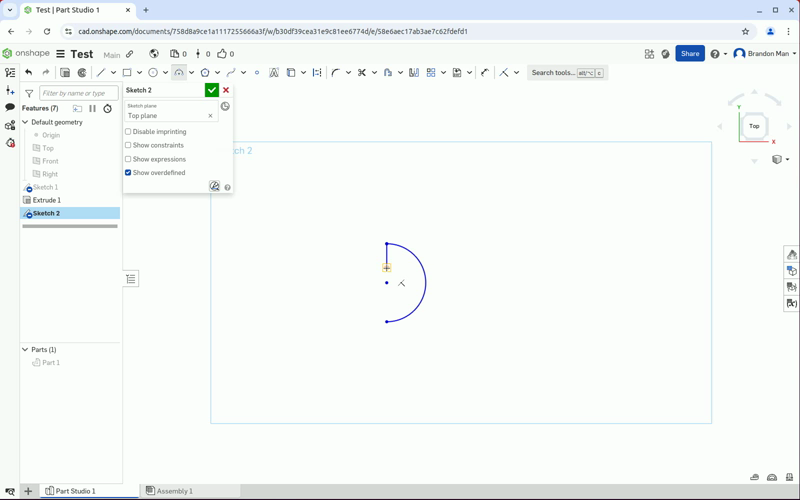
click(386, 267)
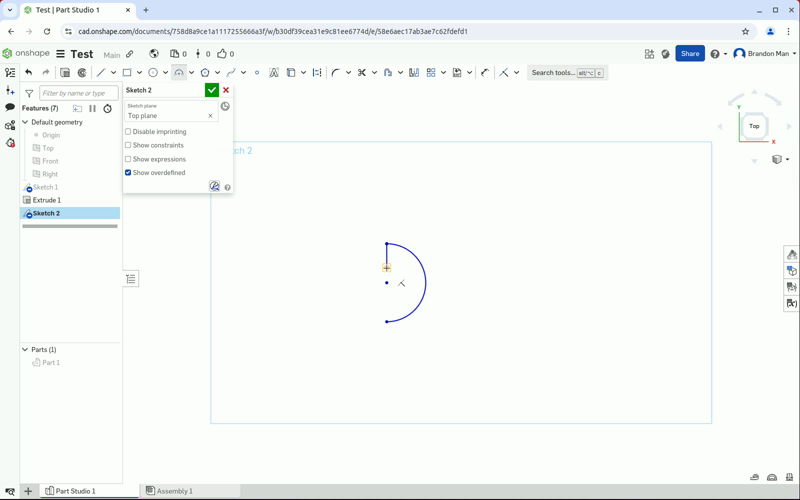
key_down(shift)
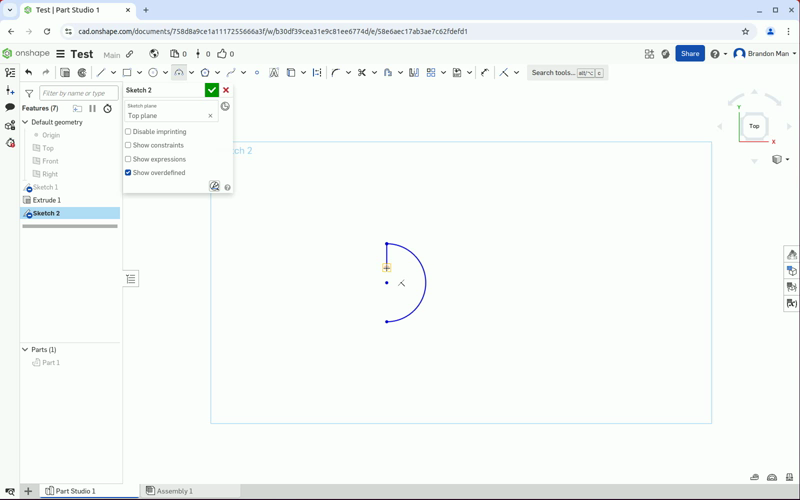
mouse_move(386, 298)
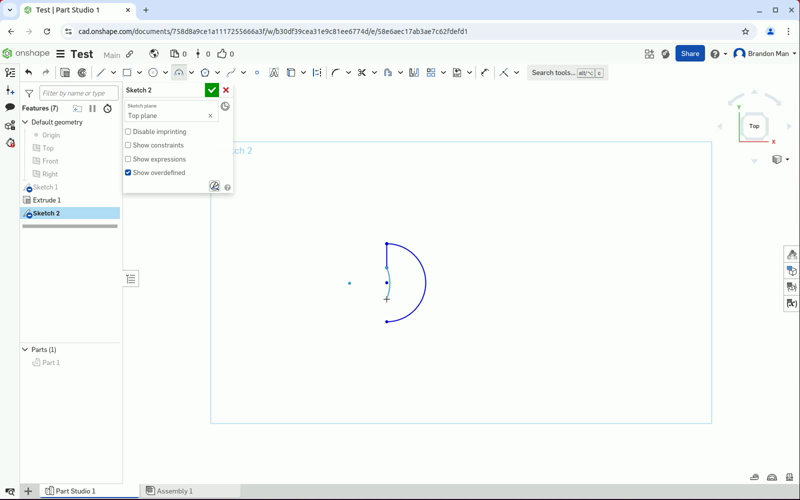
click(386, 298)
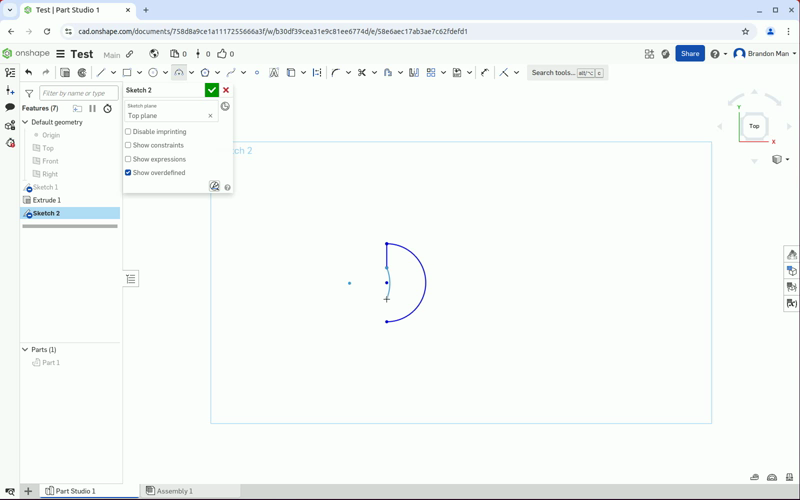
mouse_move(402, 283)
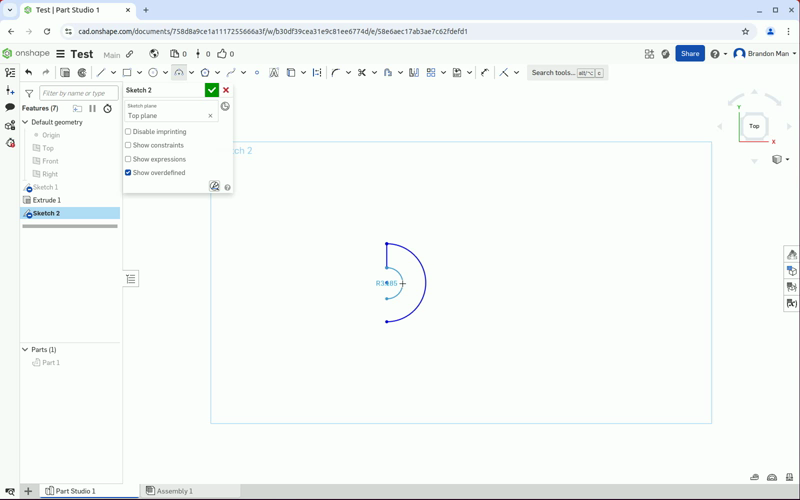
click(402, 283)
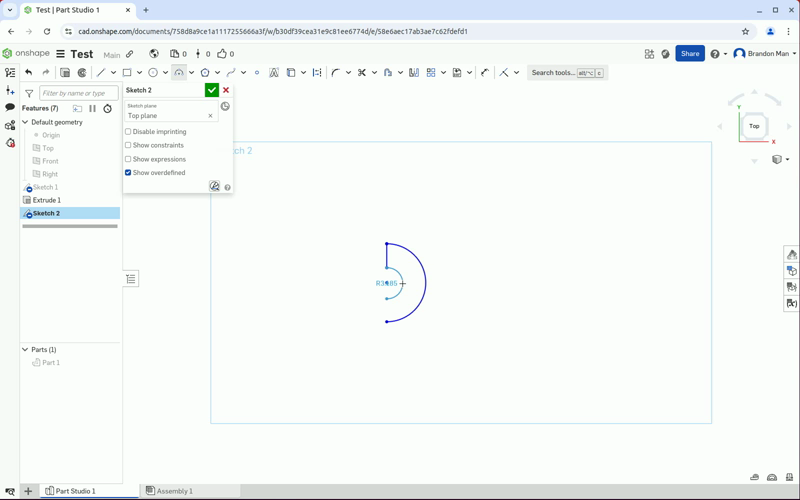
key_up(shift)
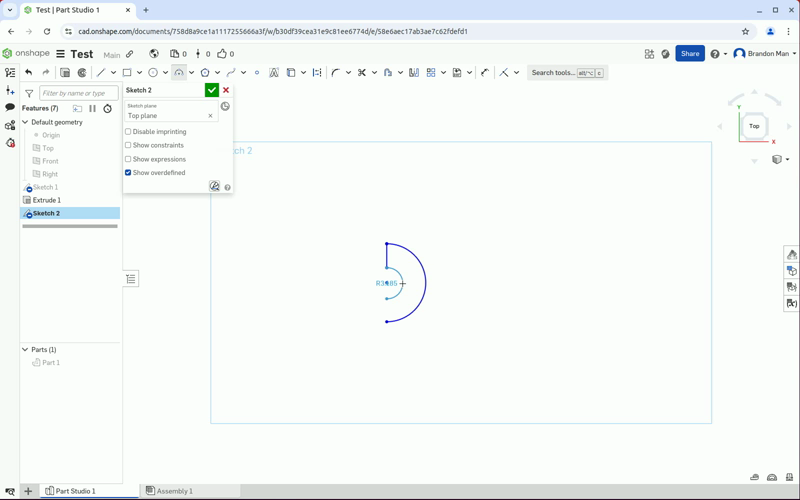
key(esc)
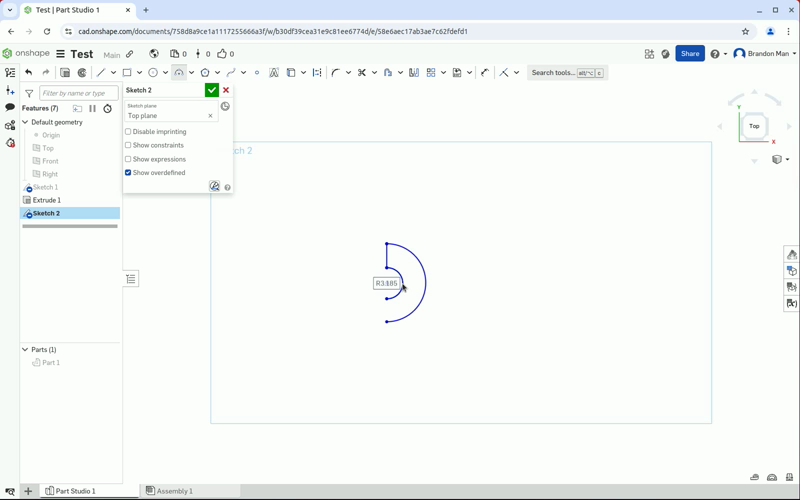
key(l)
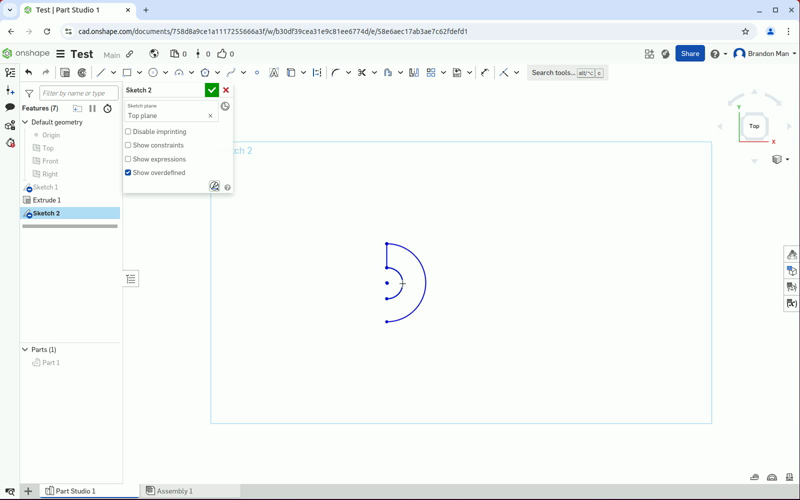
mouse_move(386, 298)
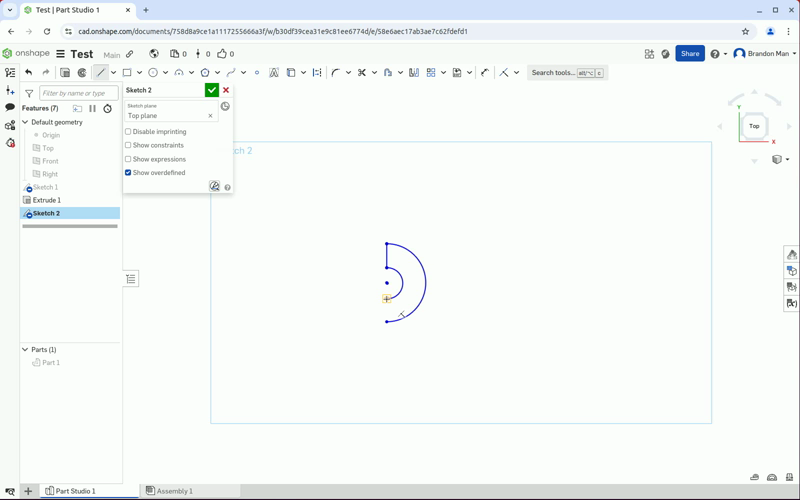
click(386, 298)
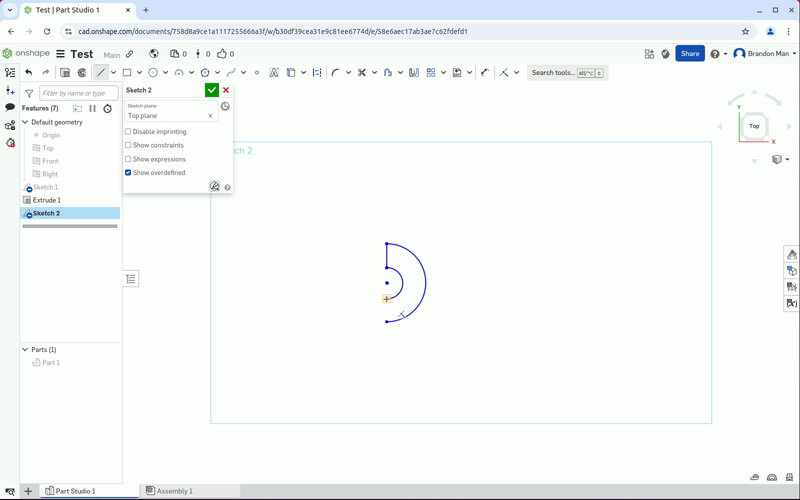
mouse_move(417, 298)
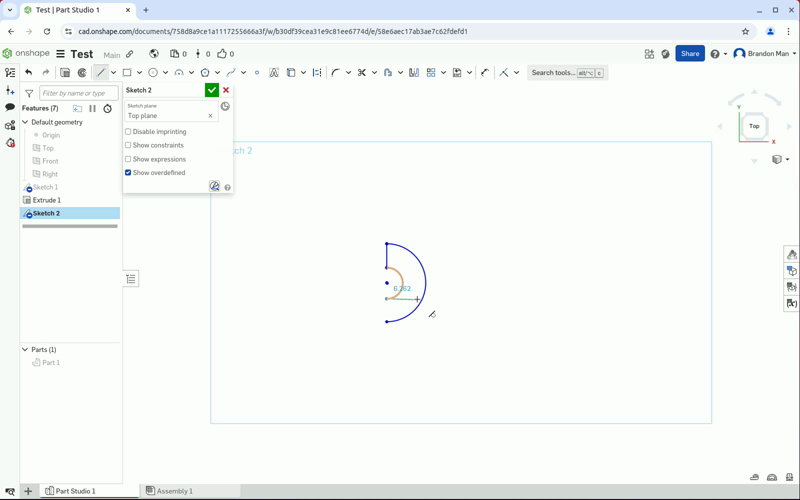
key_down(shift)
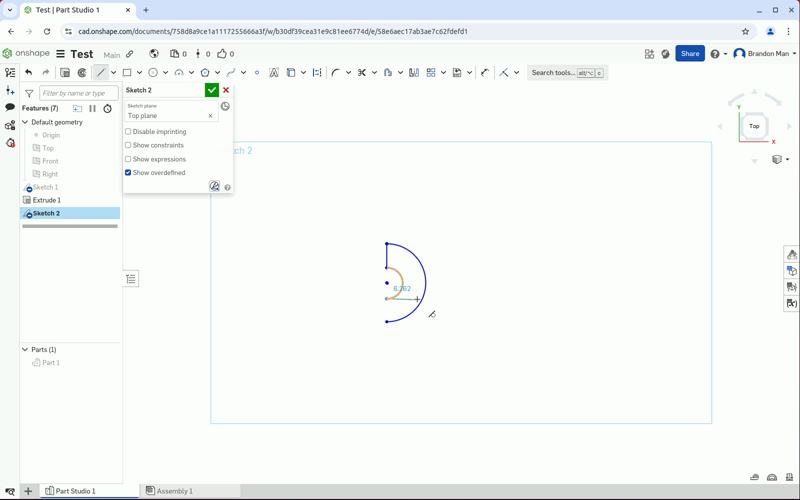
mouse_move(386, 321)
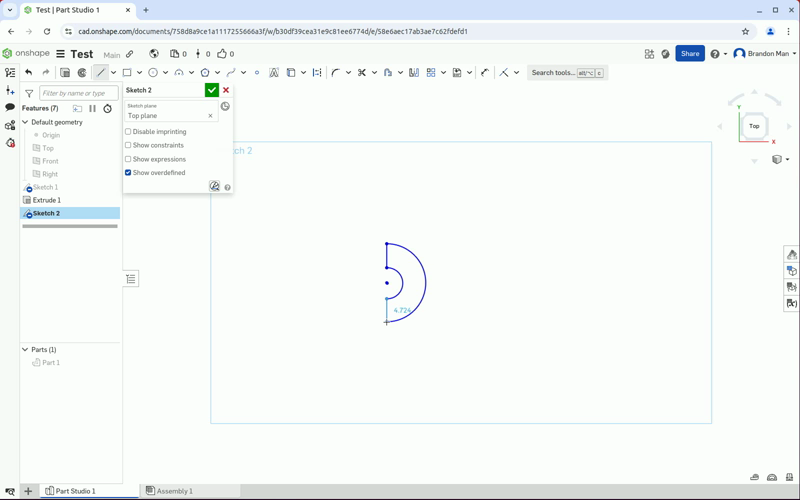
key_up(shift)
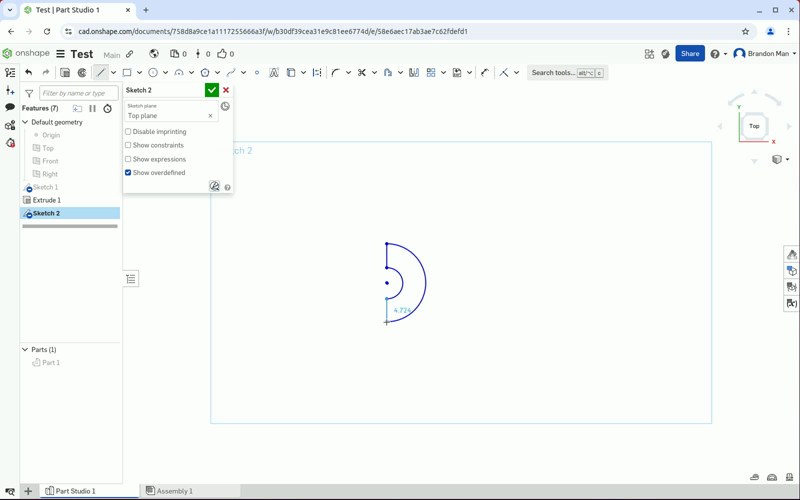
click(386, 321)
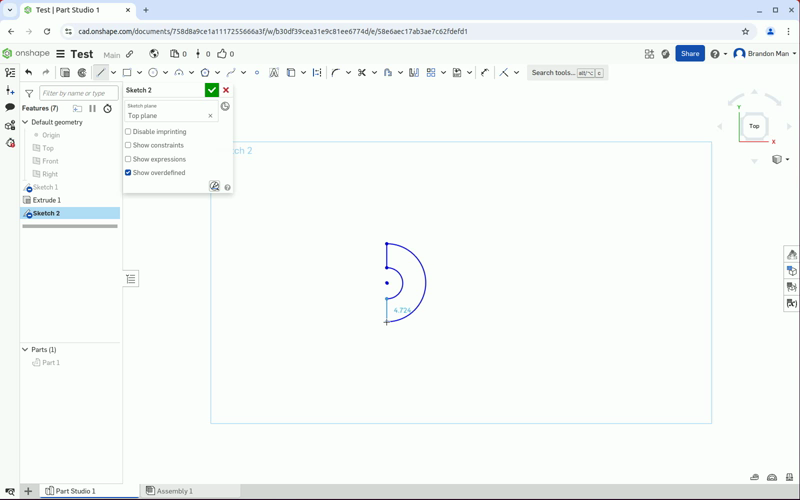
key(esc)
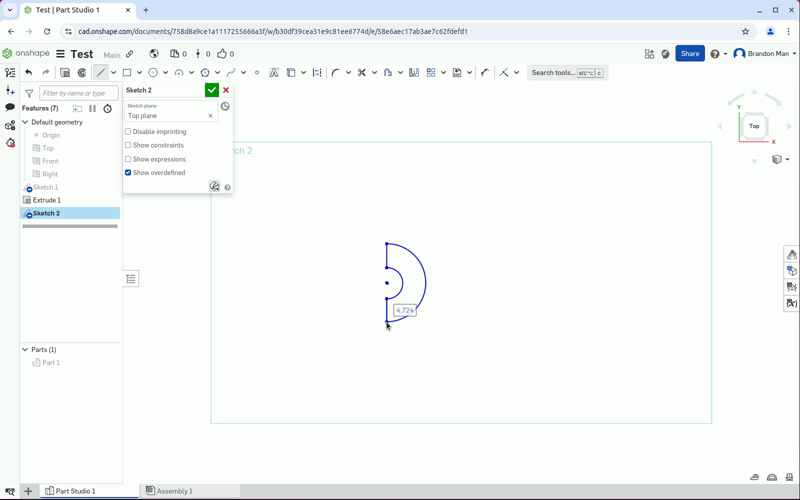
mouse_move(410, 290)
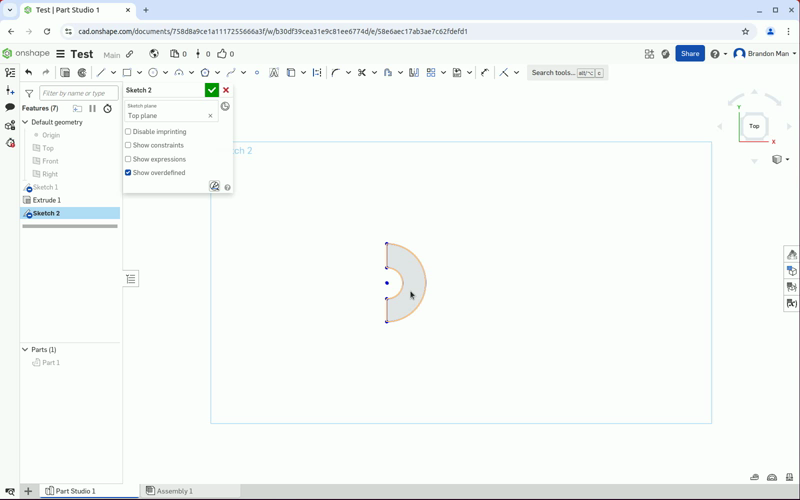
scroll(6)
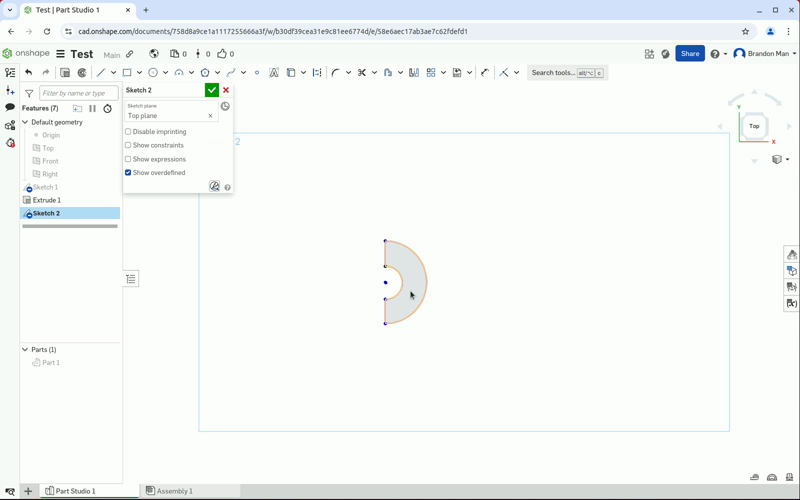
scroll(6)
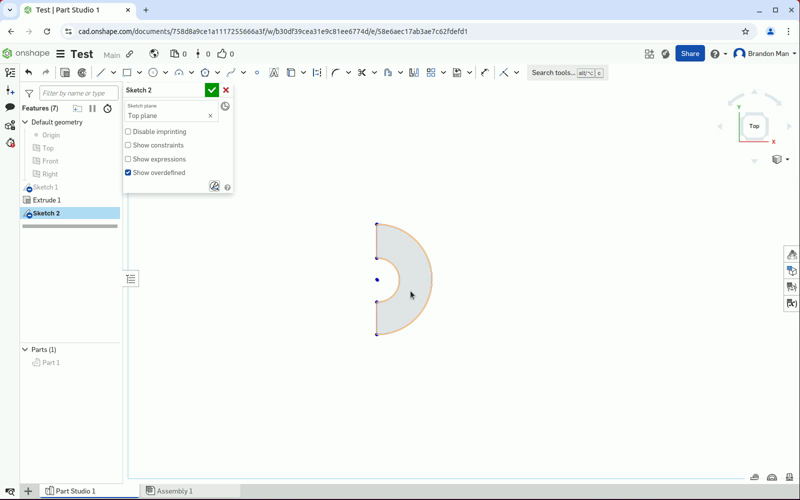
scroll(6)
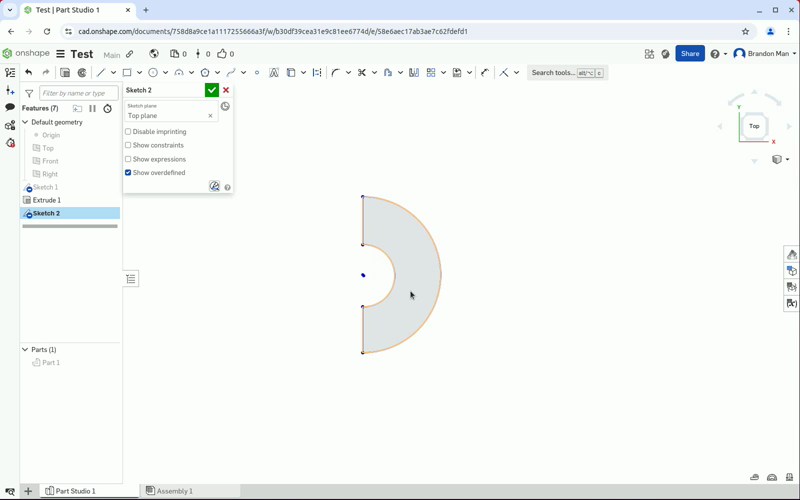
scroll(6)
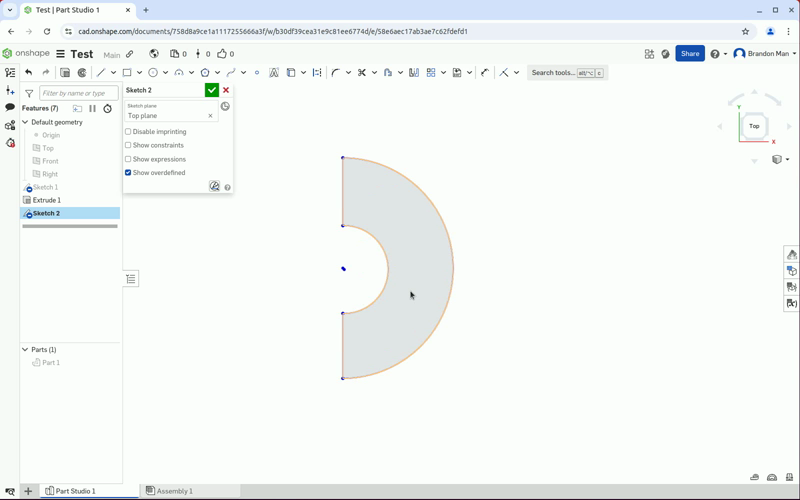
scroll(6)
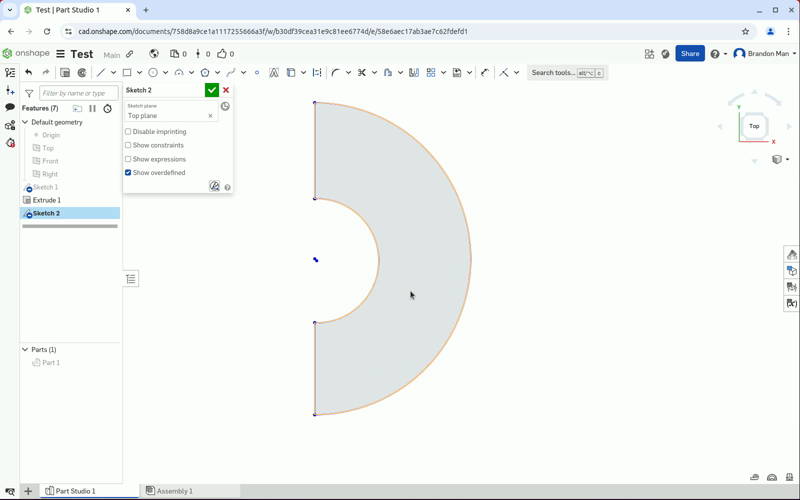
scroll(6)
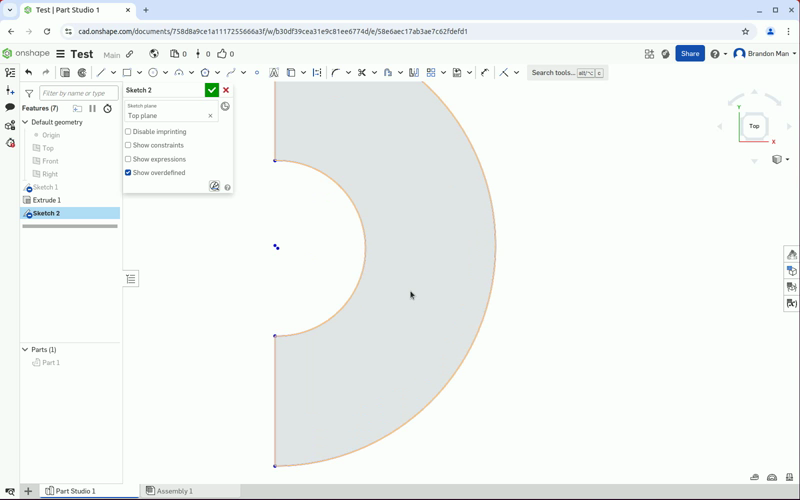
scroll(6)
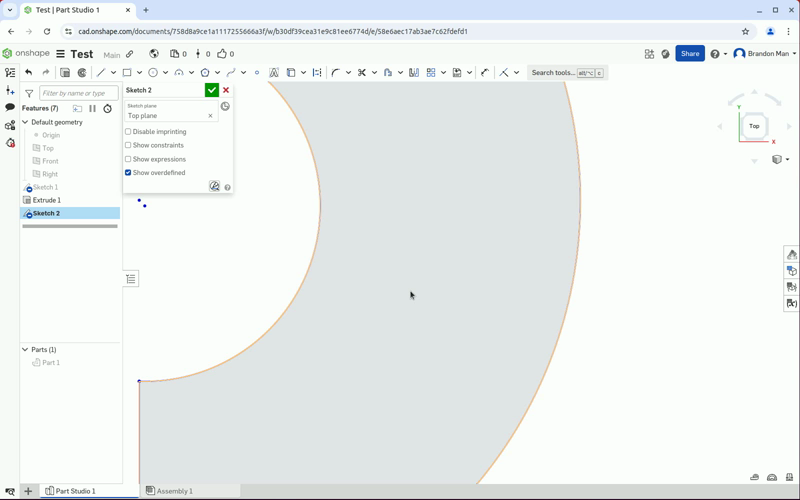
click(410, 290)
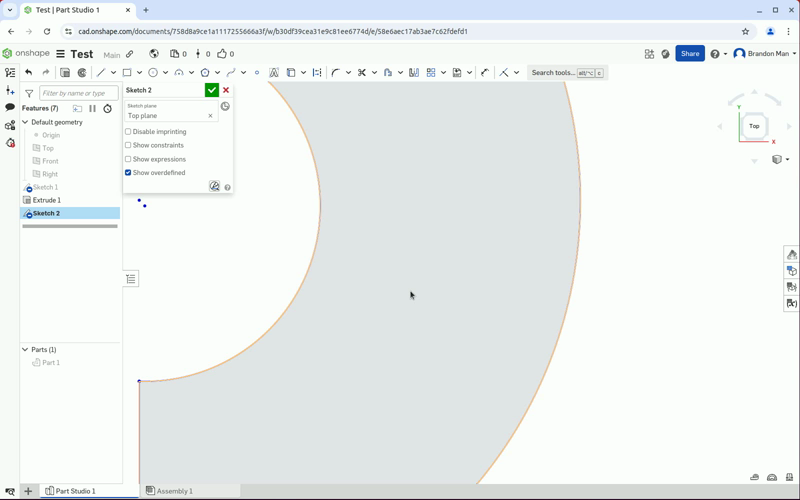
scroll(-6)
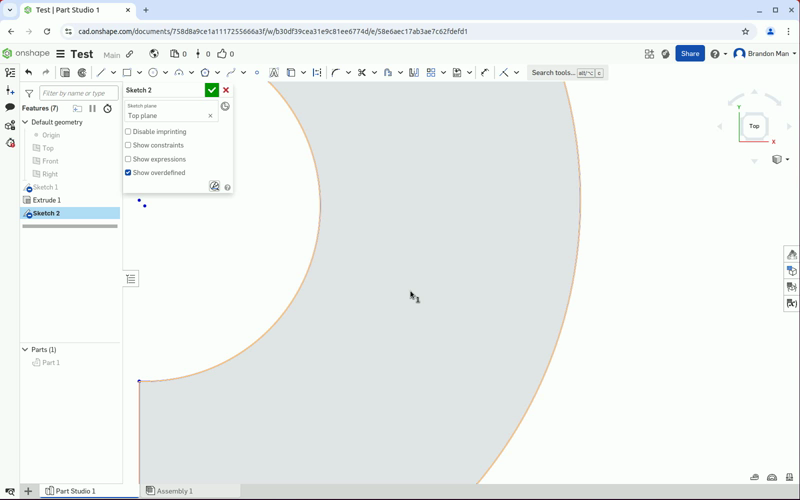
scroll(-6)
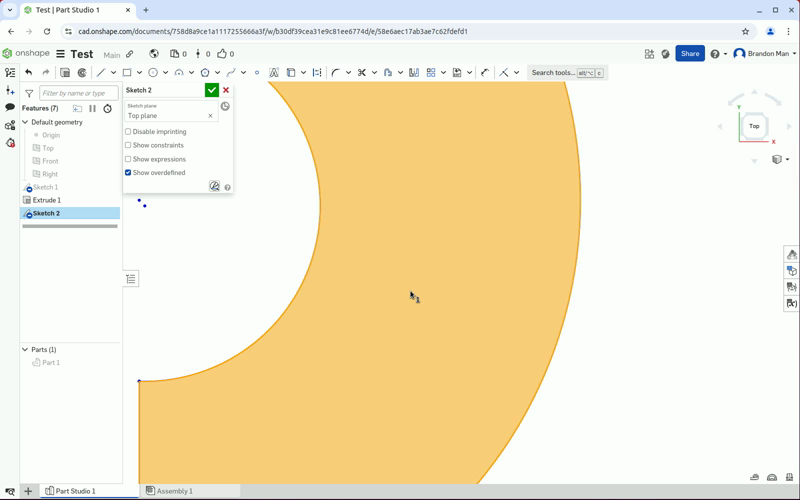
scroll(-6)
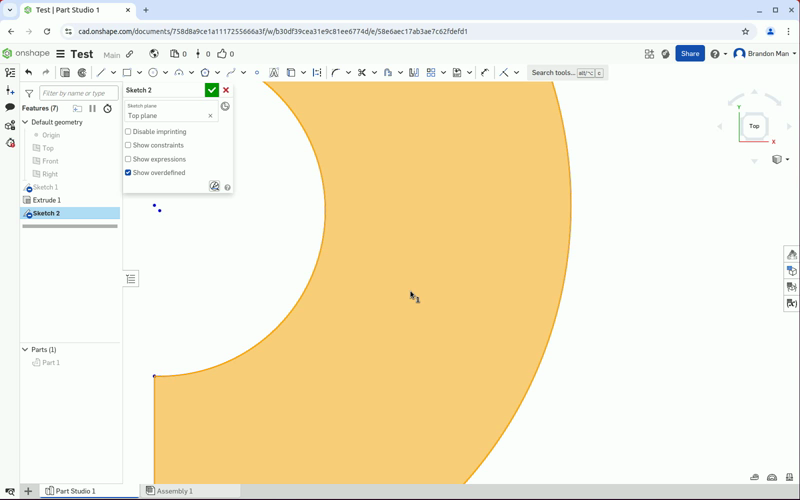
scroll(-6)
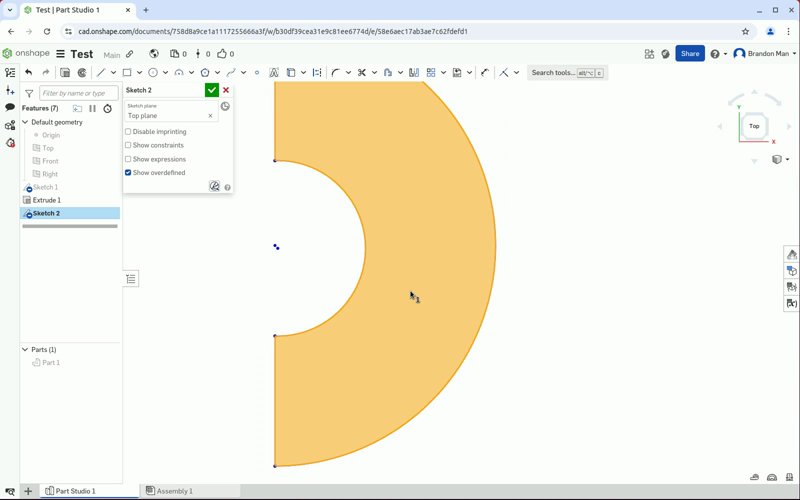
scroll(-6)
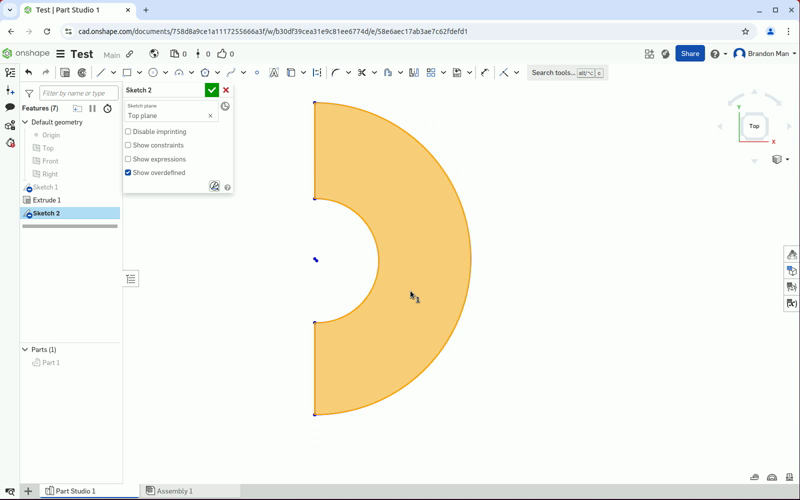
scroll(-6)
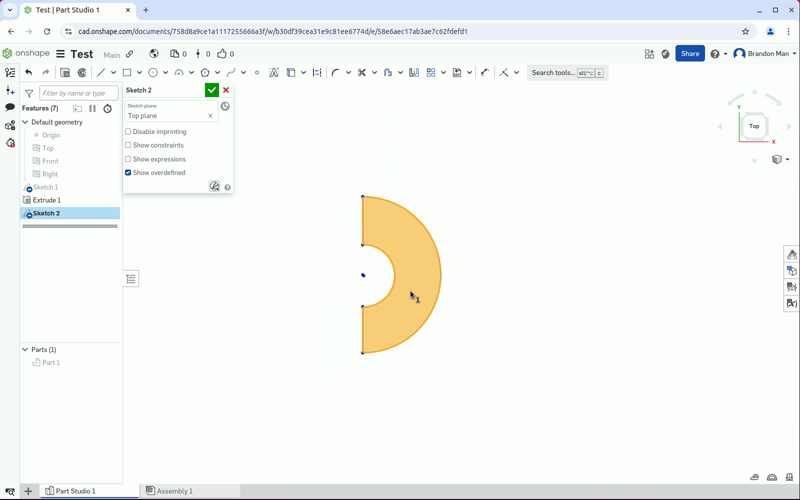
scroll(-6)
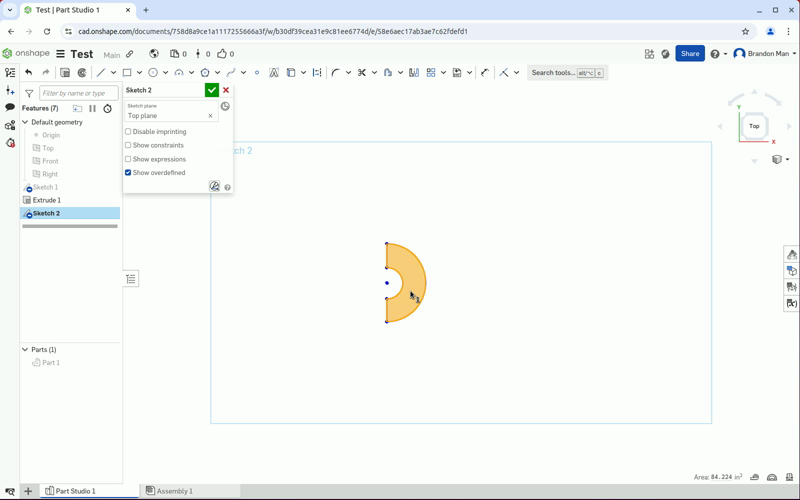
mouse_move(73, 352)
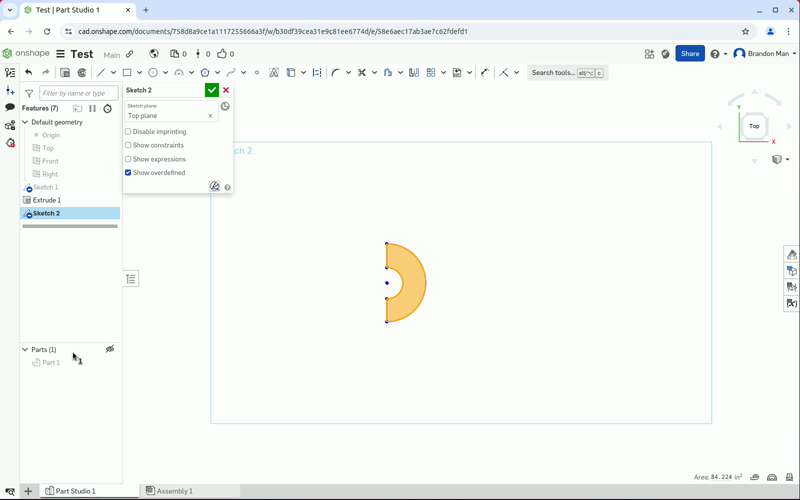
key(shift+y)
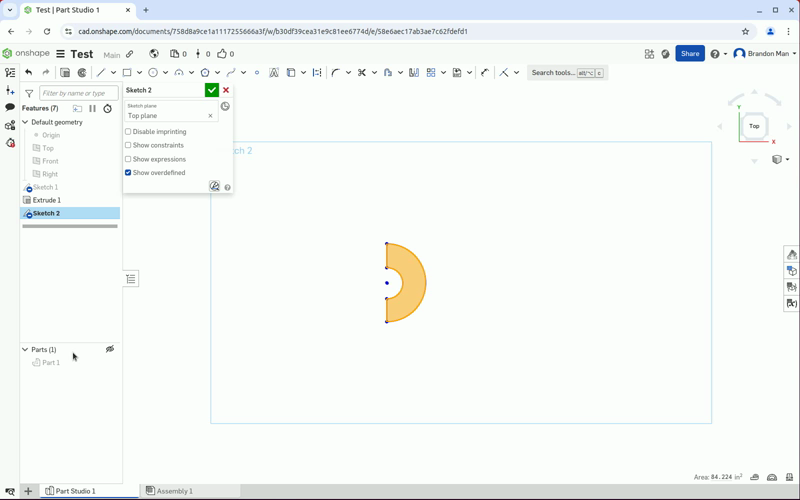
key(shift+e)
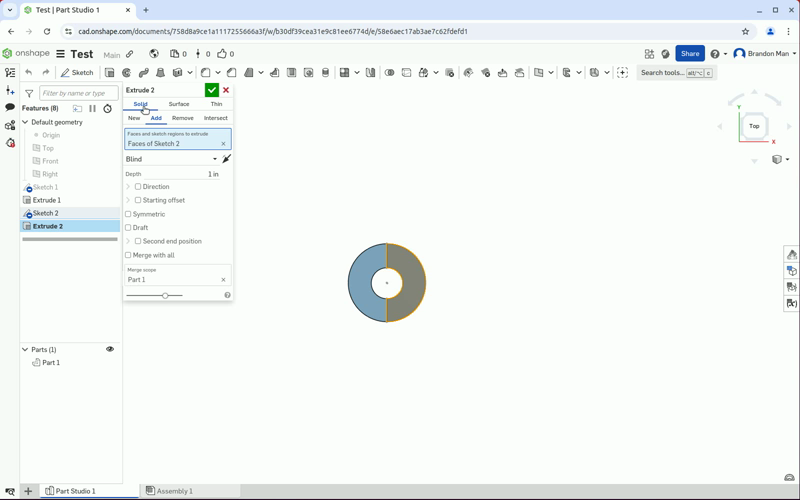
mouse_move(143, 106)
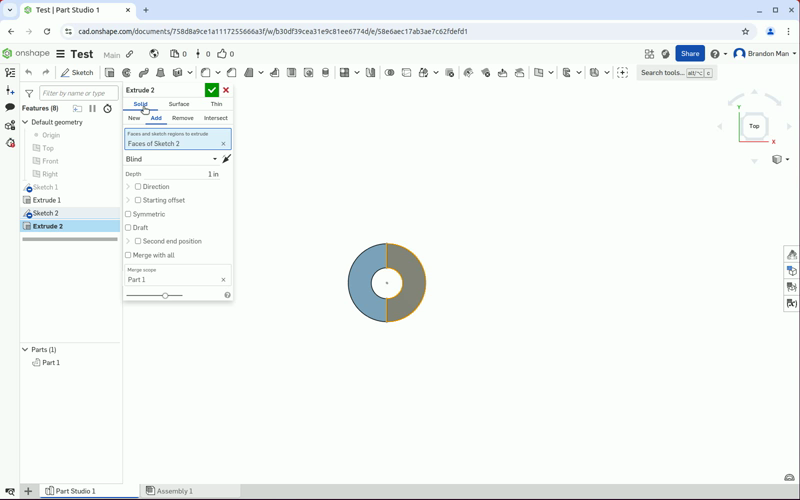
click(143, 106)
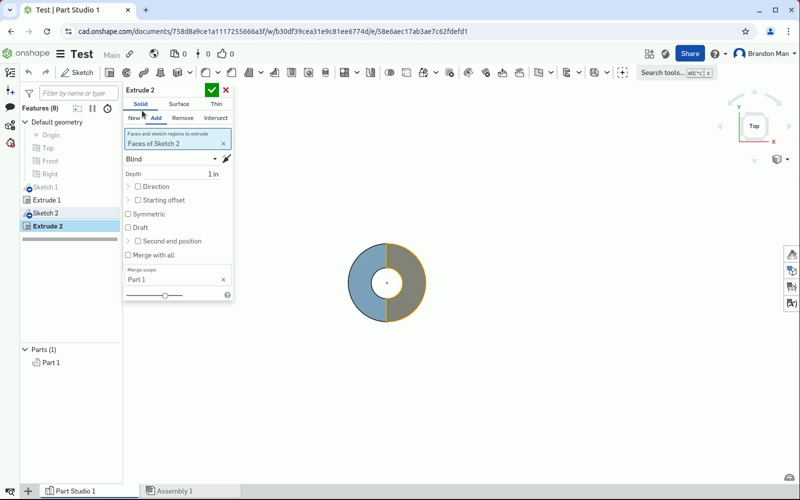
mouse_move(137, 120)
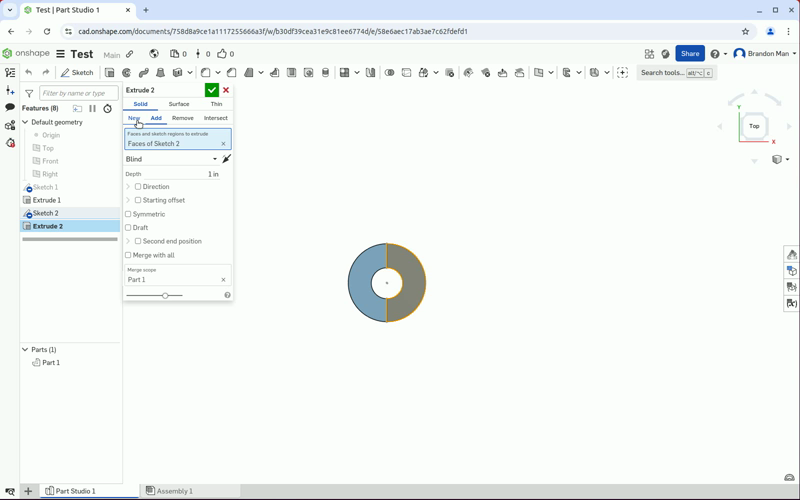
click(137, 120)
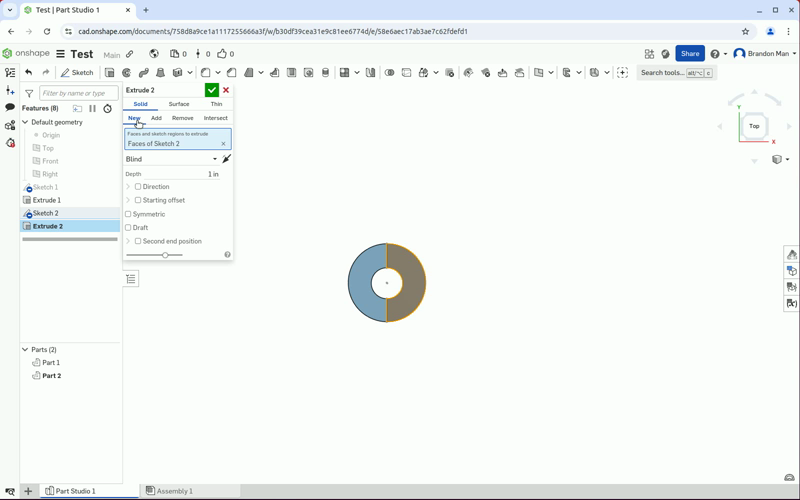
key(tab, 4)
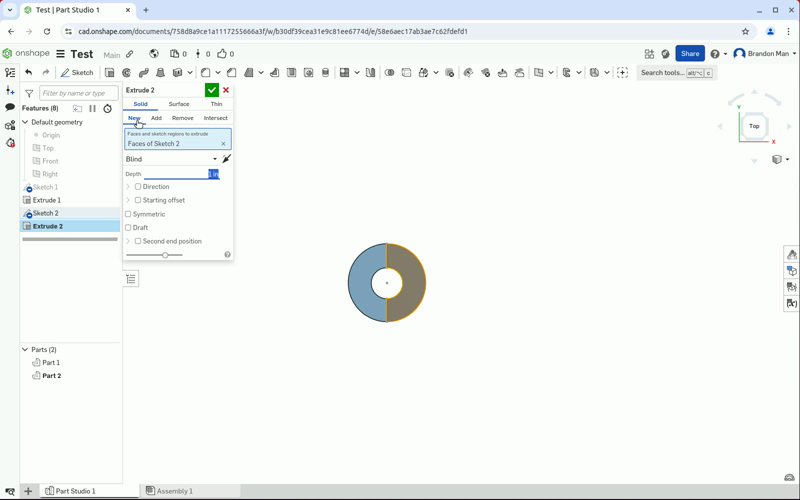
text(12.036)
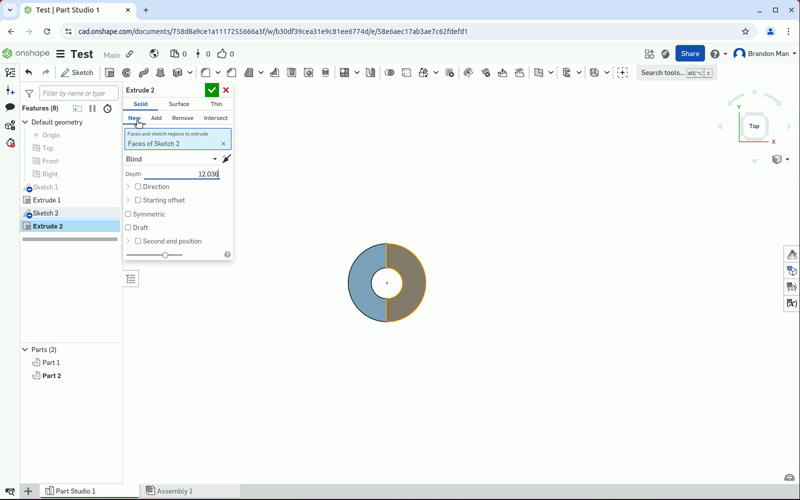
key(enter)
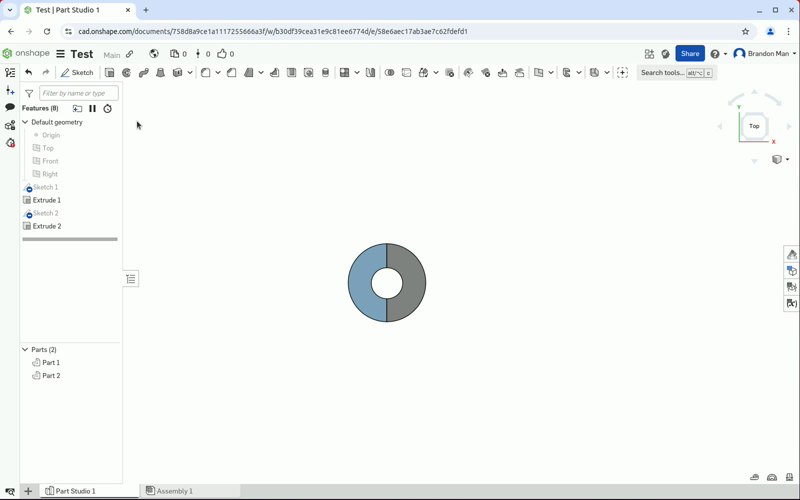
key(shift+h)
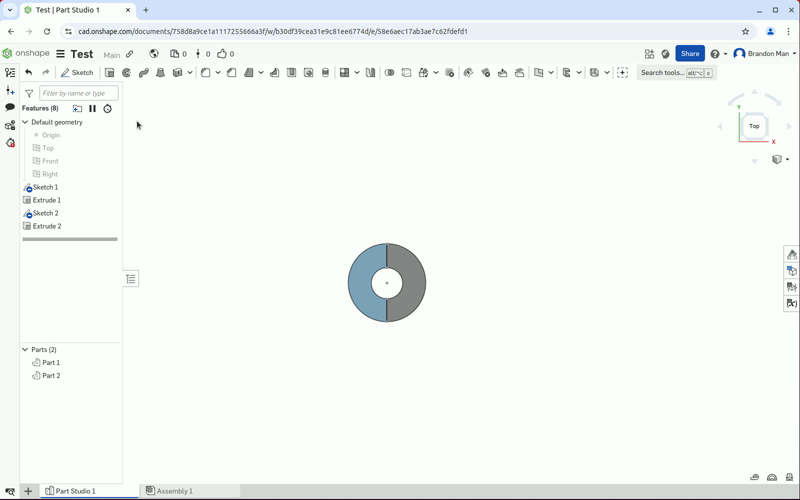
key(shift+h)
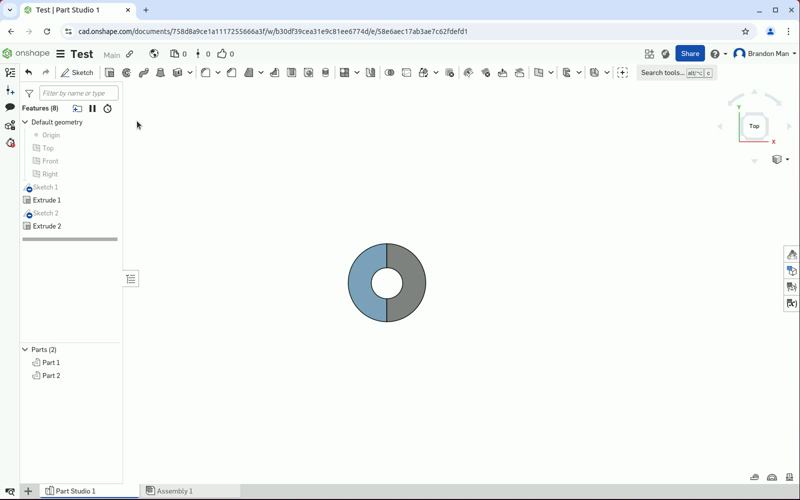
mouse_move(73, 189)
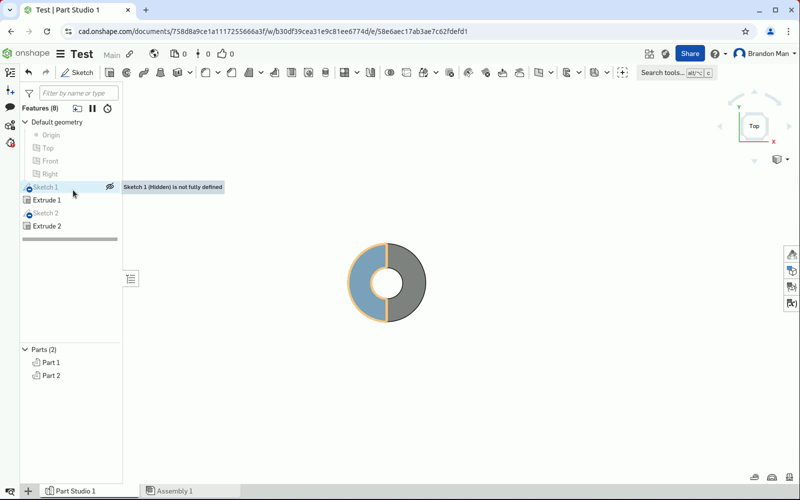
click(73, 189)
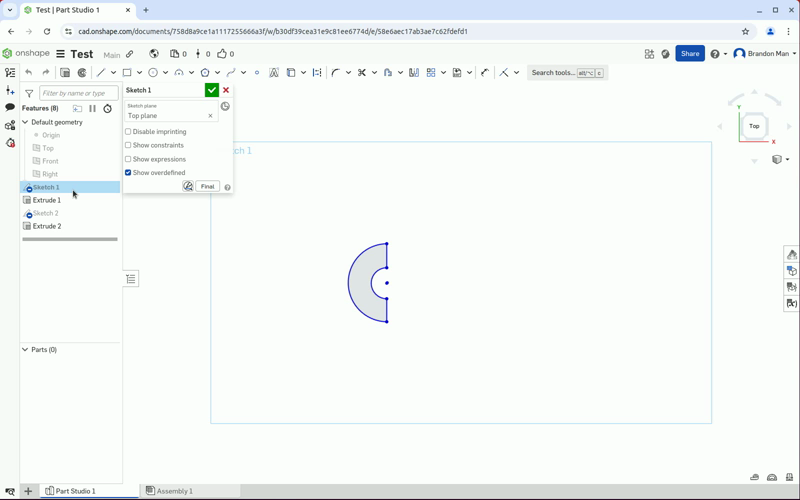
mouse_move(229, 92)
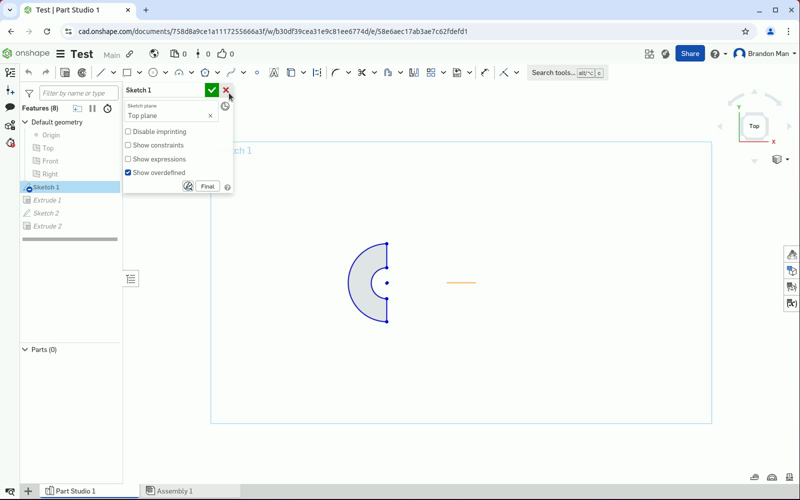
click(229, 92)
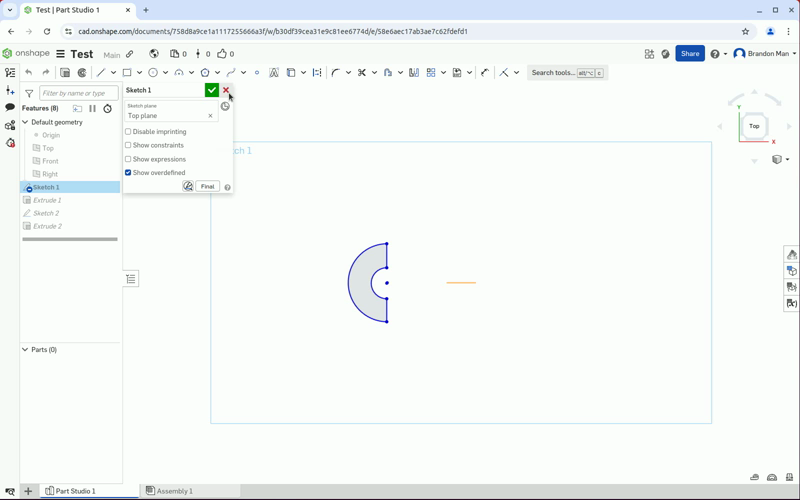
key(shift+s)
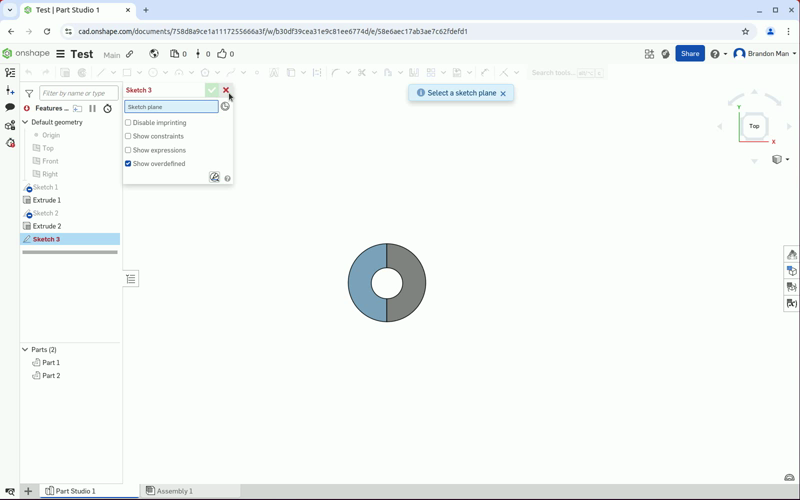
mouse_move(73, 150)
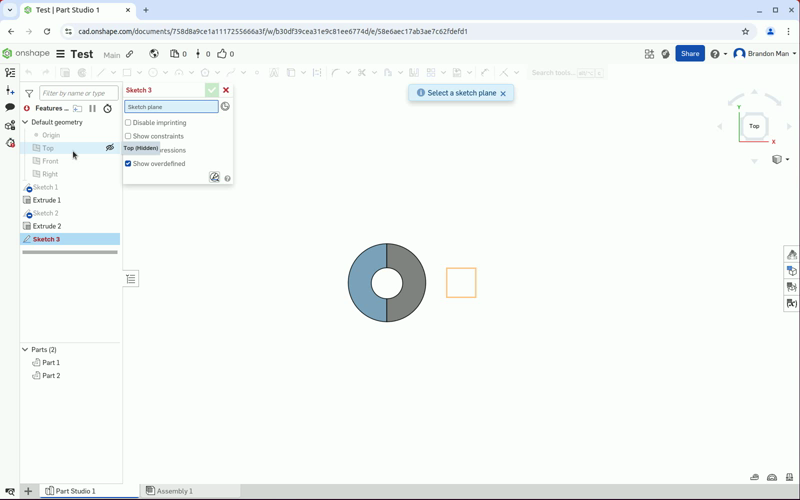
click(73, 150)
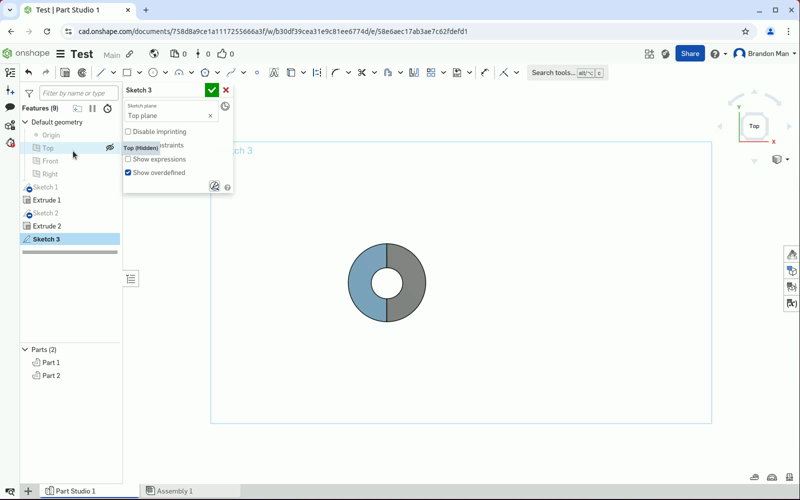
mouse_move(73, 352)
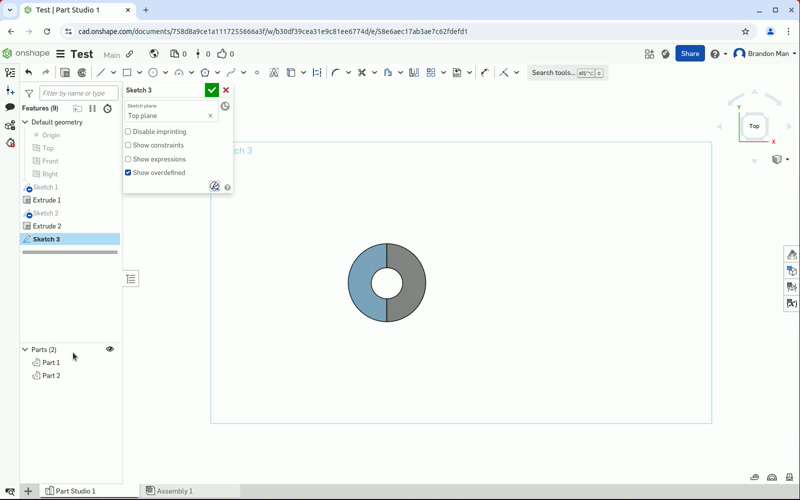
key(y)
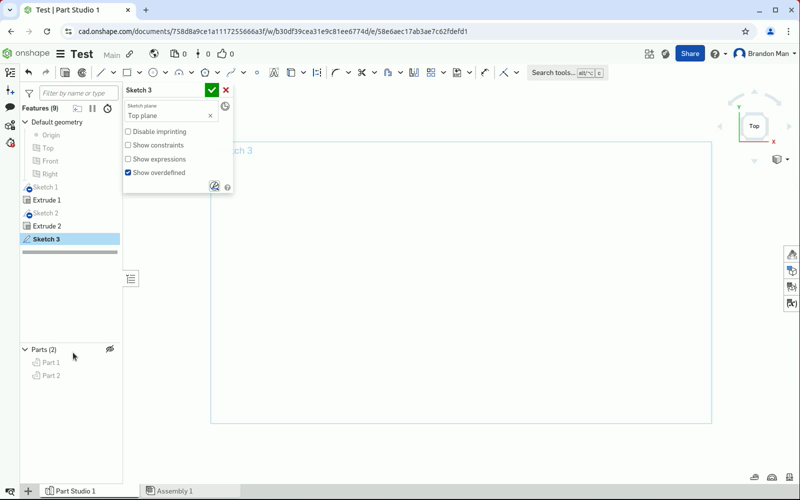
key(l)
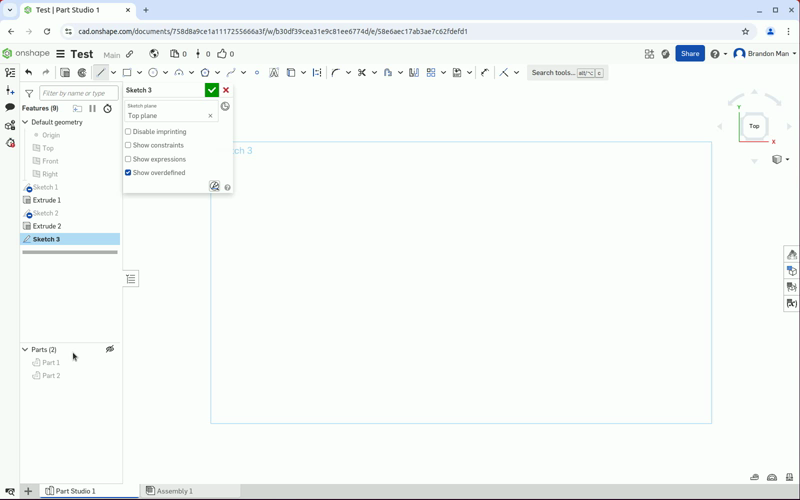
key_down(shift)
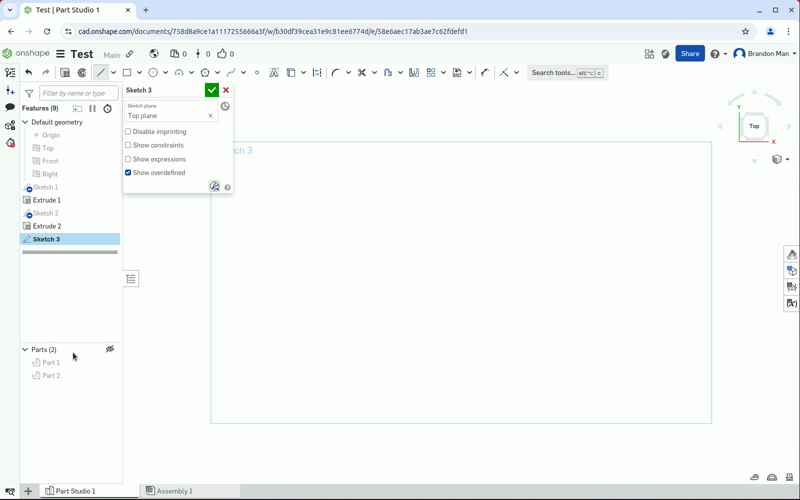
mouse_move(386, 321)
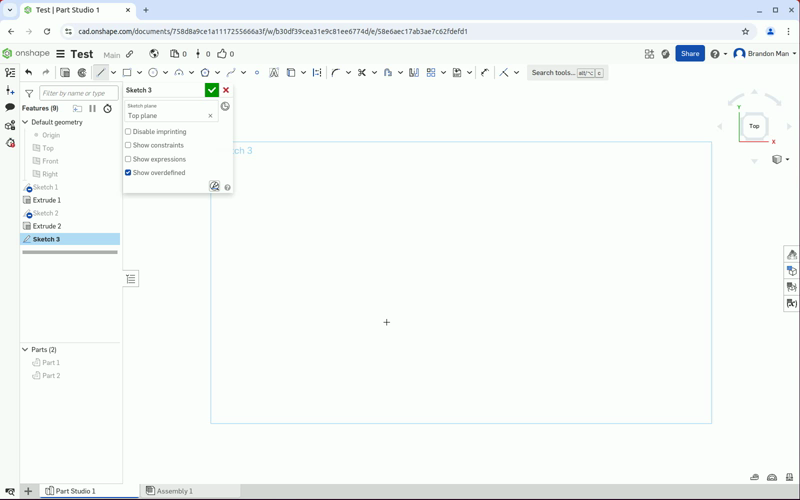
click(386, 321)
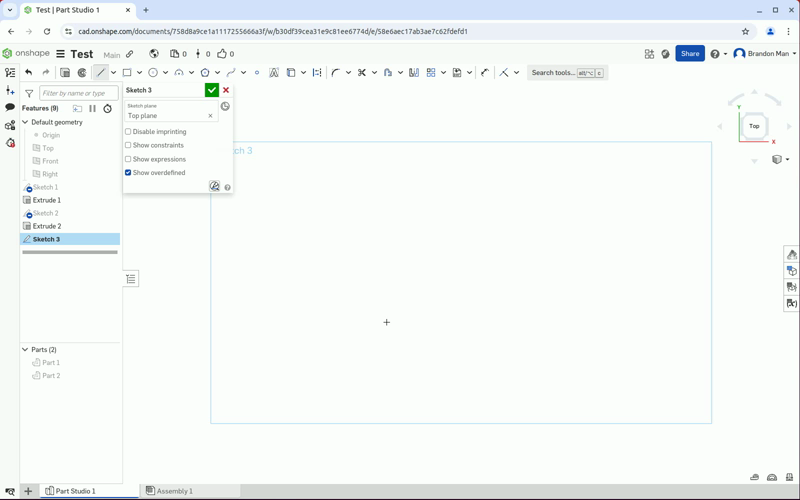
key_up(shift)
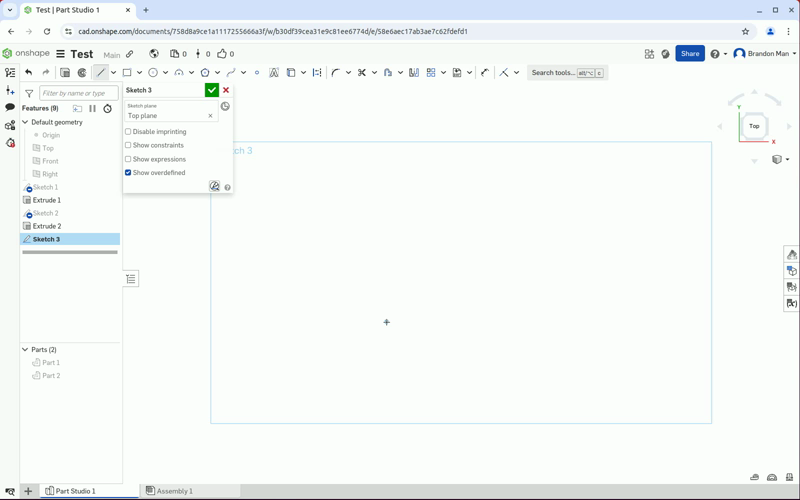
key_down(shift)
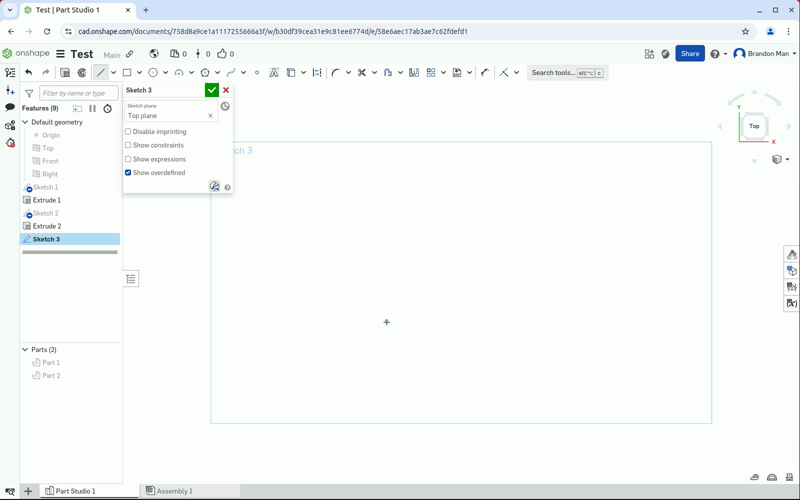
mouse_move(479, 321)
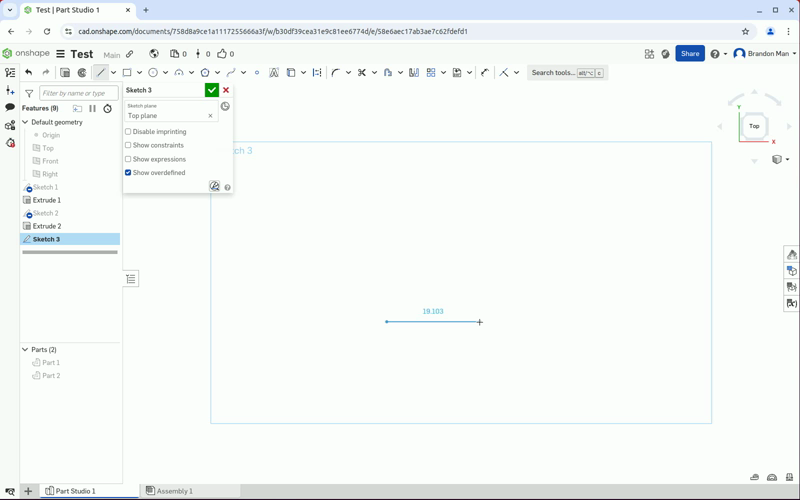
click(479, 321)
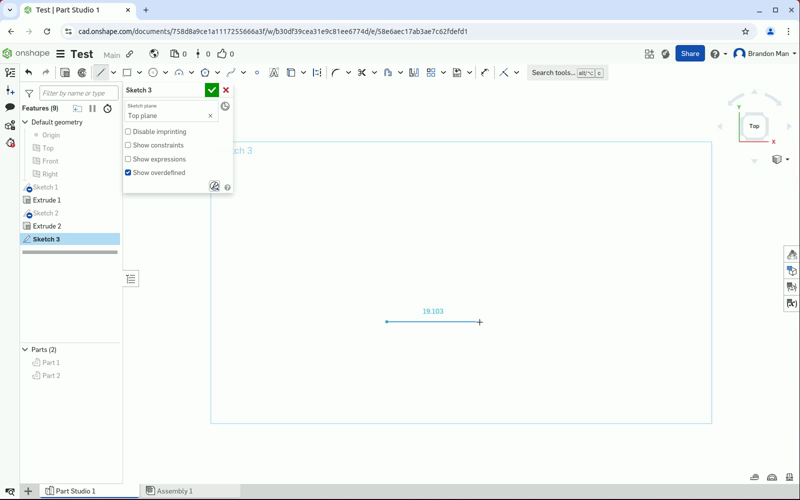
key_up(shift)
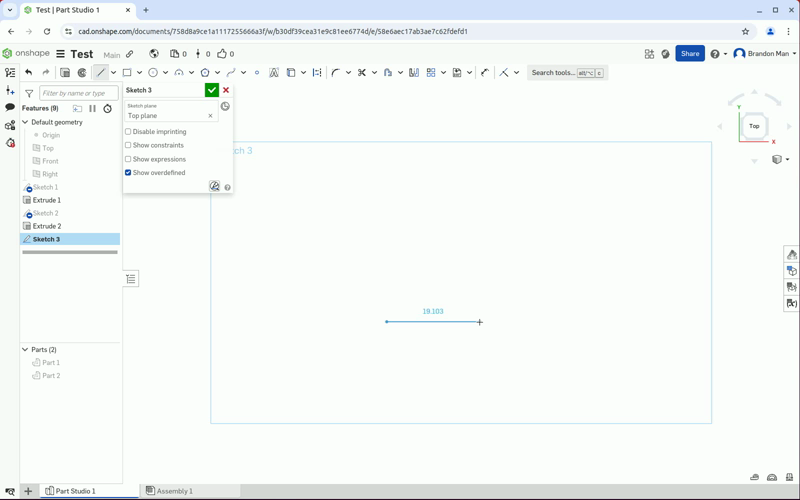
key_down(shift)
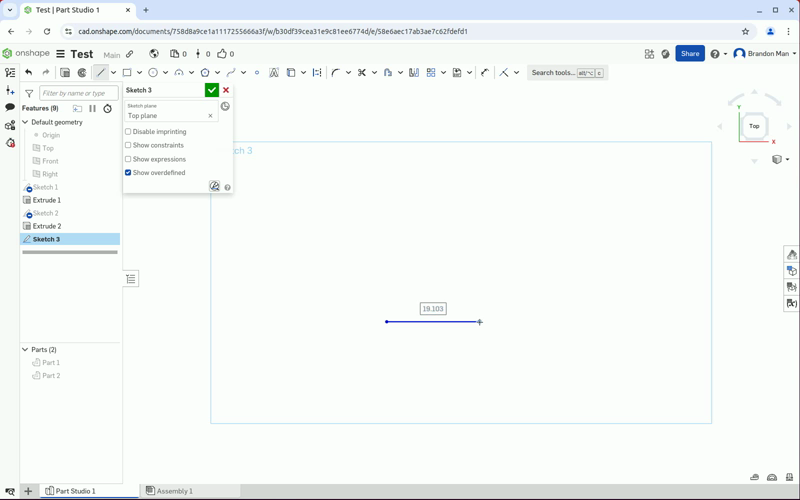
mouse_move(479, 244)
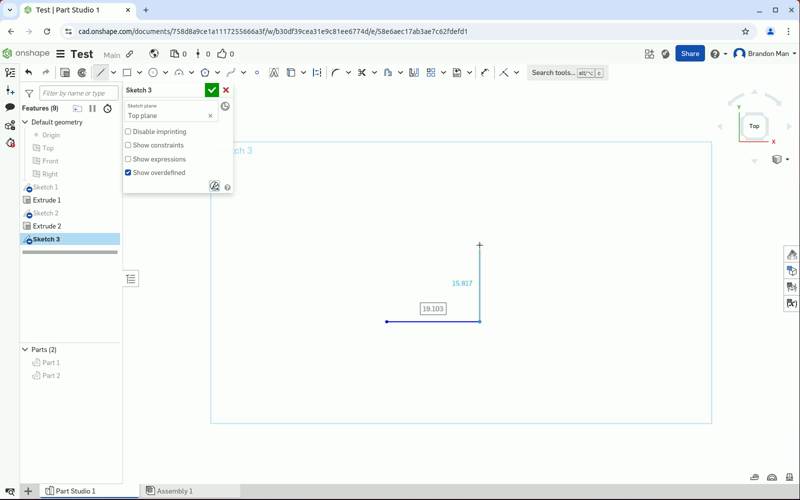
click(479, 244)
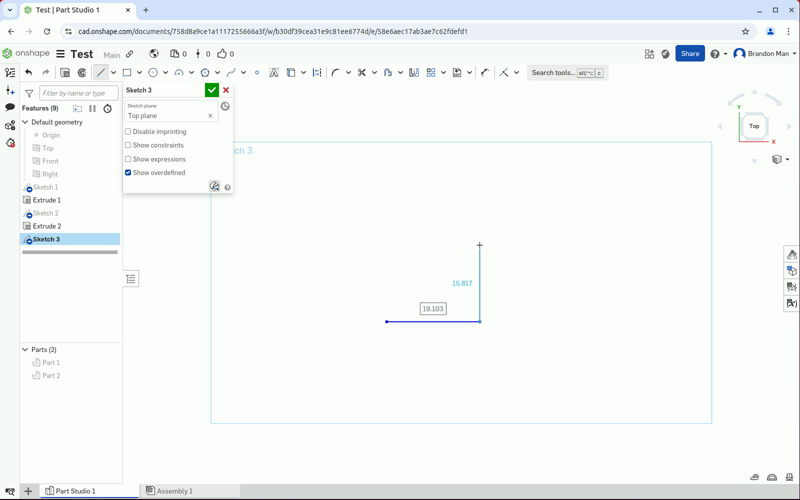
key_up(shift)
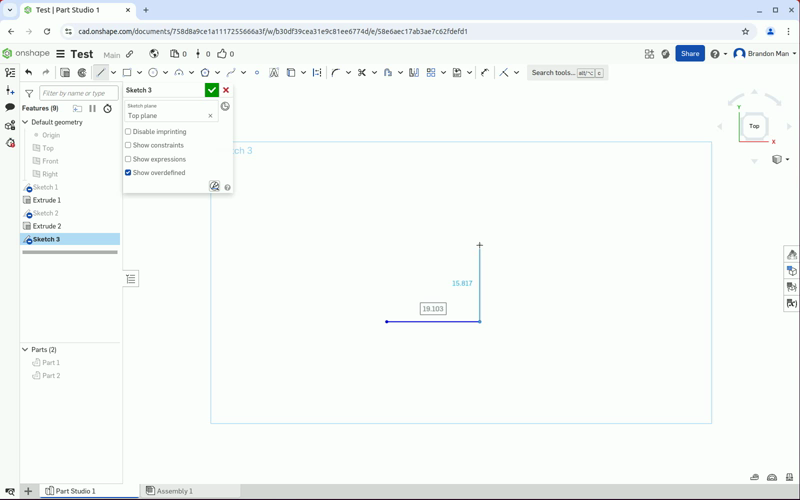
key_down(shift)
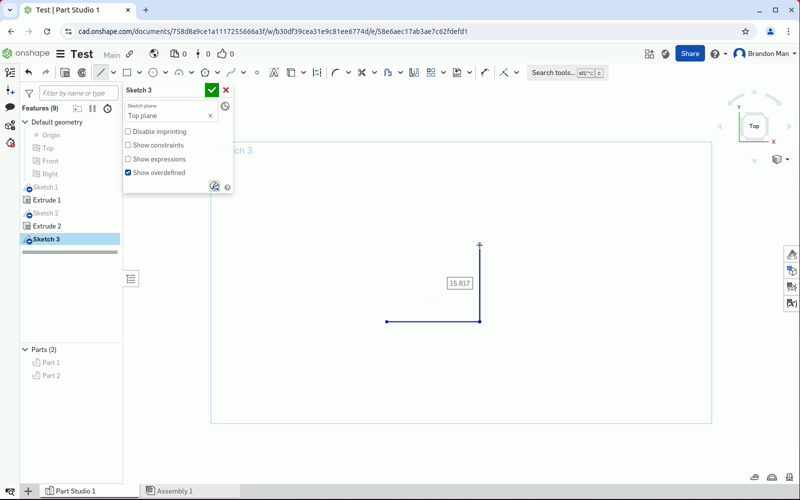
mouse_move(386, 244)
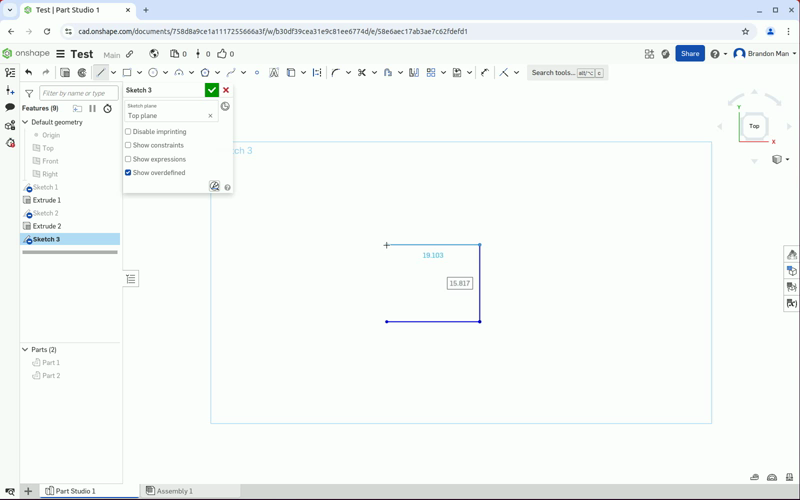
click(386, 244)
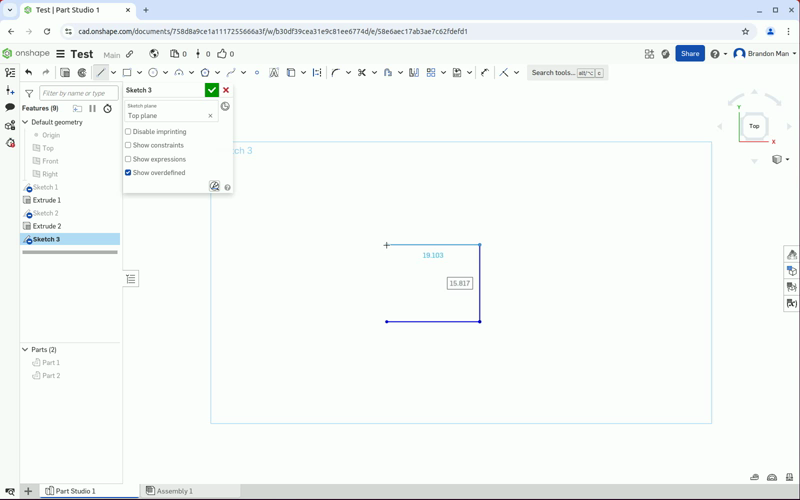
key_up(shift)
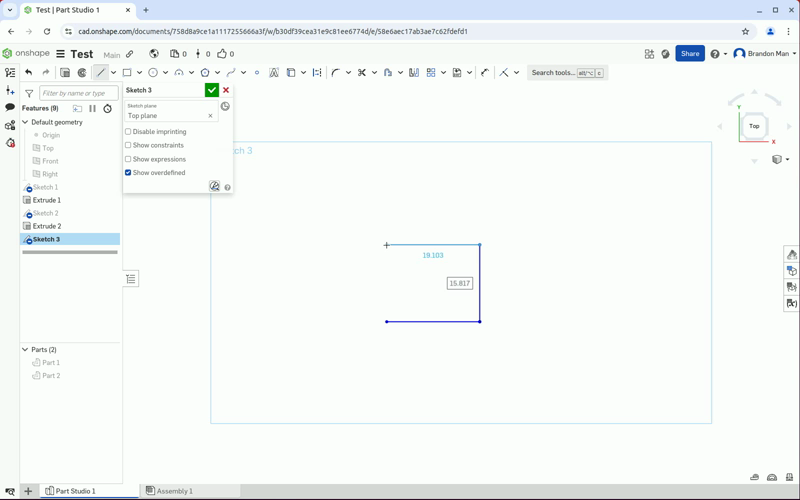
key(esc)
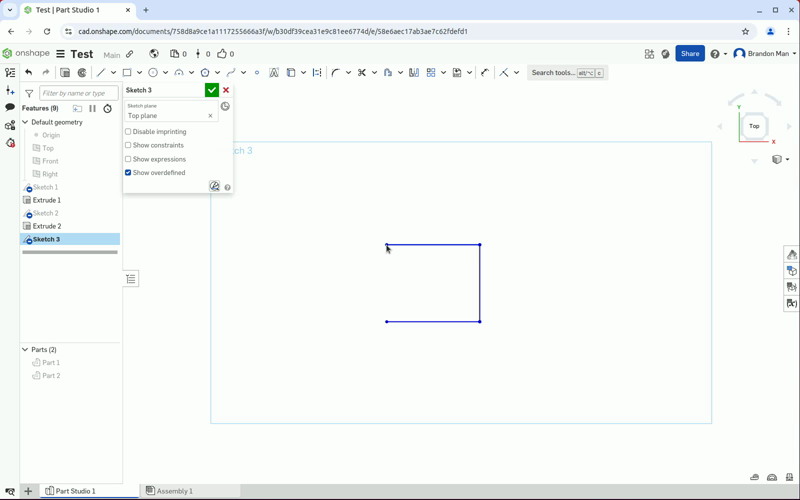
key(a)
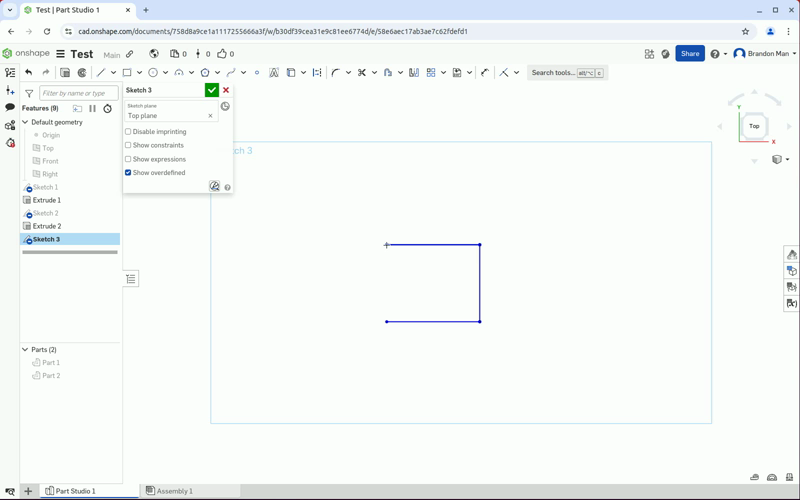
mouse_move(386, 244)
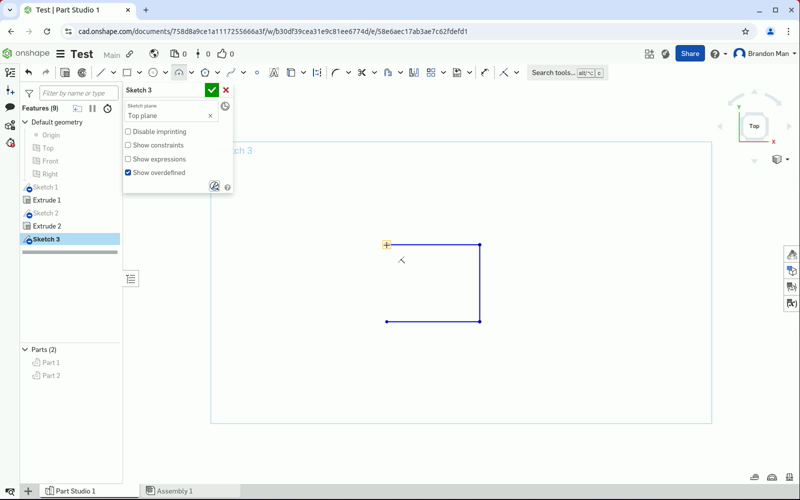
click(386, 244)
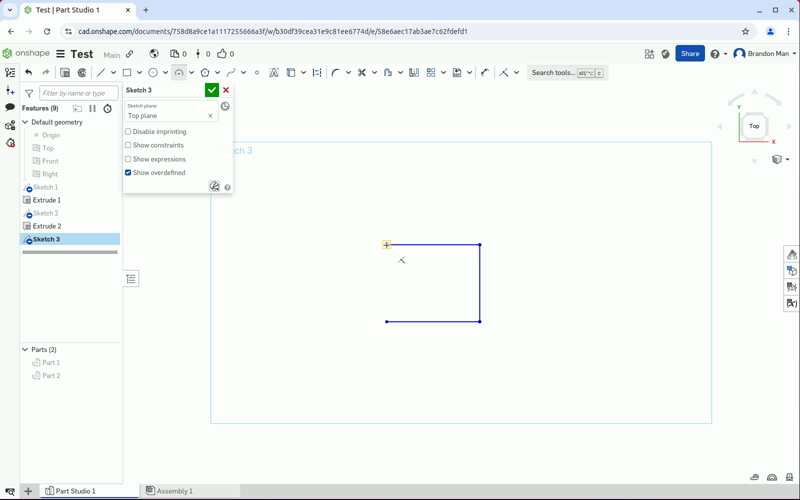
mouse_move(386, 321)
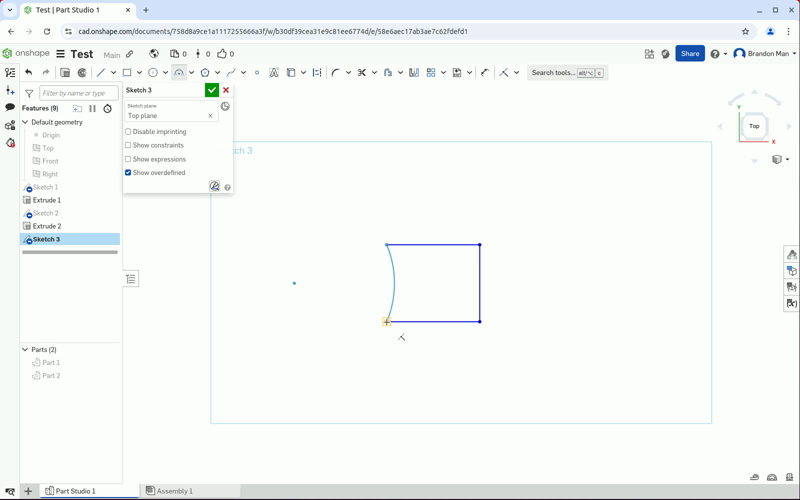
click(386, 321)
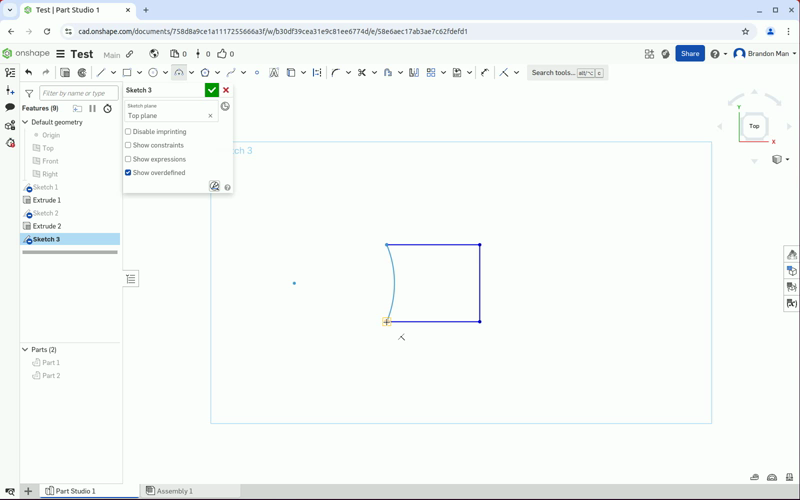
key_down(shift)
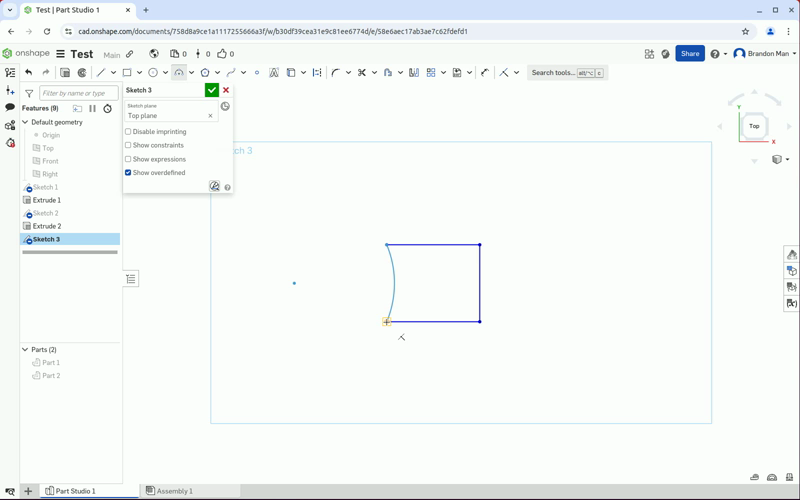
mouse_move(425, 282)
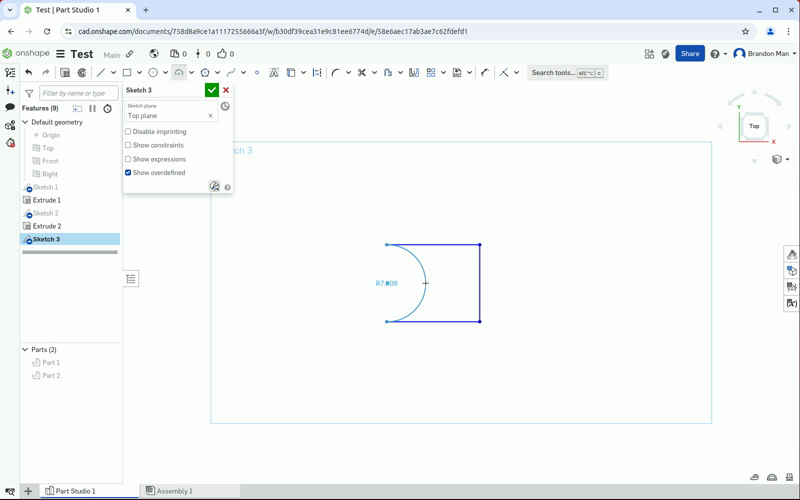
click(425, 282)
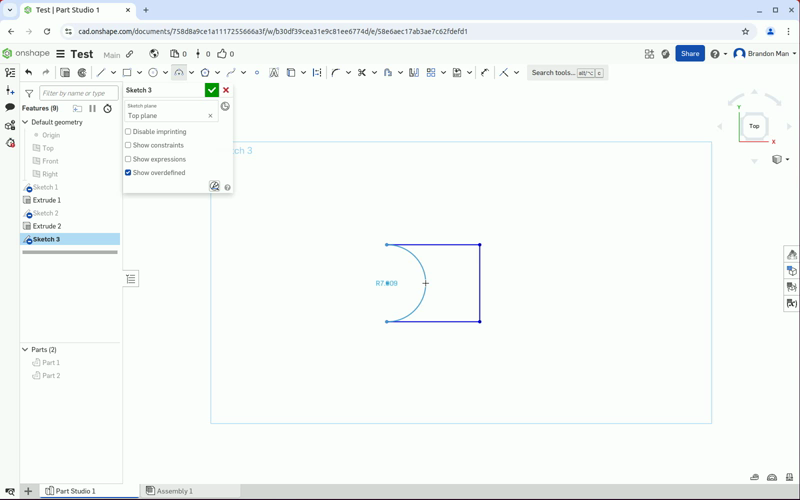
key_up(shift)
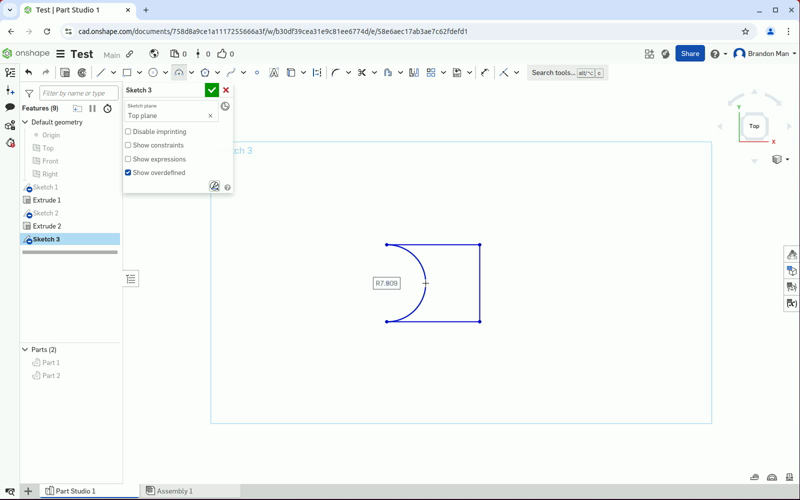
key(esc)
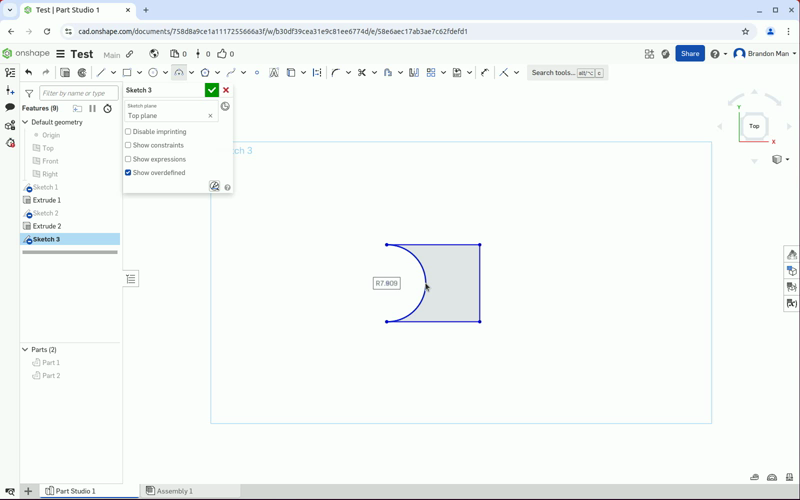
mouse_move(445, 276)
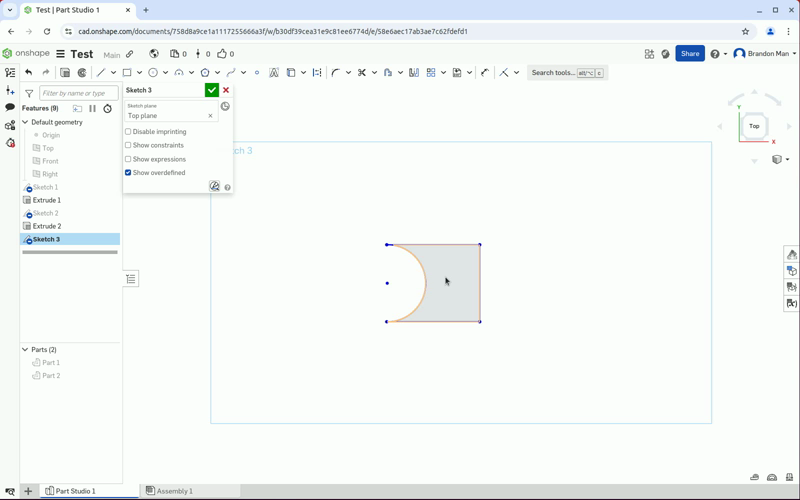
scroll(6)
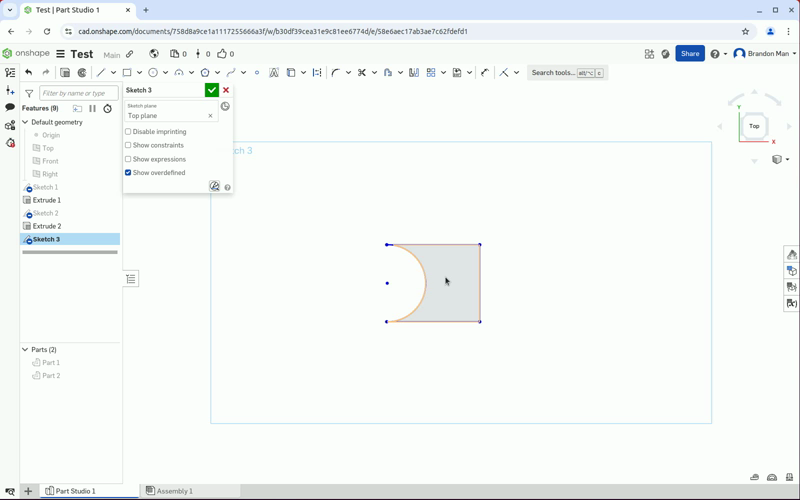
scroll(6)
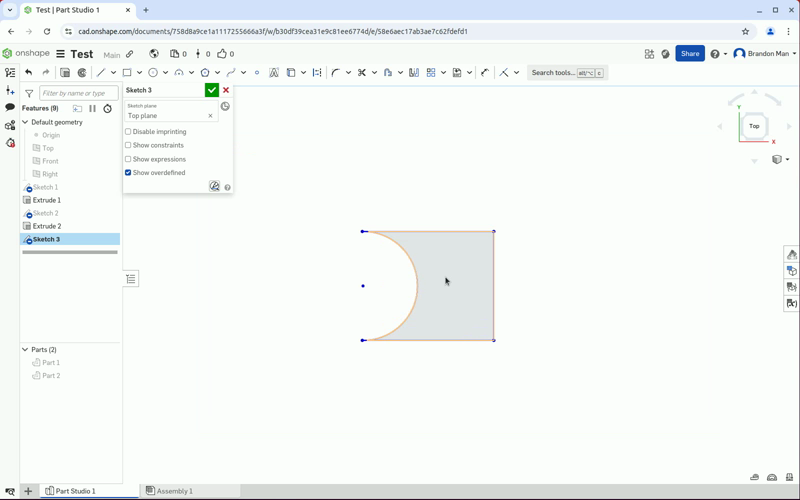
scroll(6)
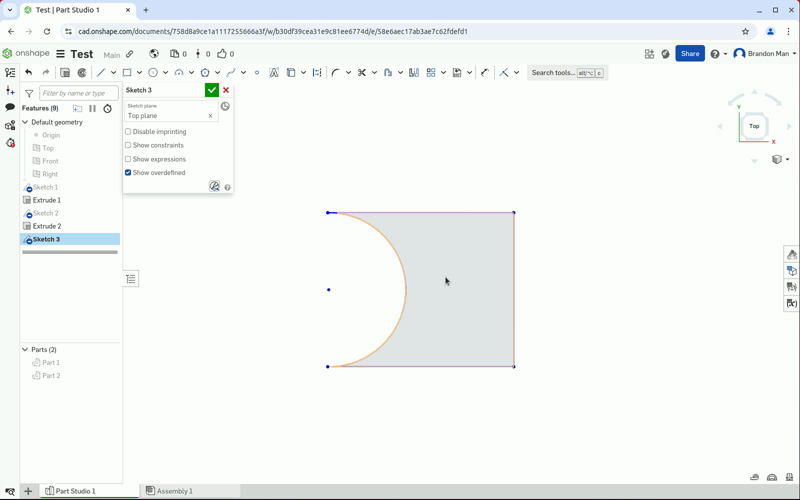
scroll(6)
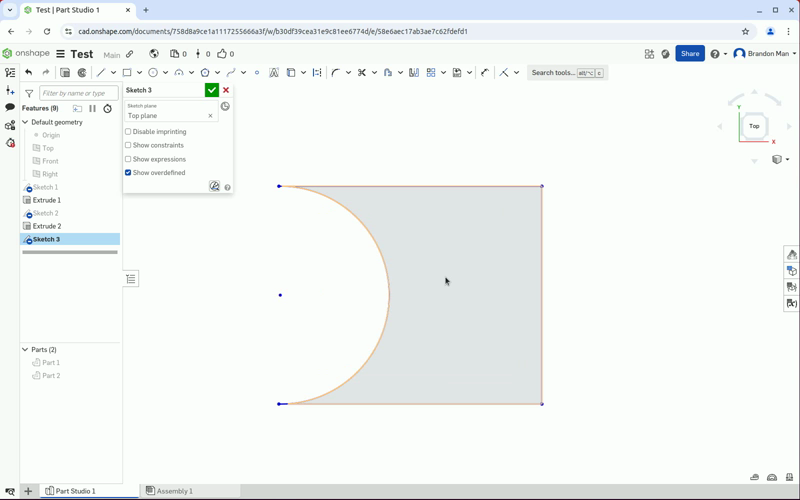
scroll(6)
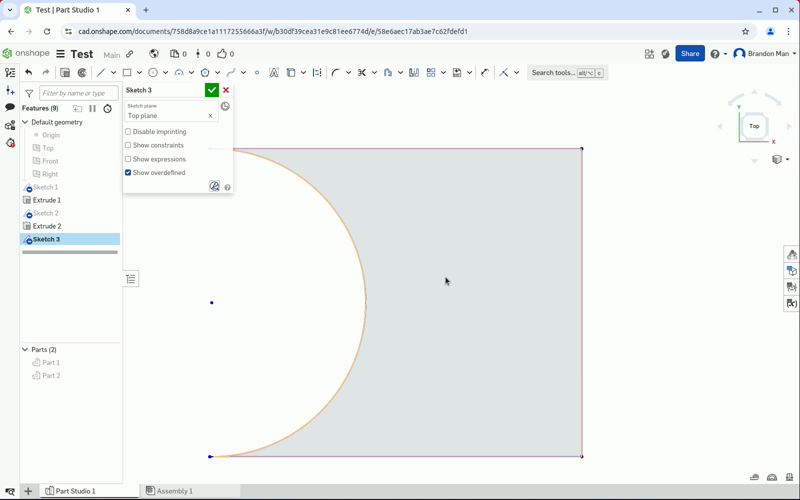
scroll(6)
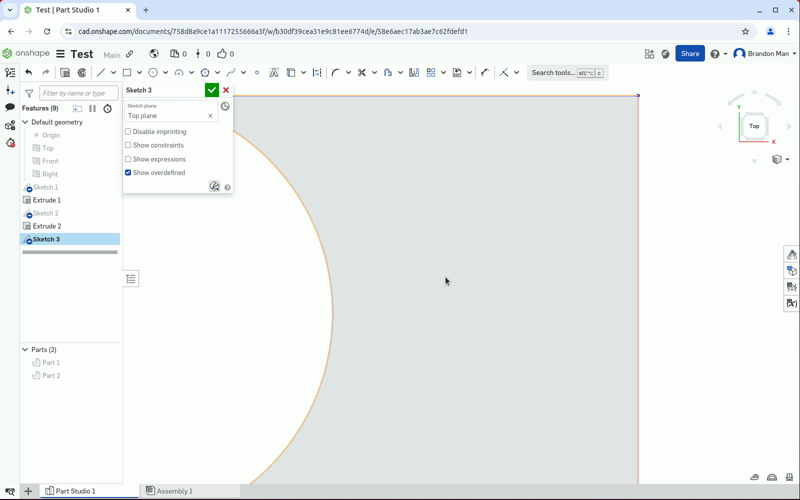
scroll(6)
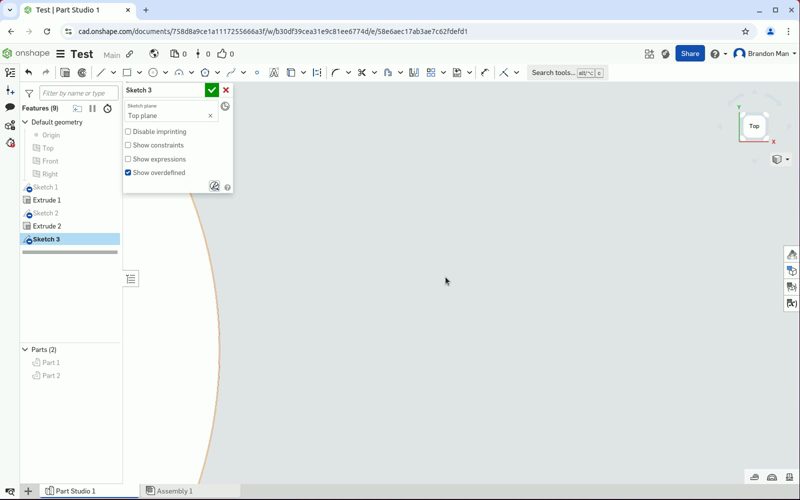
click(445, 276)
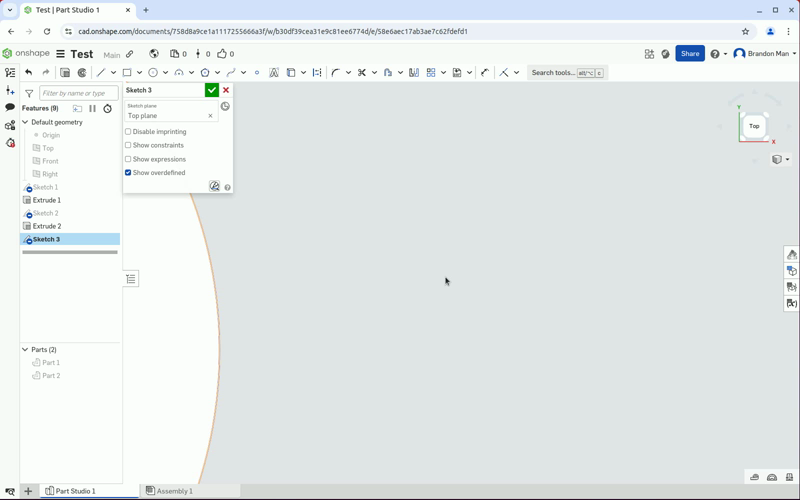
scroll(-6)
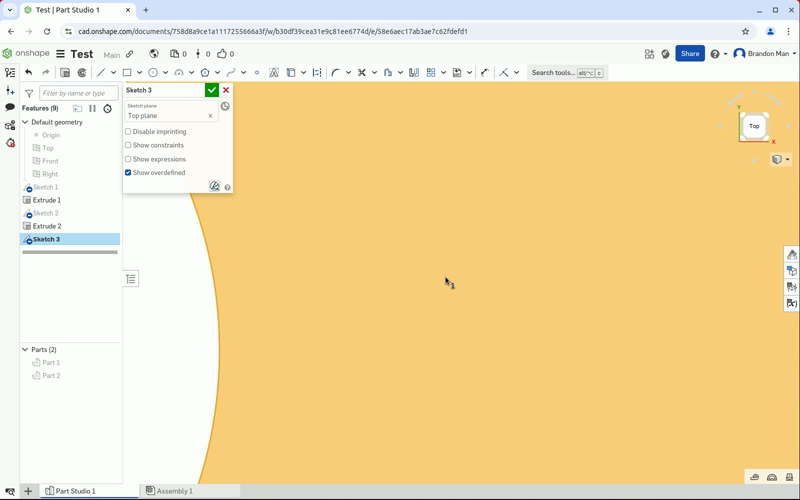
scroll(-6)
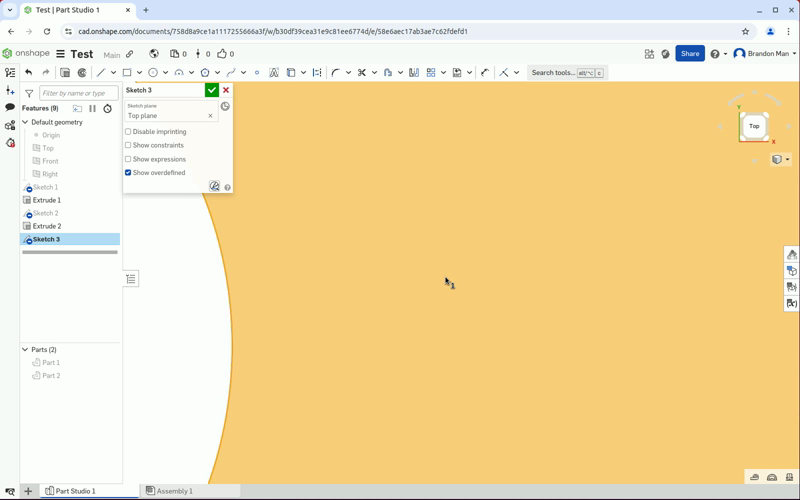
scroll(-6)
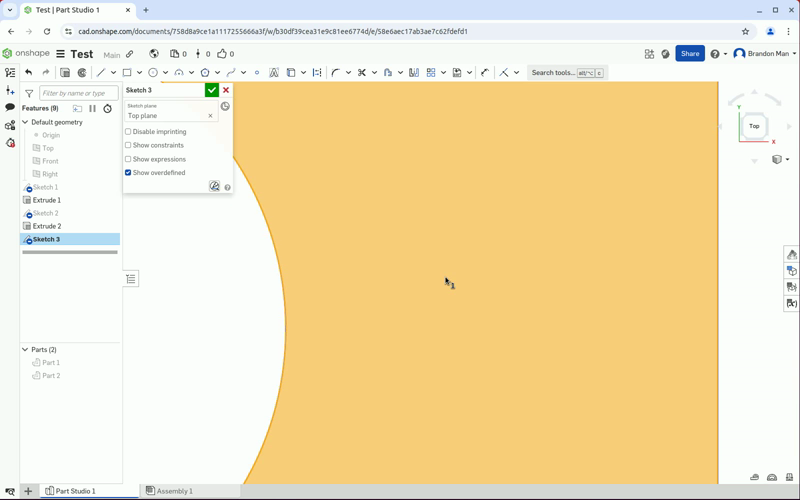
scroll(-6)
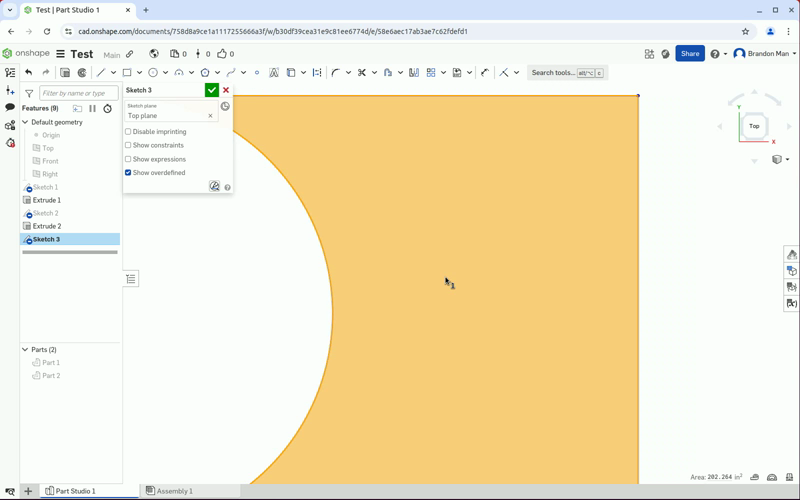
scroll(-6)
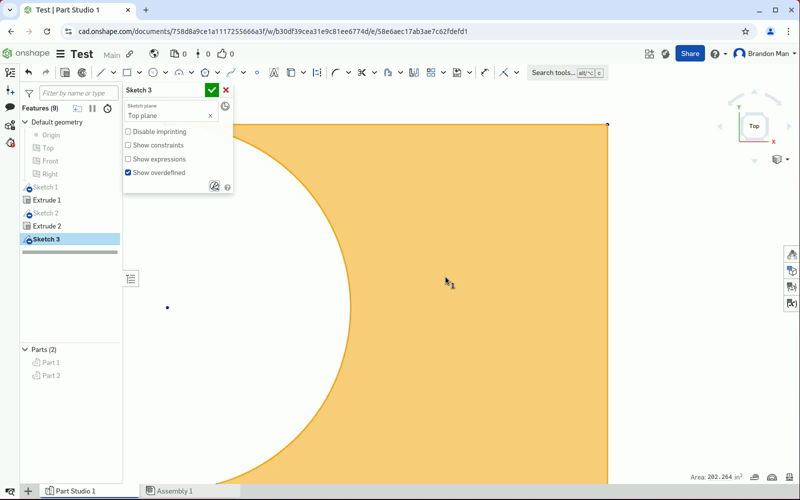
scroll(-6)
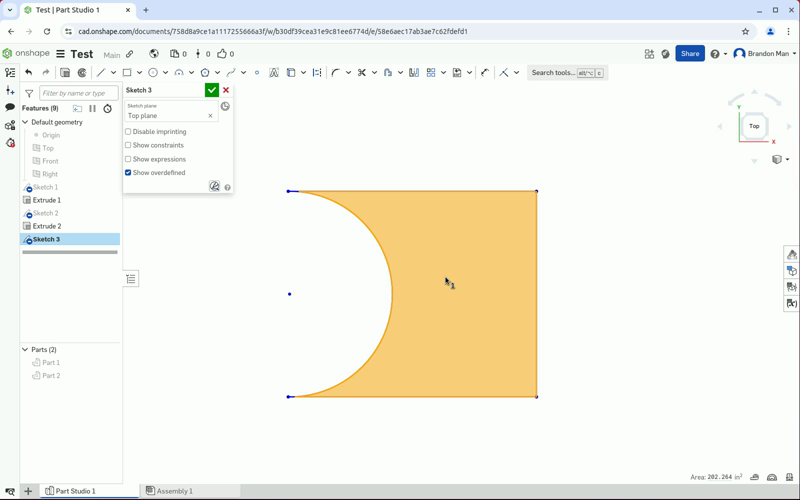
scroll(-6)
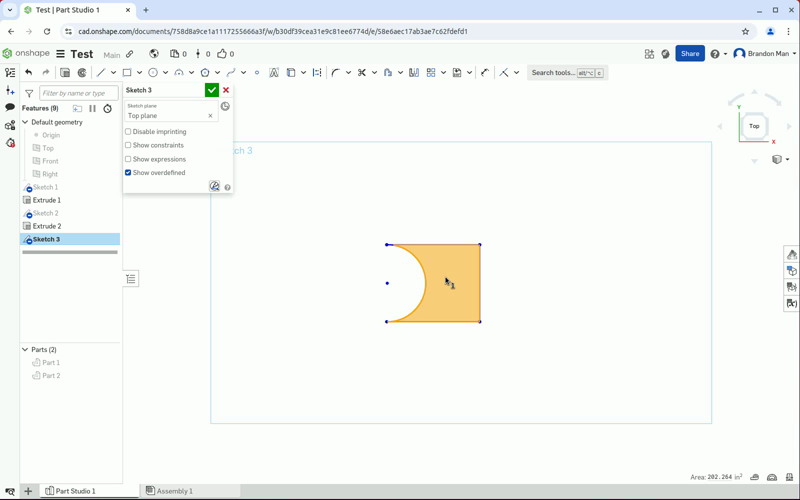
mouse_move(73, 352)
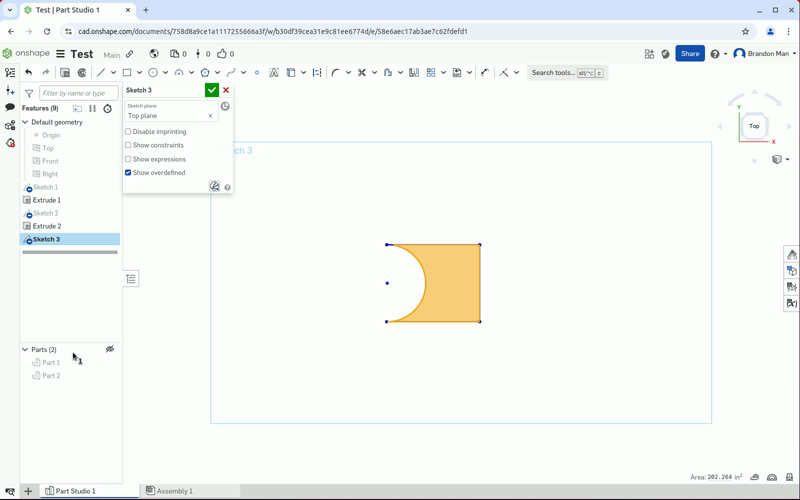
key(shift+y)
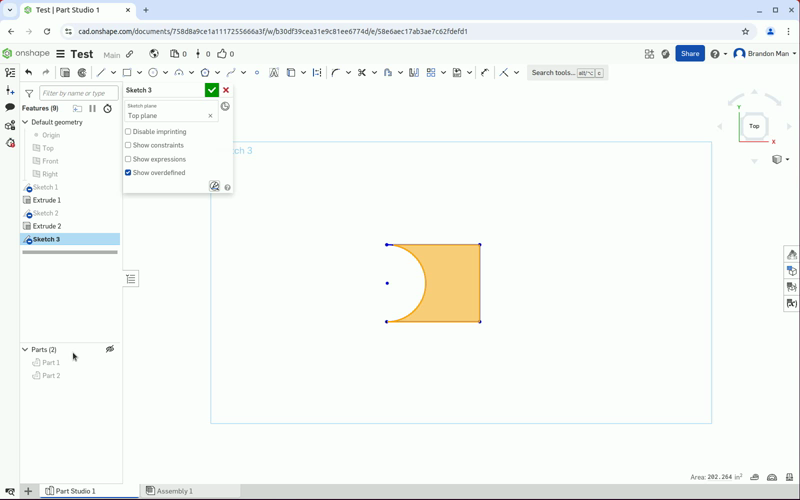
key(shift+e)
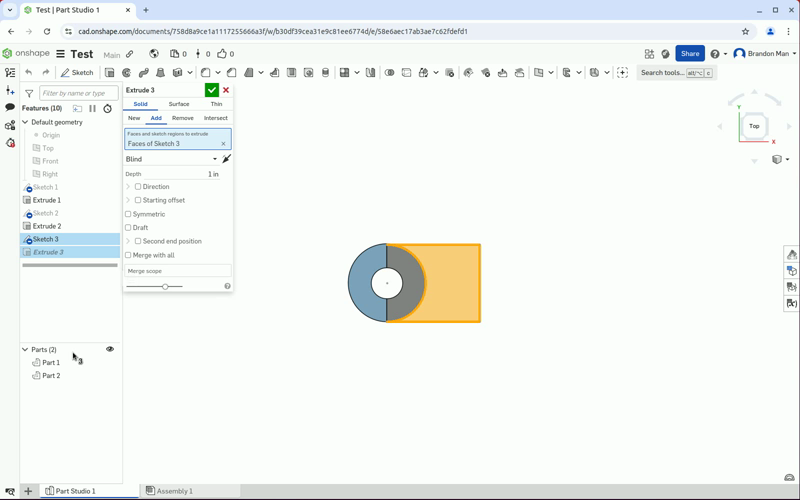
mouse_move(143, 106)
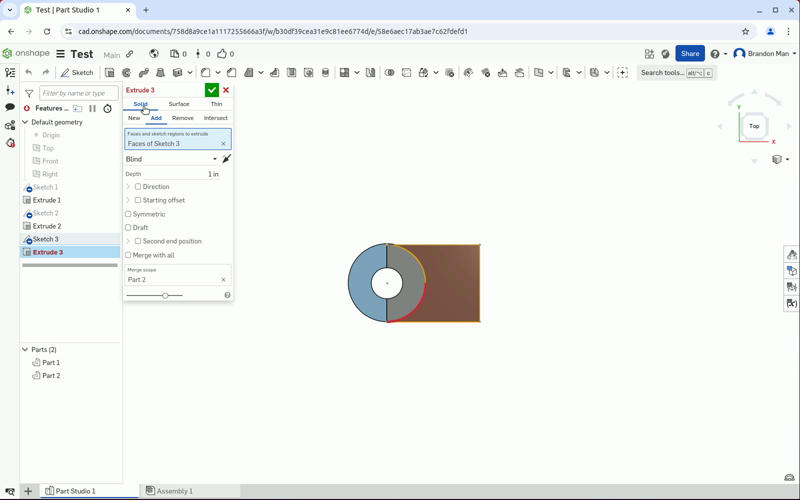
click(143, 106)
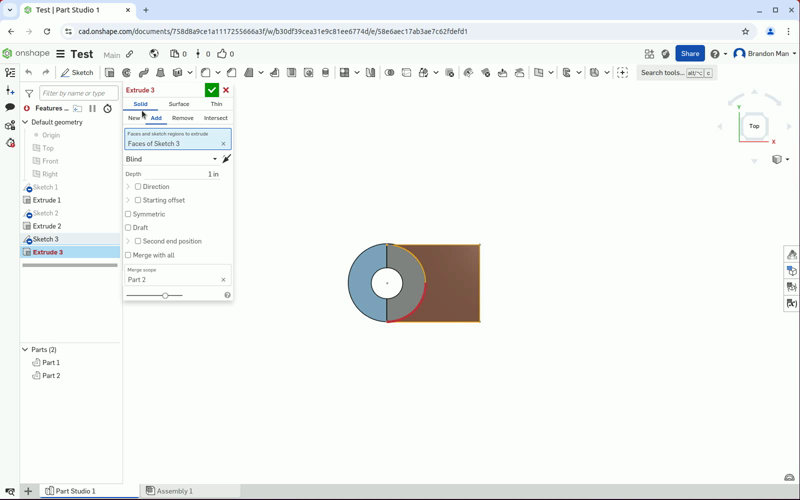
mouse_move(137, 120)
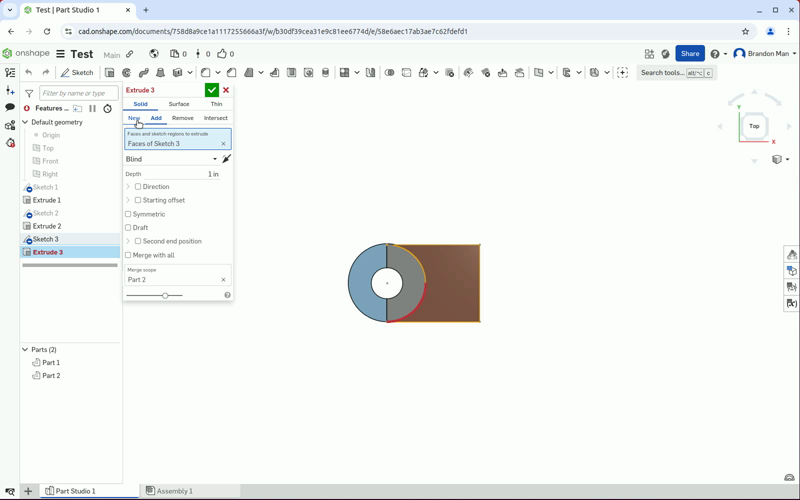
click(137, 120)
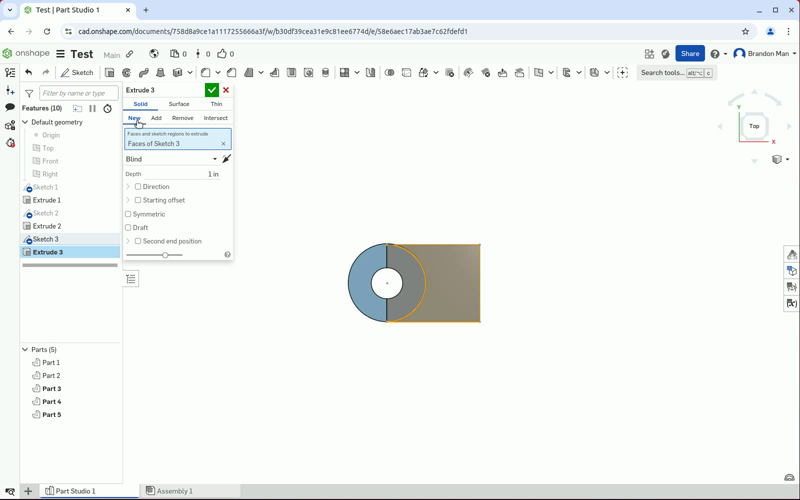
key(tab, 4)
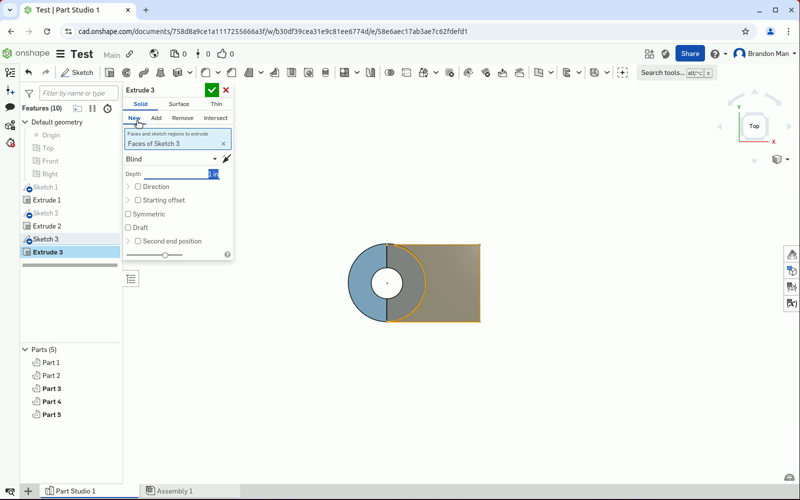
text(3.129)
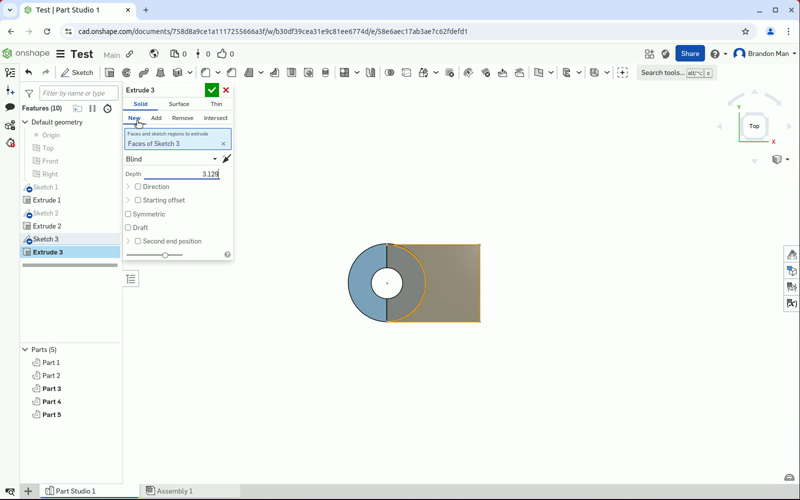
key(enter)
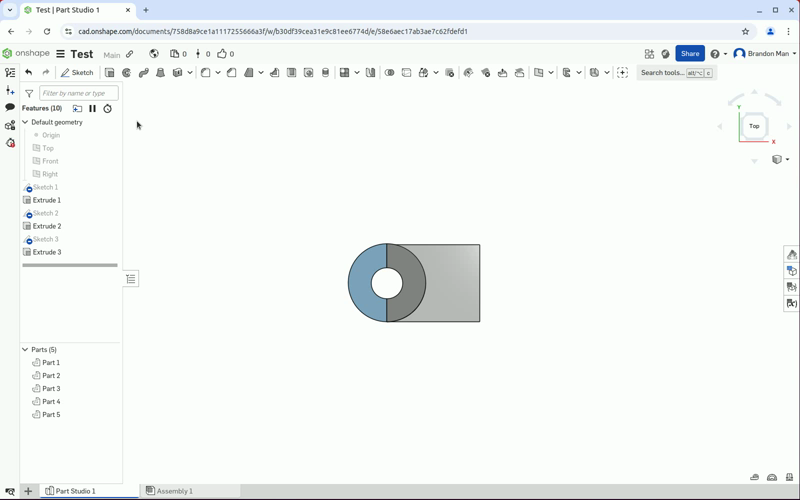
key(shift+h)
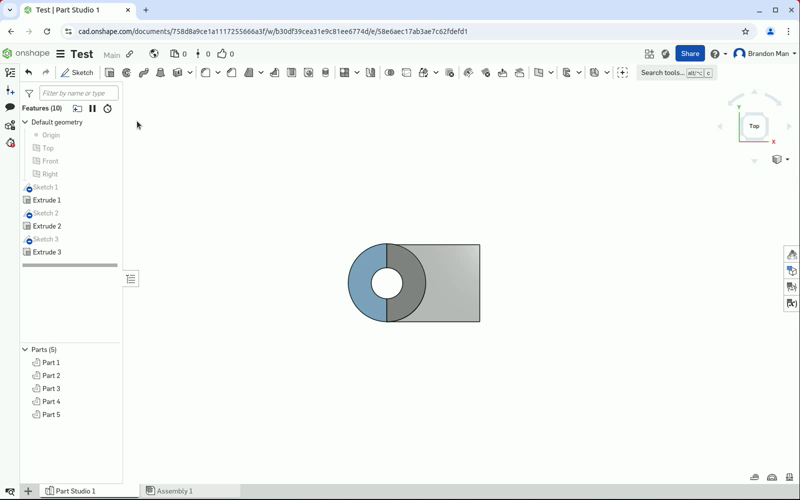
key(shift+h)
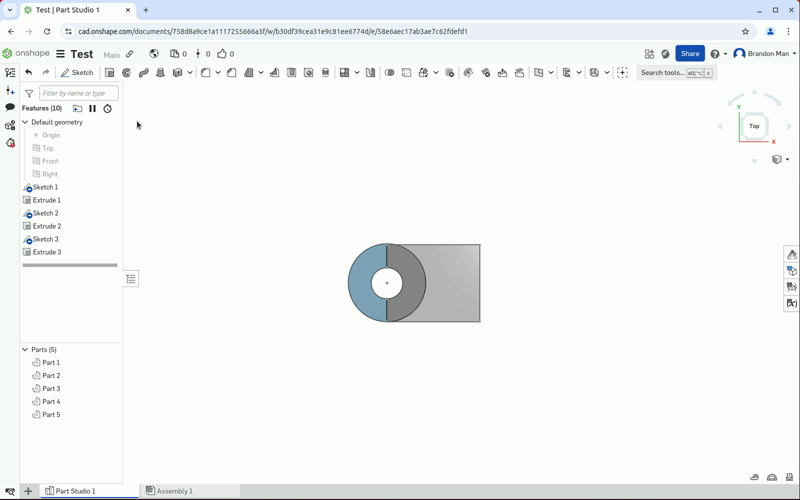
key(shift+7)
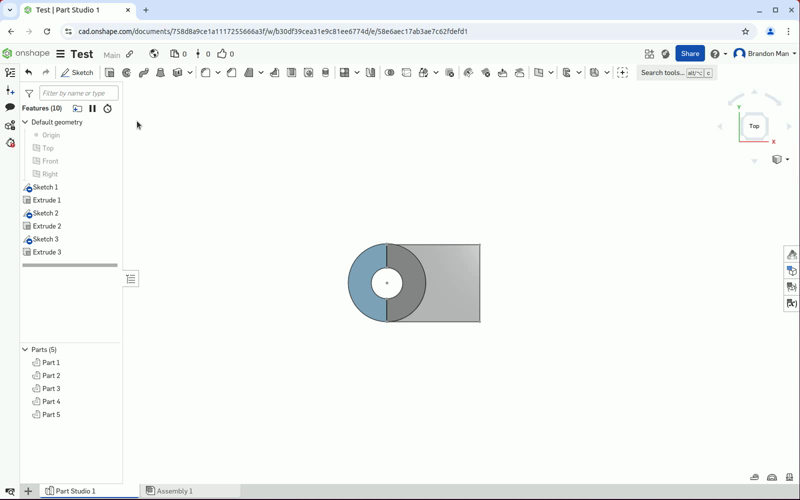
key(up, 3)
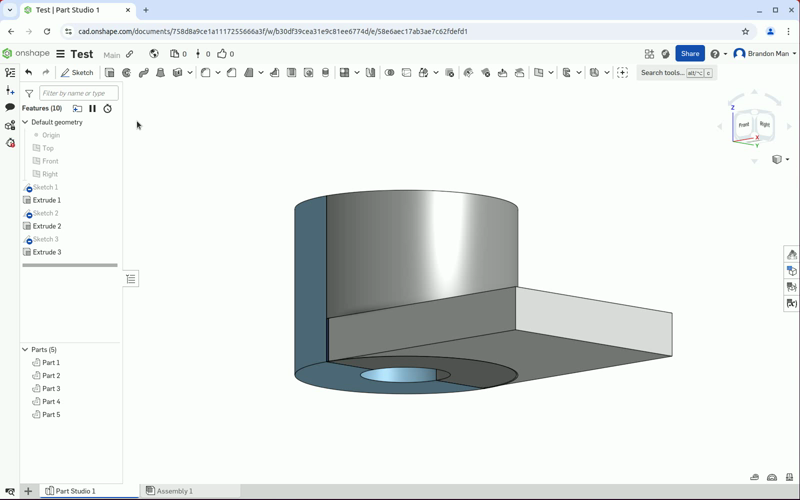
key(left, 3)
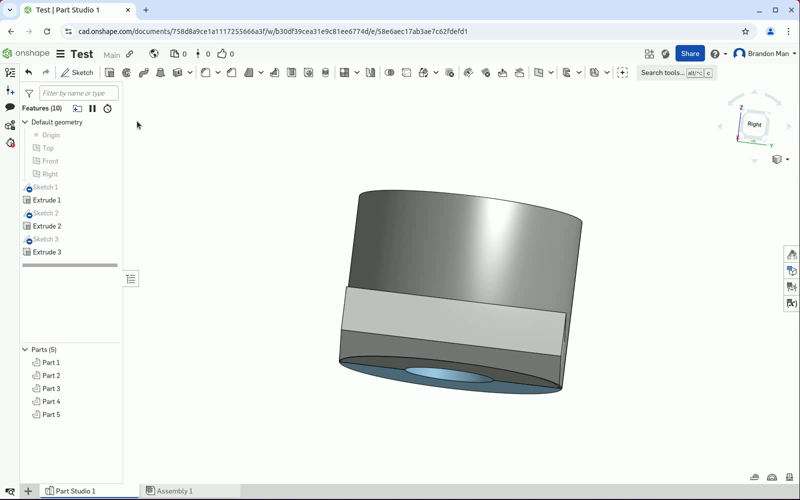
key(right, 3)
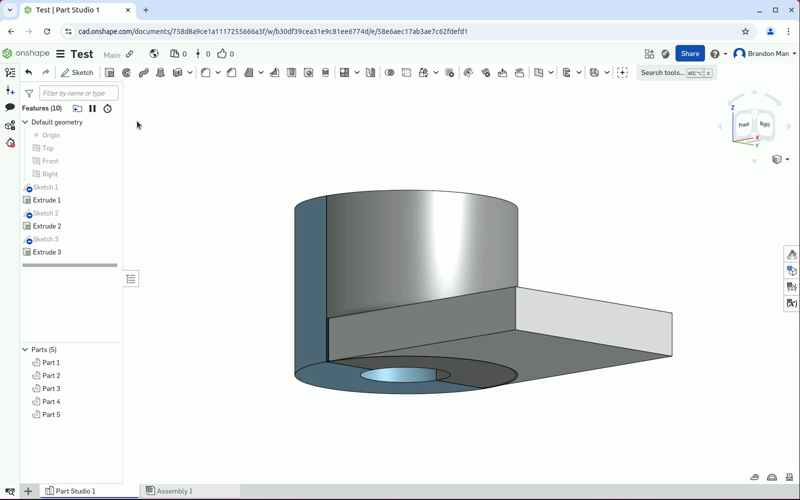
key(down, 3)
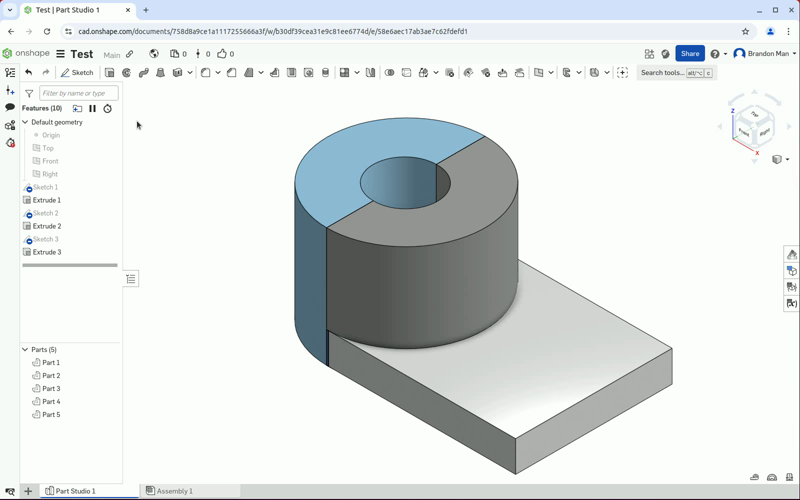
mouse_move(73, 189)
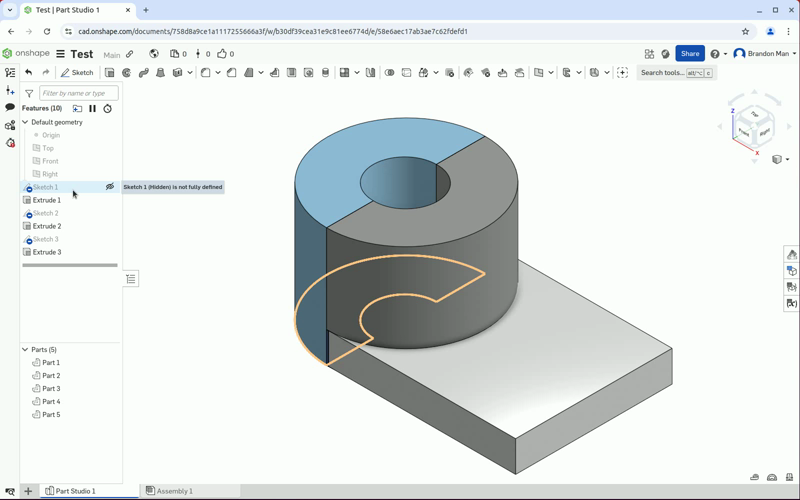
click(73, 189)